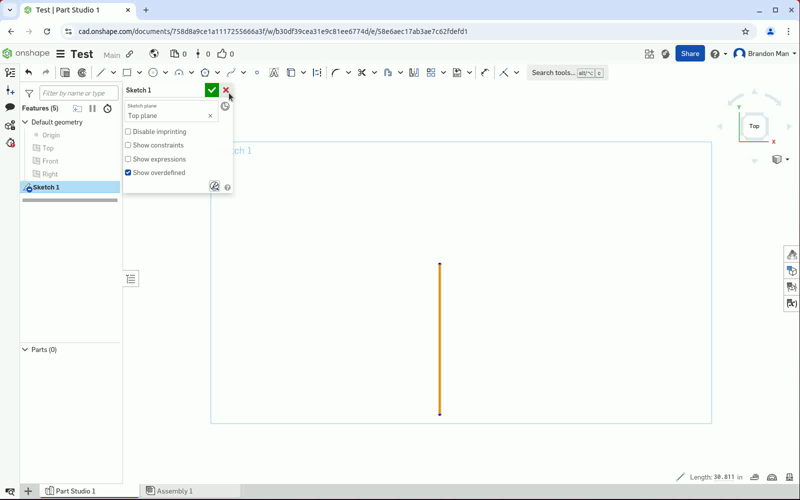
key(shift+h)
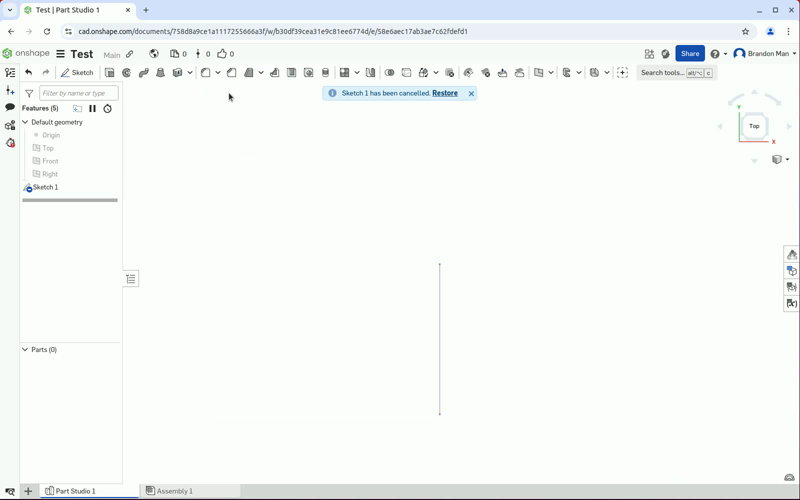
key(shift+s)
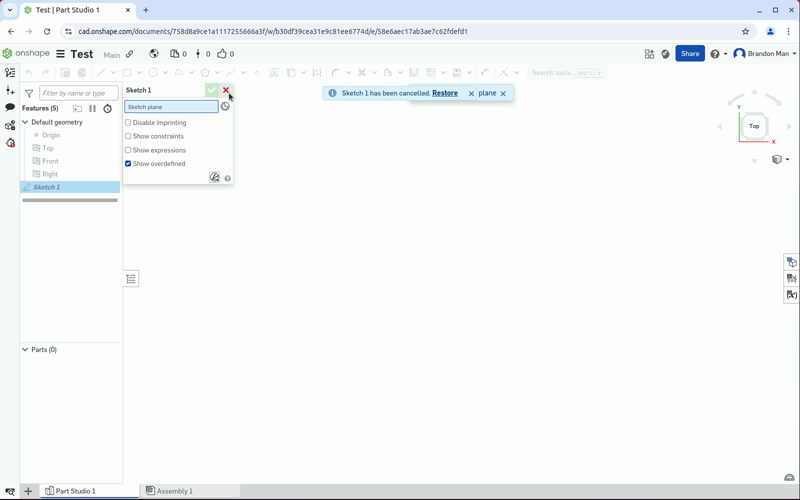
mouse_move(73, 150)
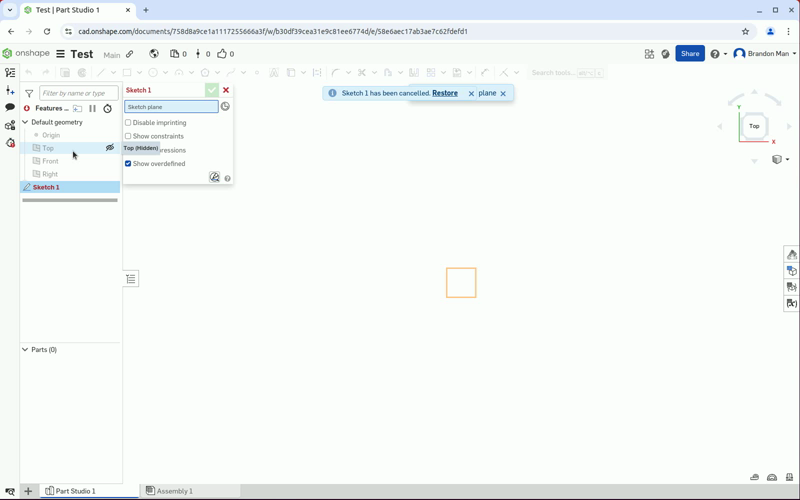
click(73, 150)
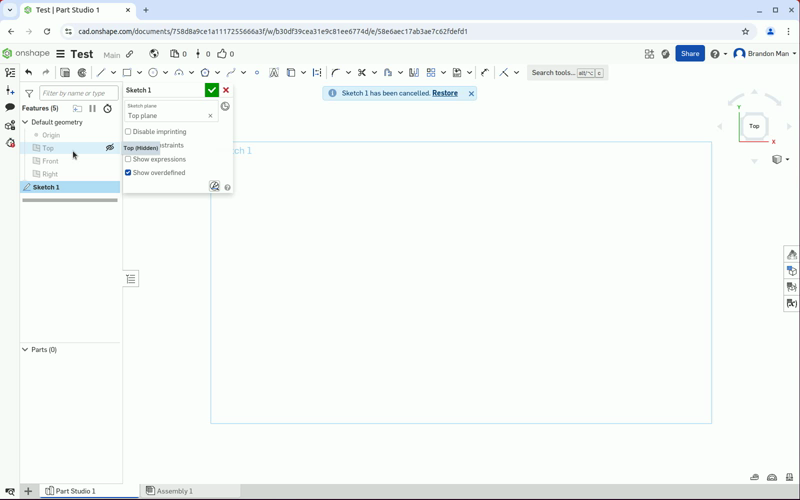
mouse_move(73, 352)
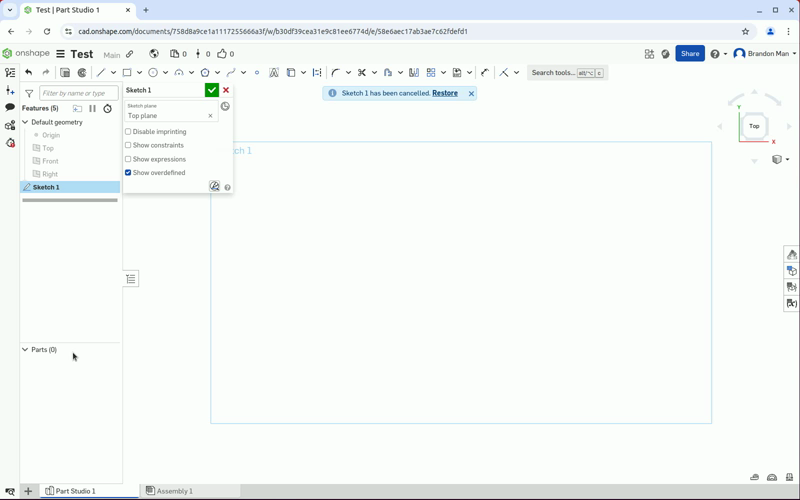
key(y)
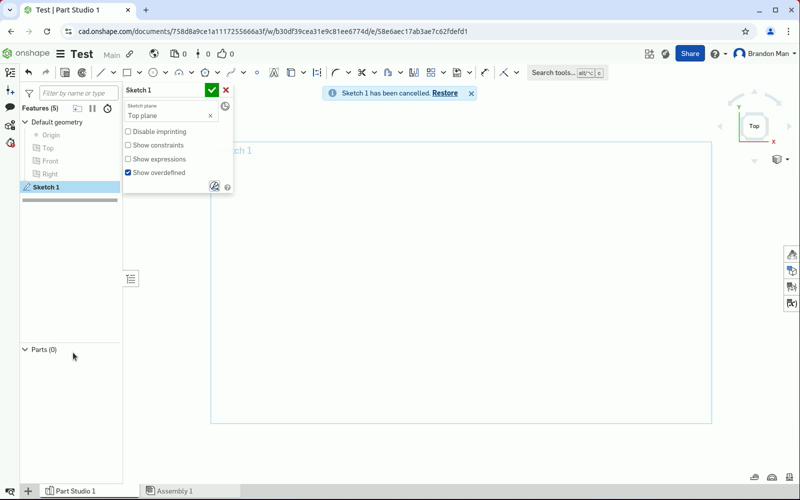
key(l)
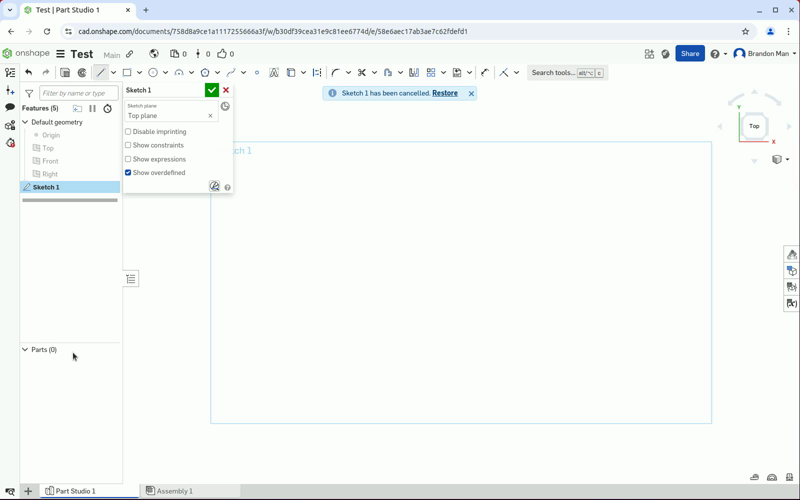
key_down(shift)
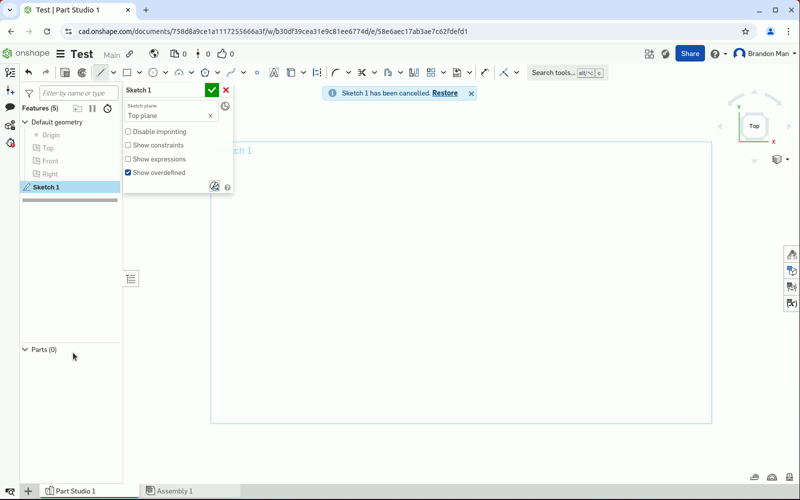
mouse_move(390, 245)
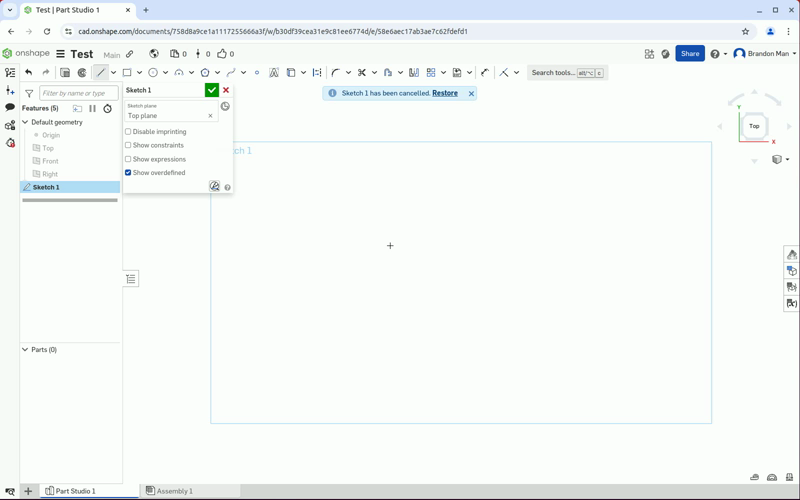
click(390, 245)
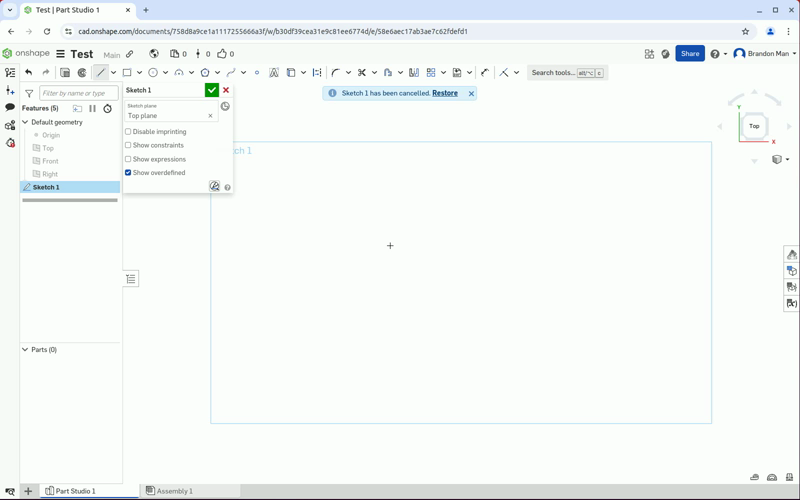
key_up(shift)
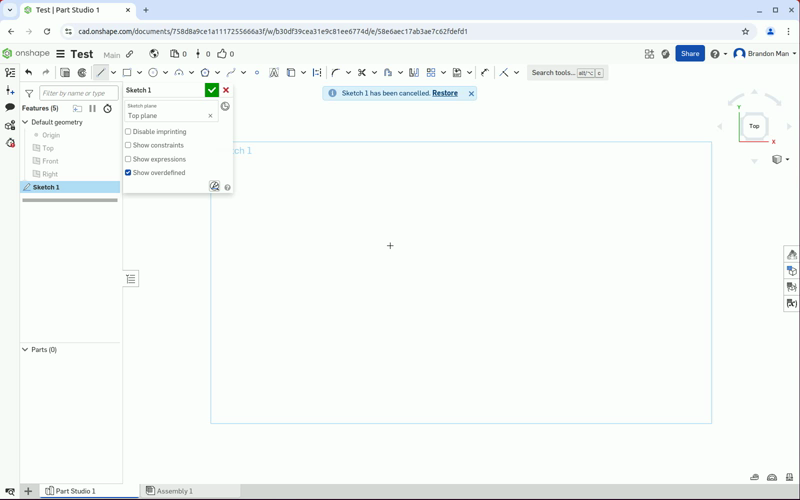
key_down(shift)
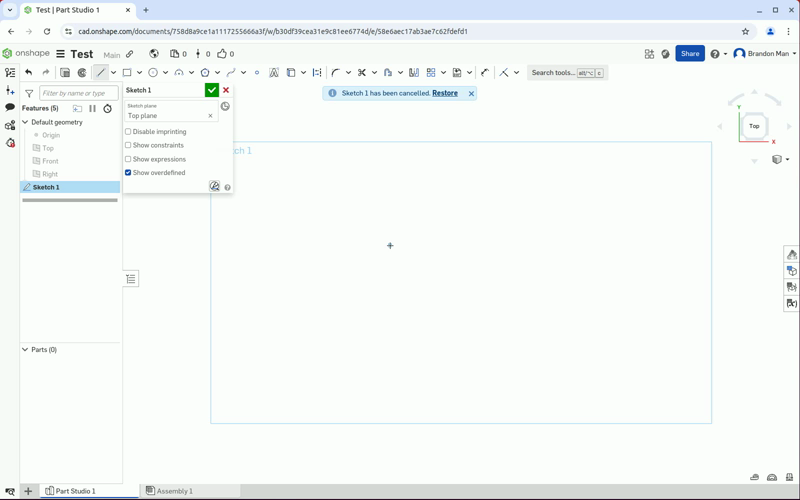
mouse_move(465, 245)
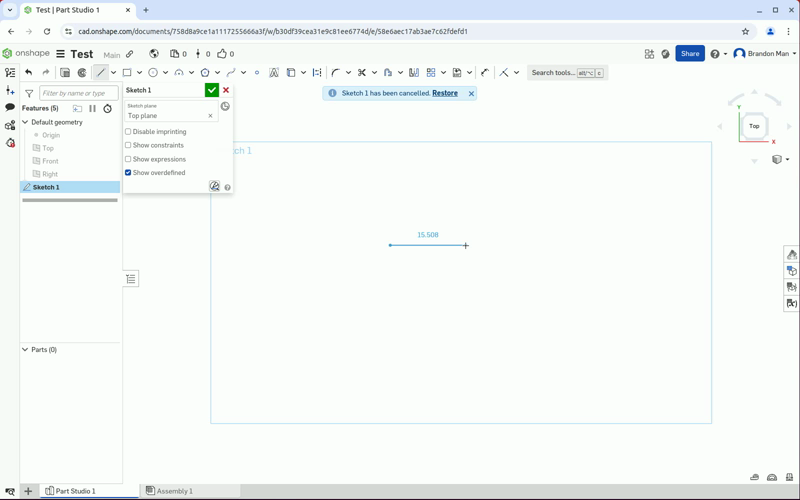
click(465, 245)
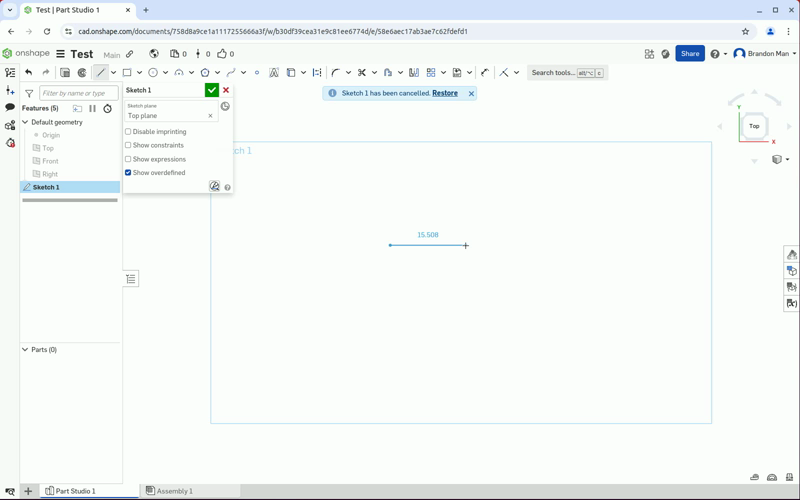
key_up(shift)
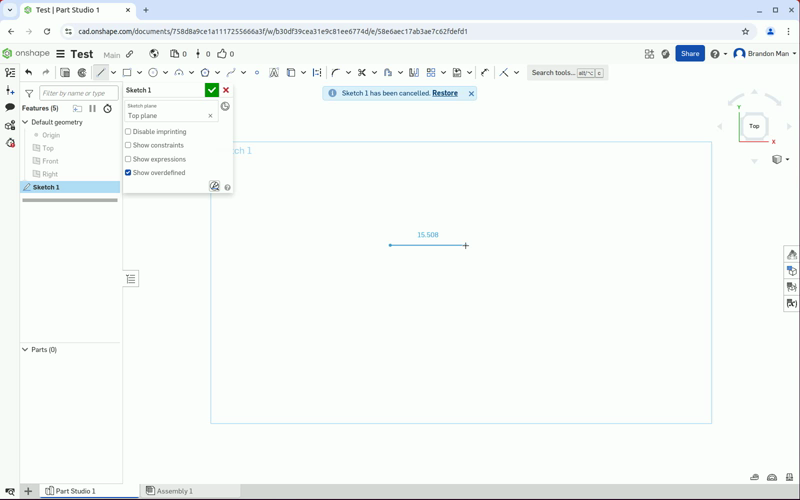
key_down(shift)
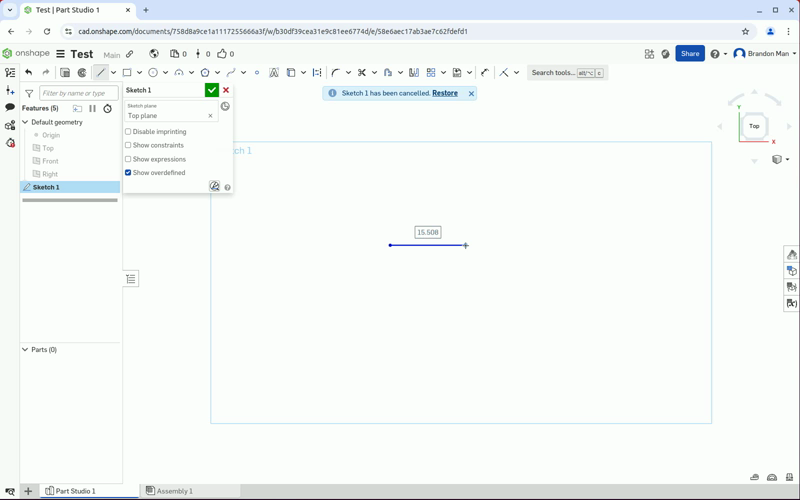
mouse_move(495, 245)
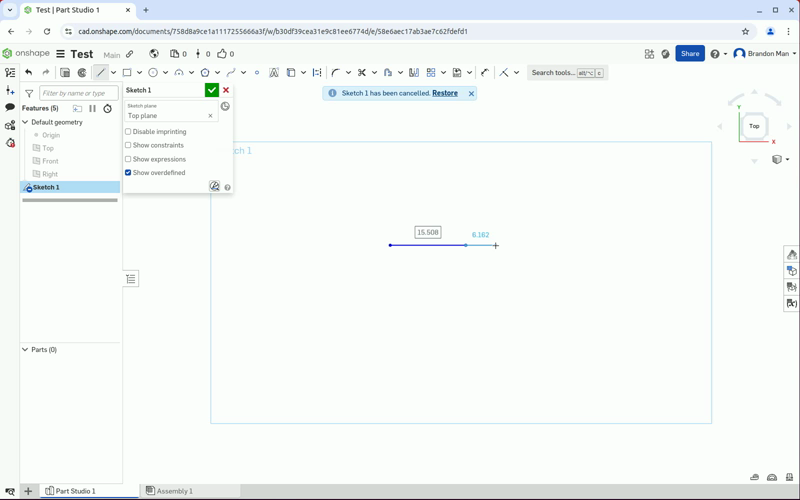
mouse_move(465, 219)
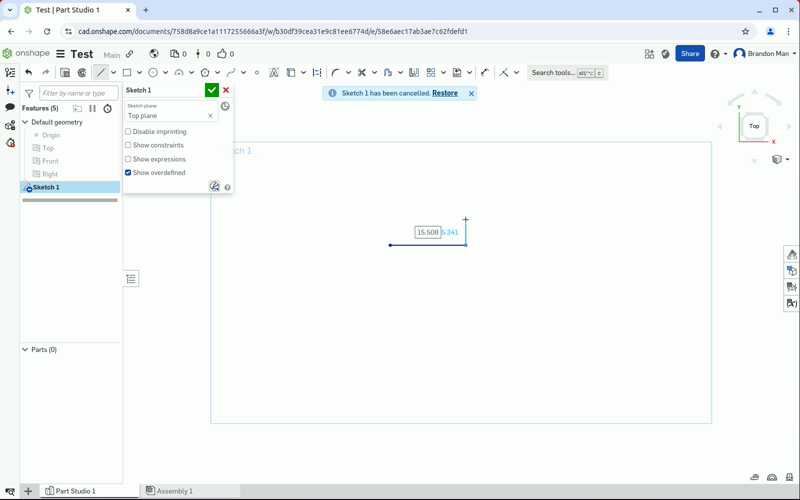
click(465, 219)
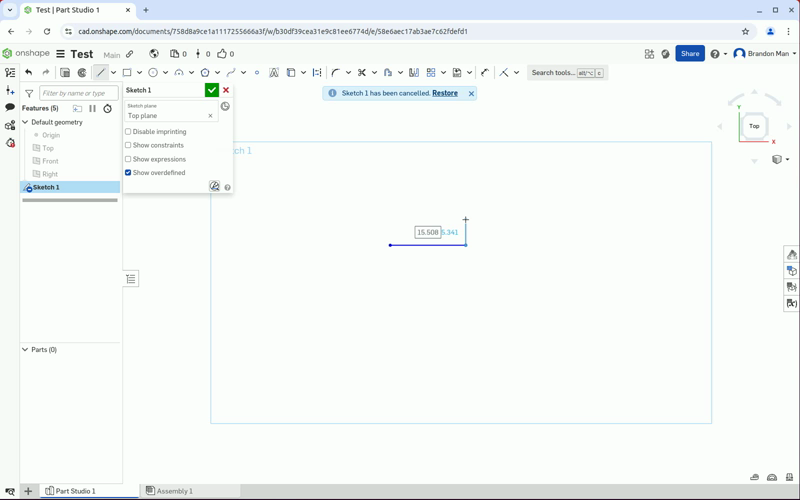
key_up(shift)
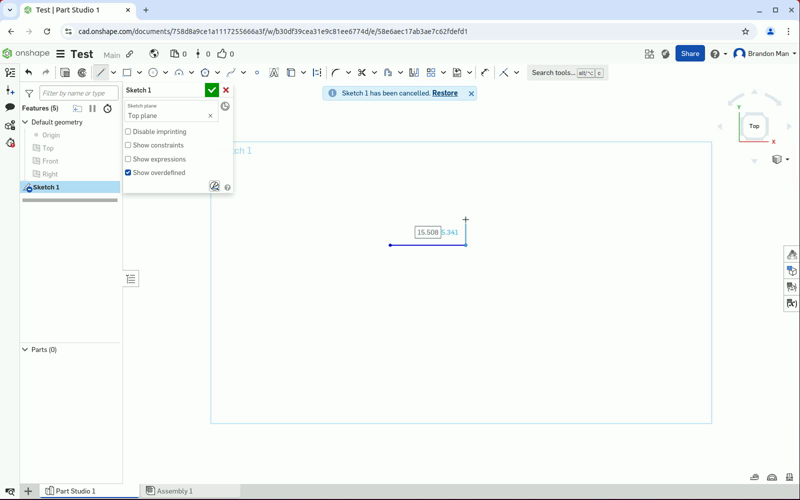
key_down(shift)
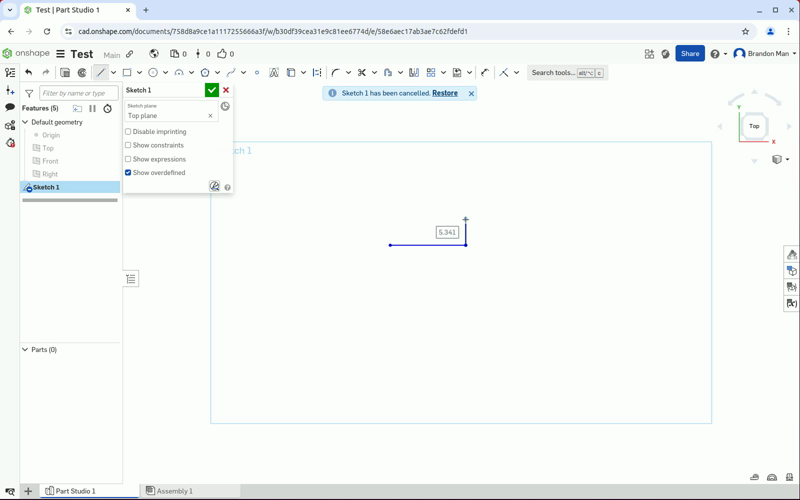
mouse_move(495, 219)
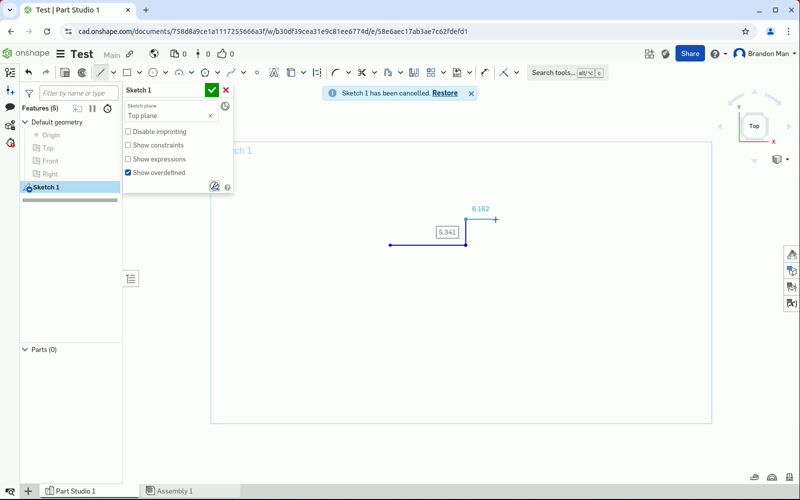
mouse_move(451, 219)
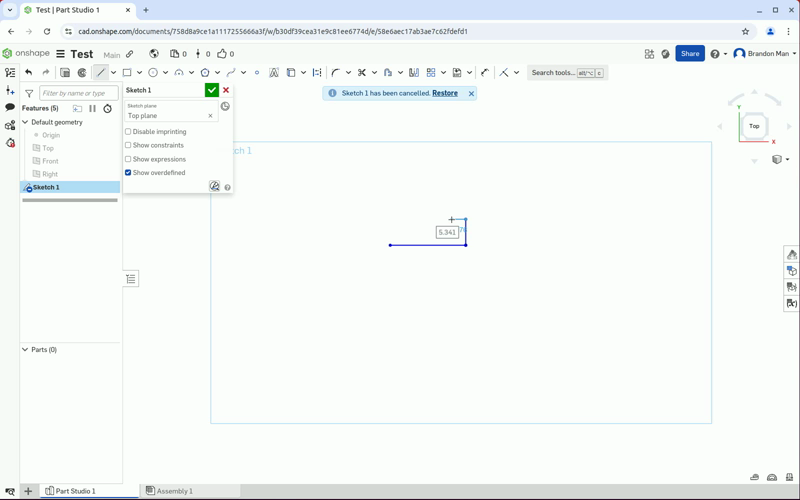
click(451, 219)
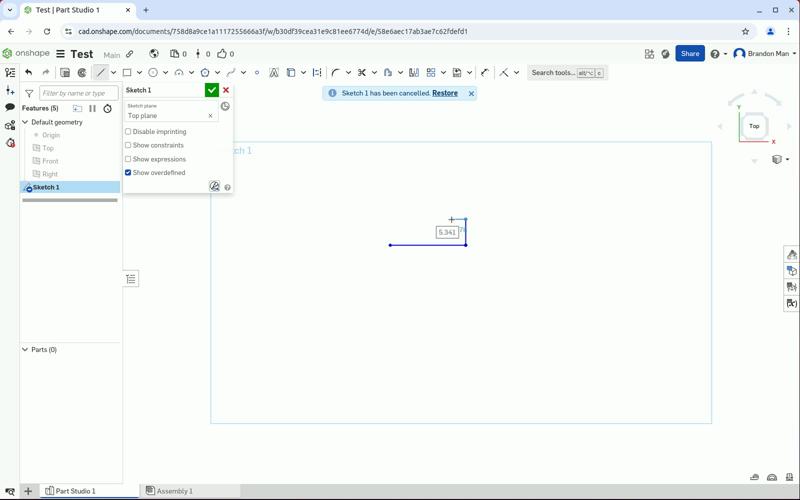
key_up(shift)
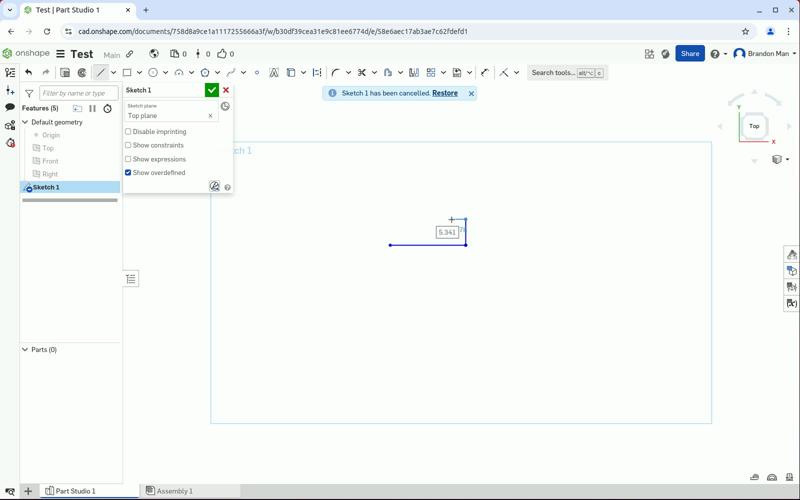
key_down(shift)
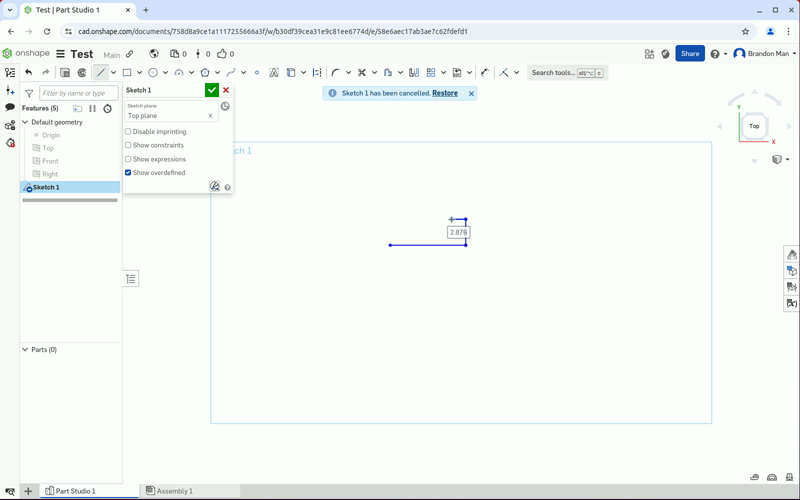
mouse_move(481, 219)
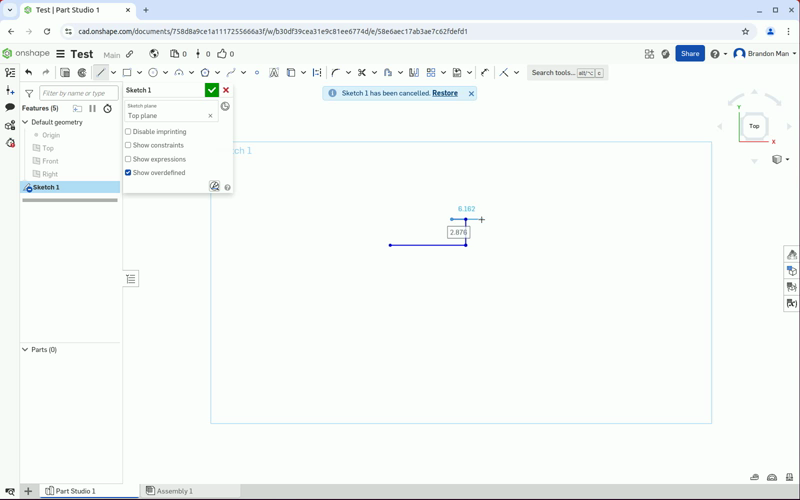
mouse_move(451, 196)
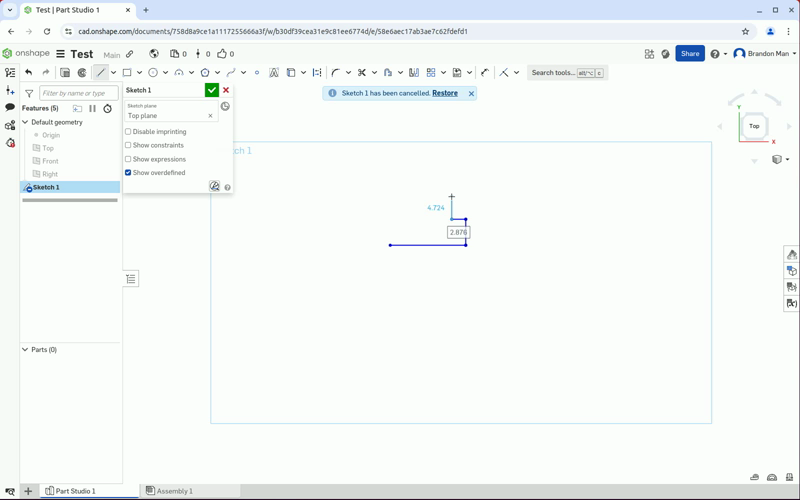
click(451, 196)
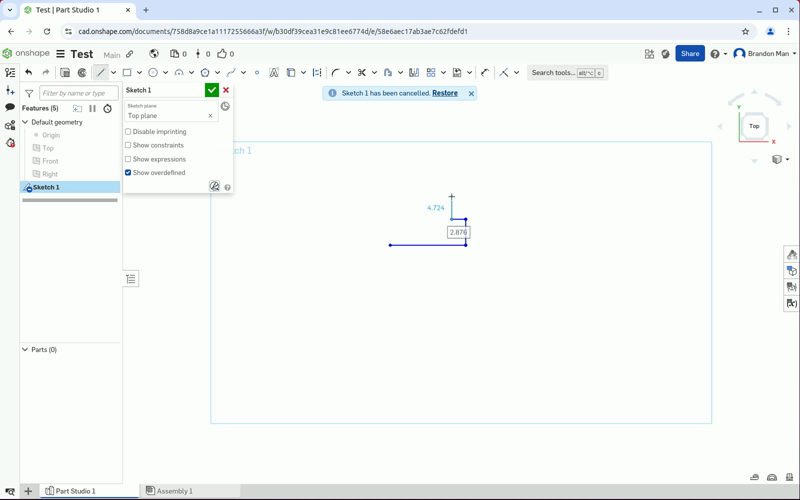
key_up(shift)
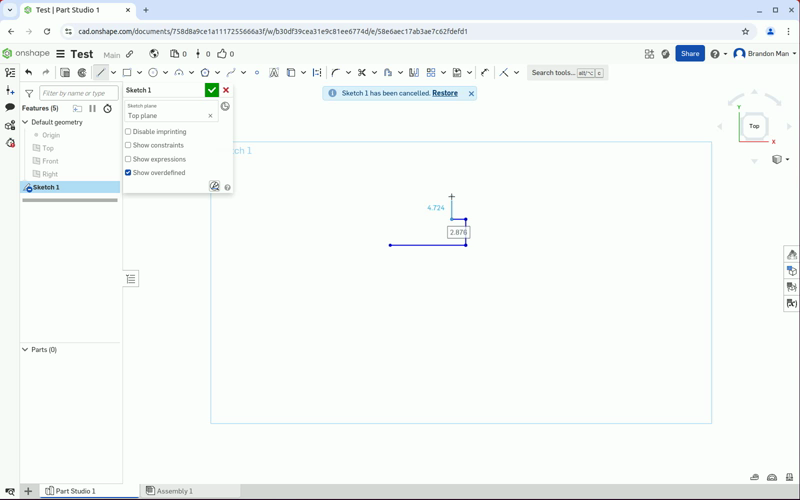
key_down(shift)
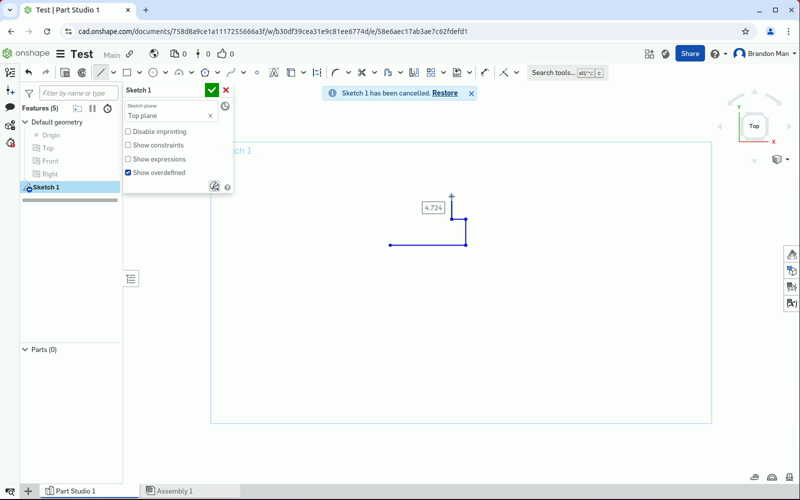
mouse_move(481, 196)
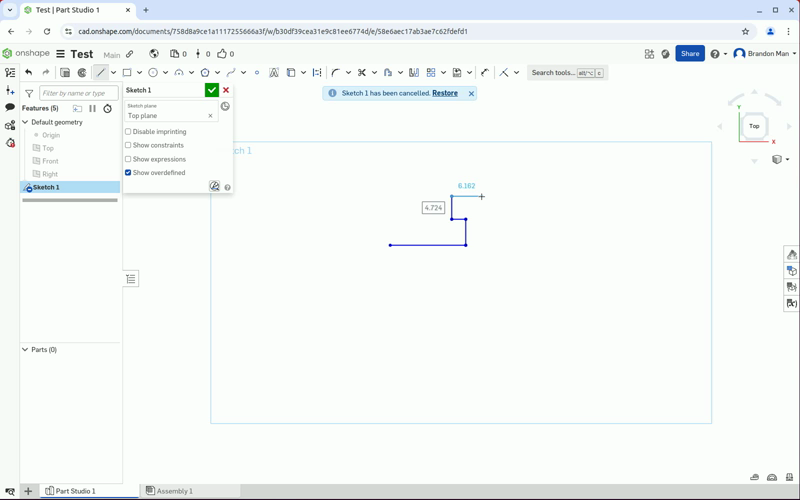
mouse_move(465, 196)
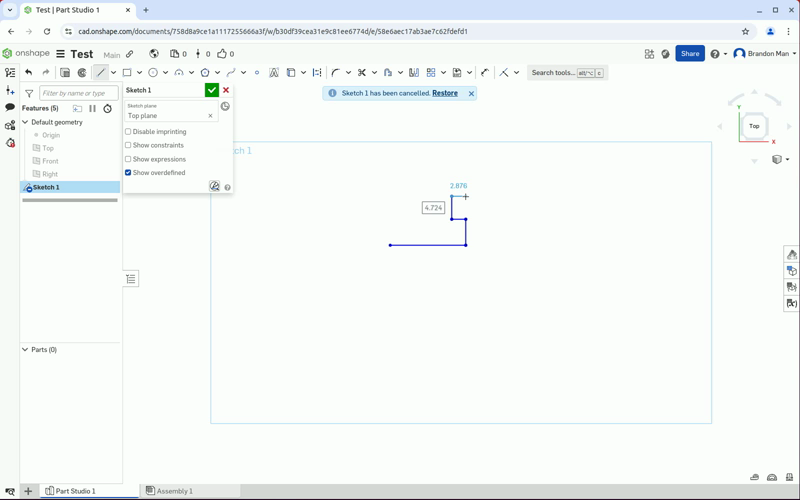
click(465, 196)
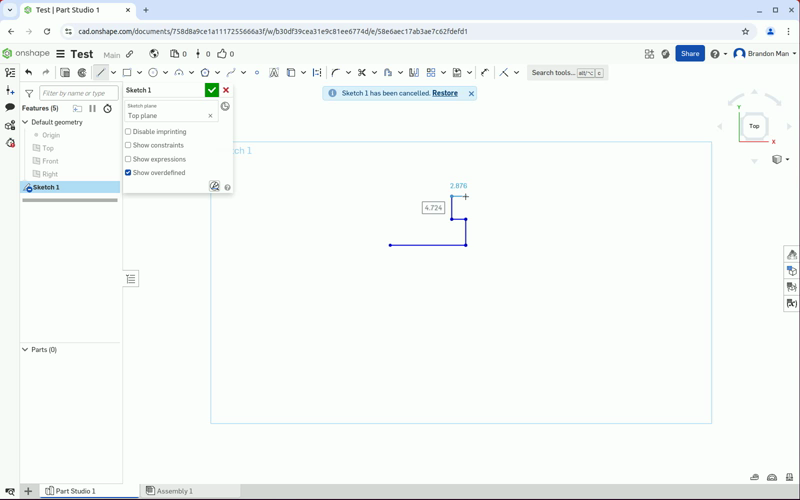
key_up(shift)
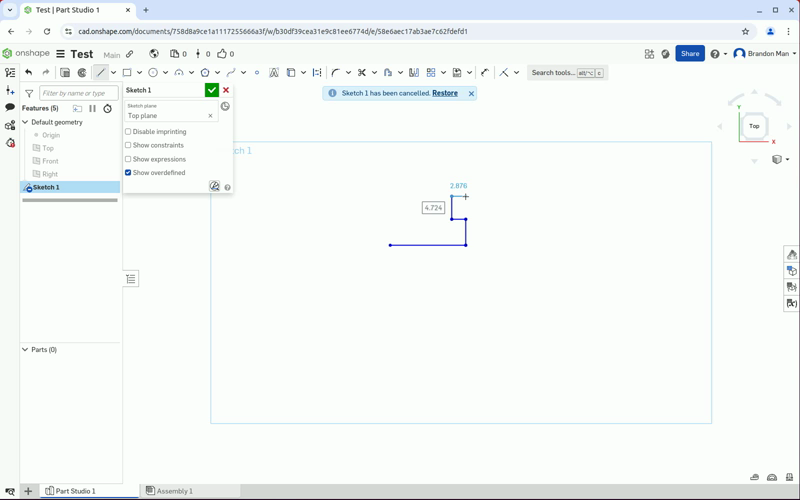
key_down(shift)
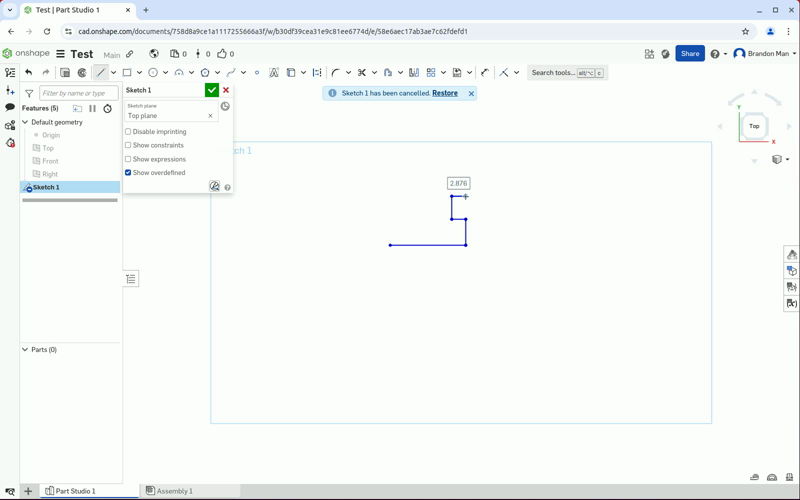
mouse_move(495, 196)
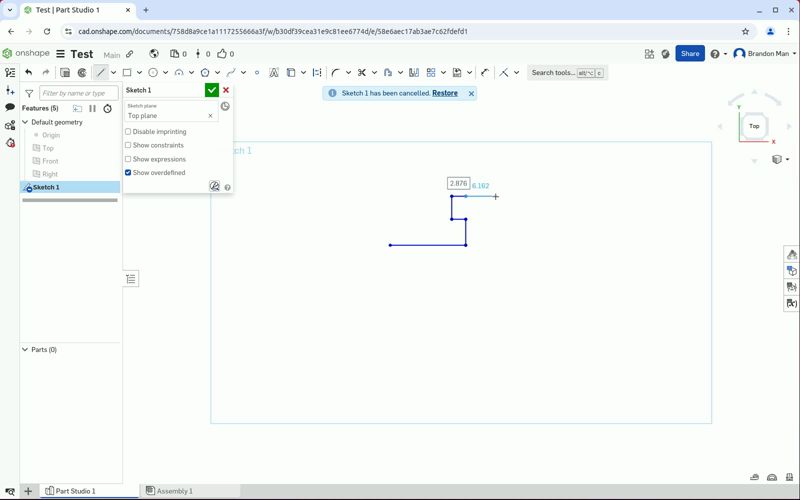
mouse_move(465, 170)
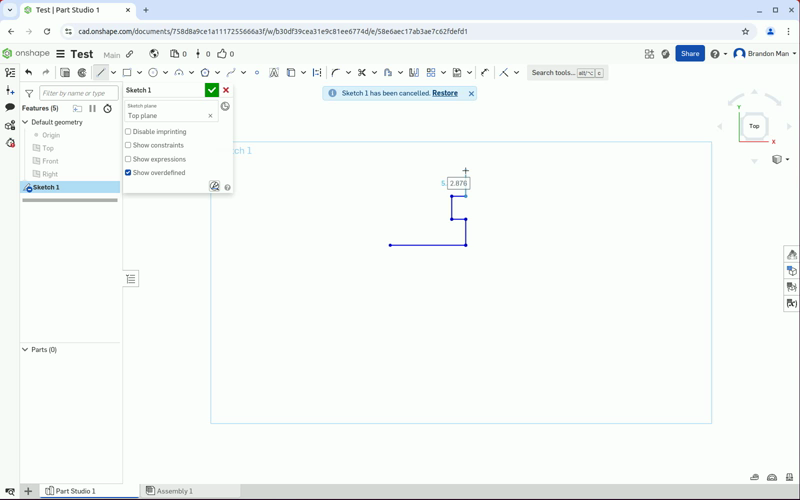
click(465, 170)
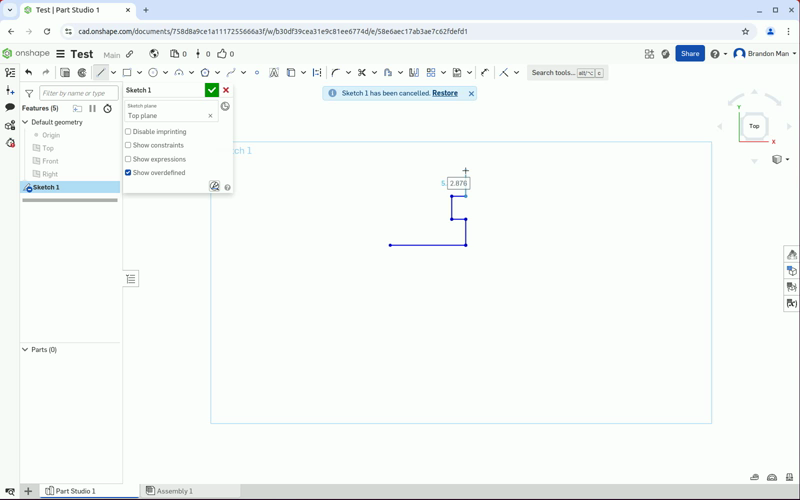
key_up(shift)
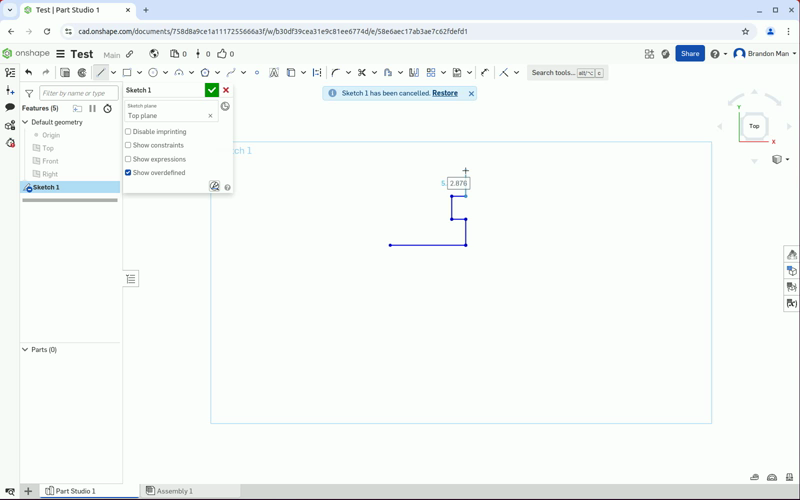
key_down(shift)
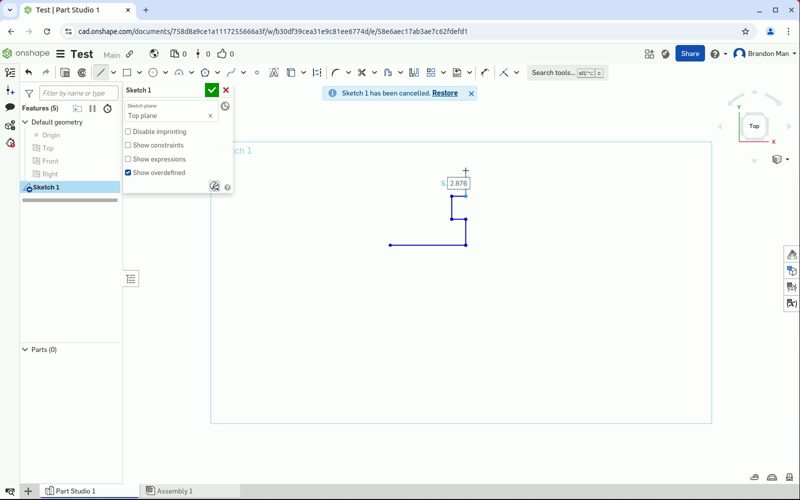
mouse_move(390, 170)
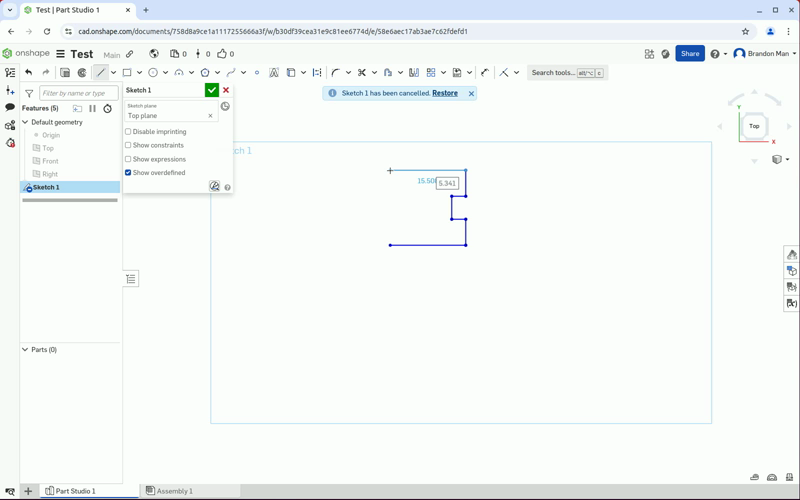
click(390, 170)
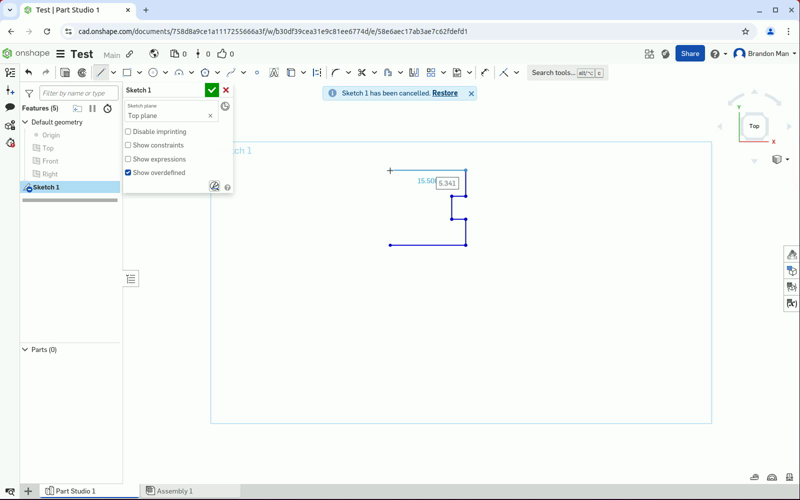
key_up(shift)
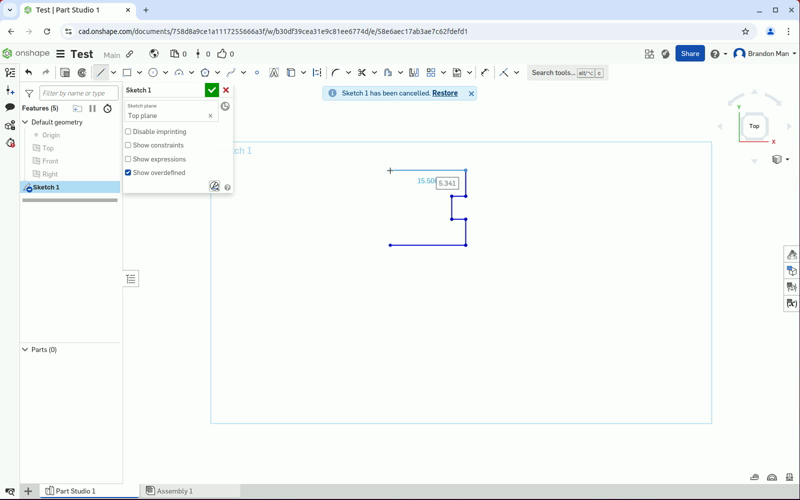
key_down(shift)
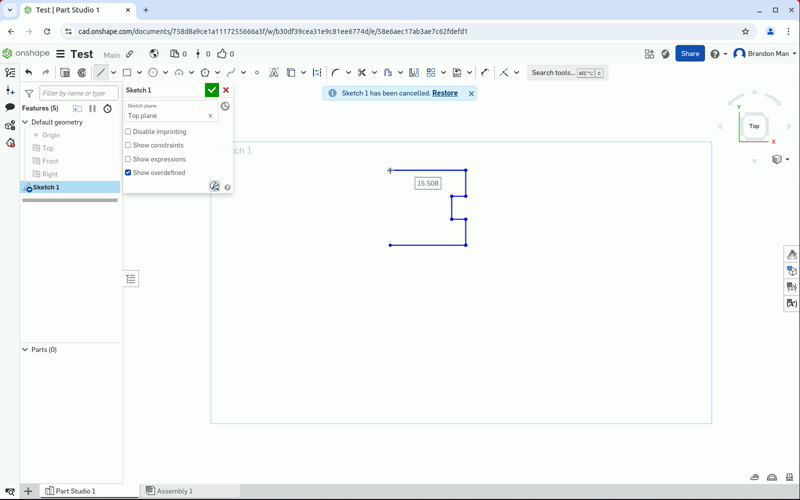
mouse_move(420, 170)
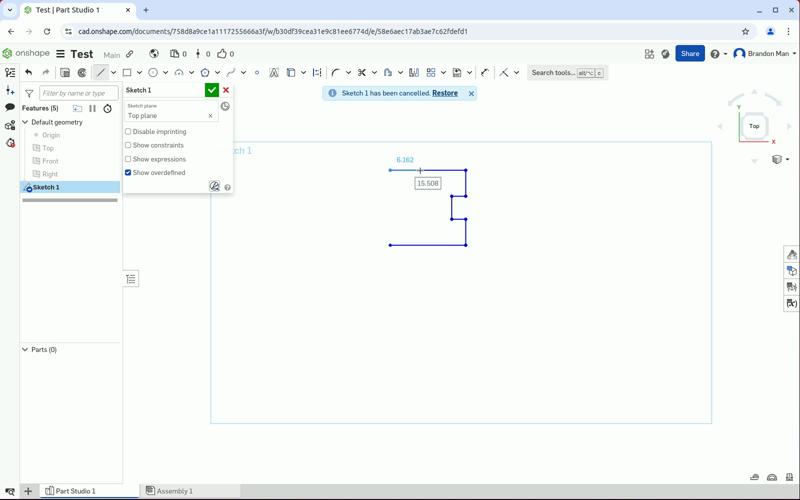
mouse_move(390, 196)
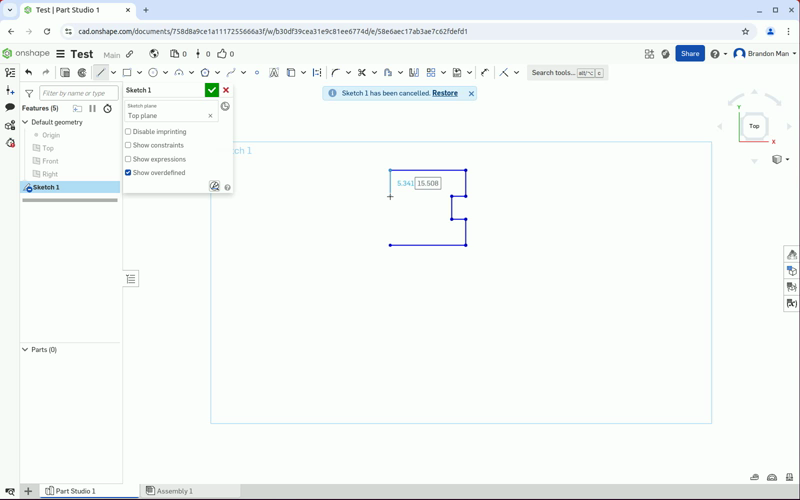
click(390, 196)
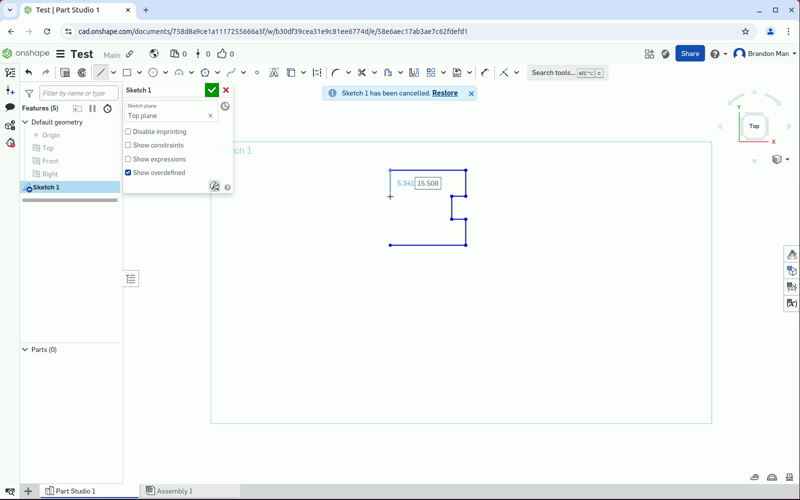
key_up(shift)
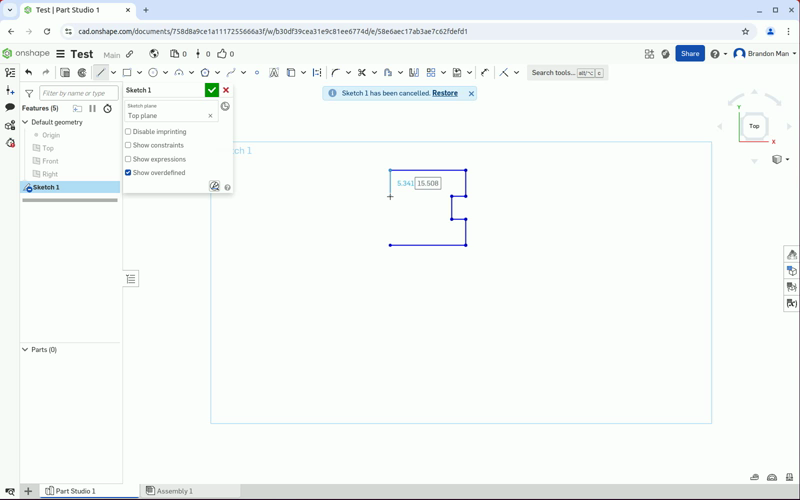
key_down(shift)
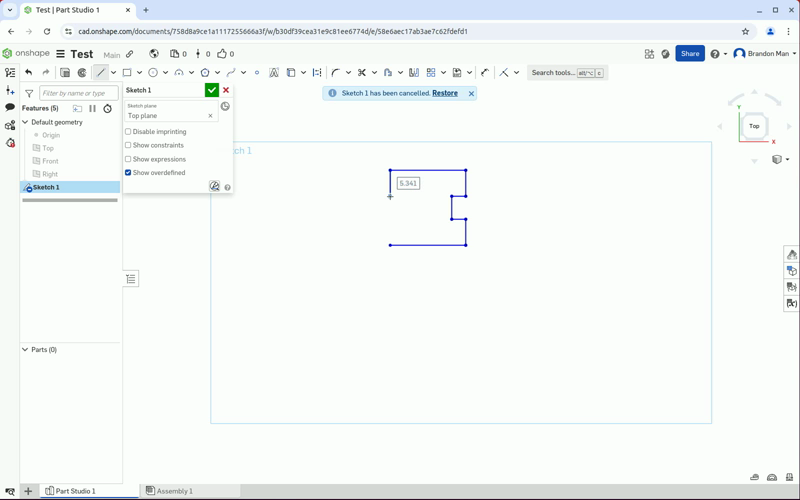
mouse_move(420, 196)
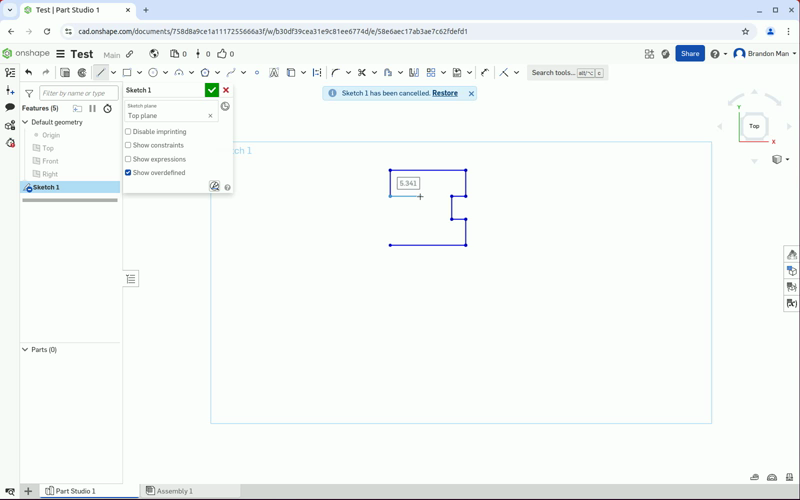
mouse_move(404, 196)
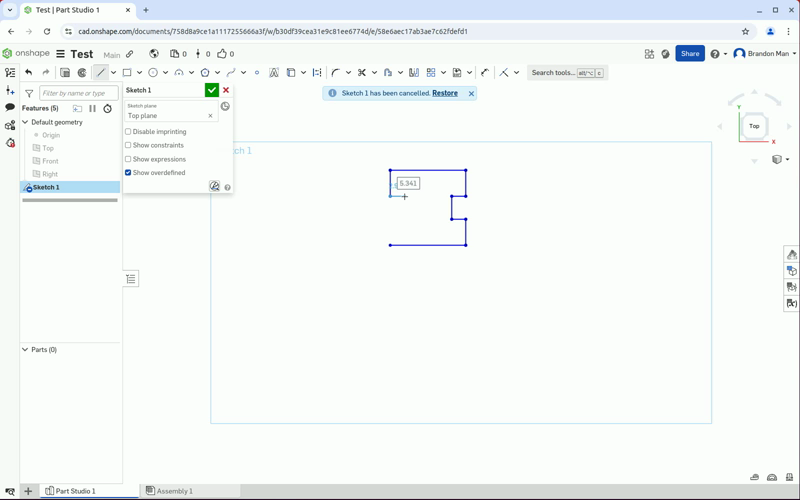
click(404, 196)
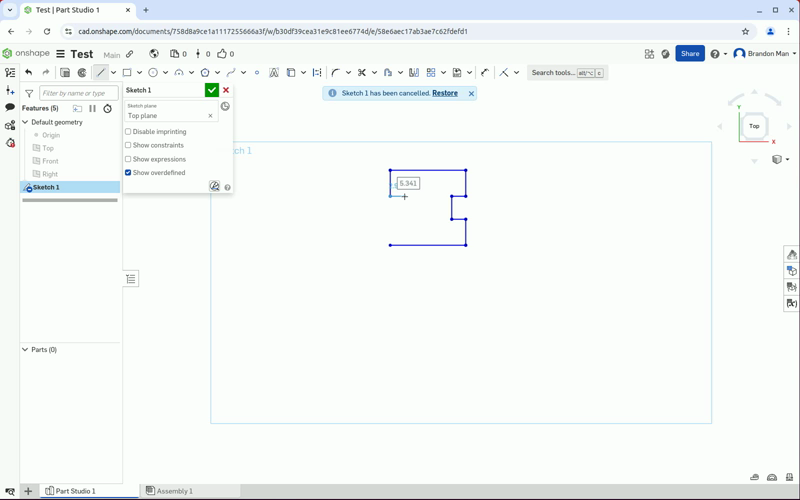
key_up(shift)
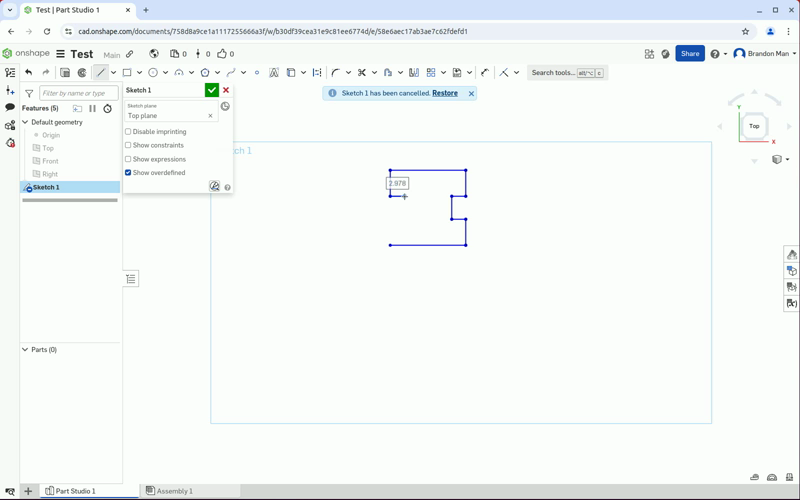
key_down(shift)
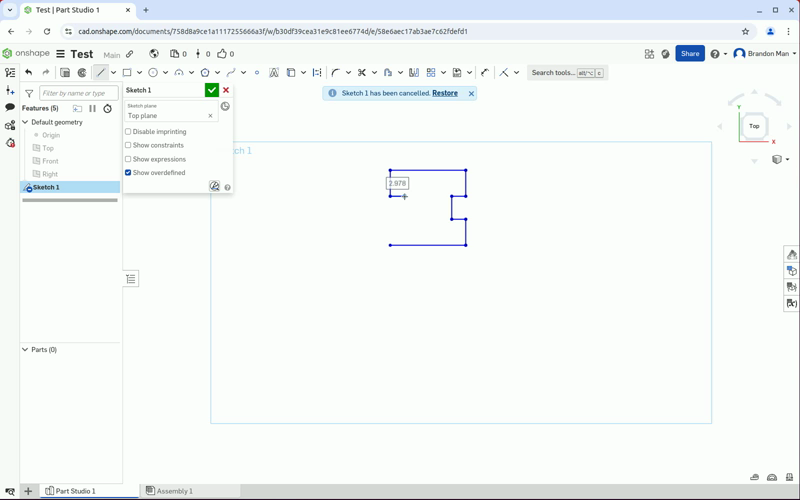
mouse_move(434, 196)
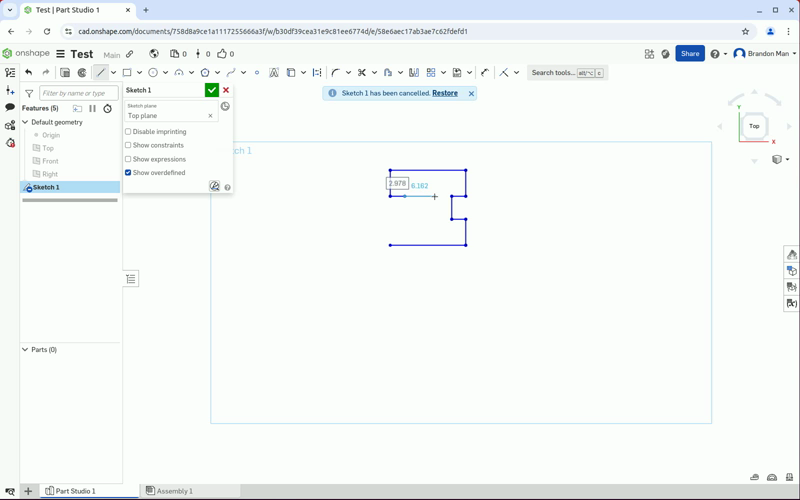
mouse_move(404, 219)
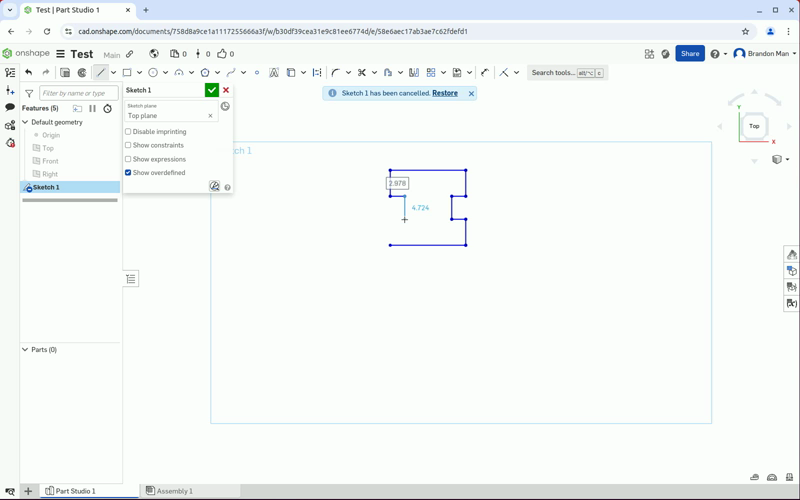
click(404, 219)
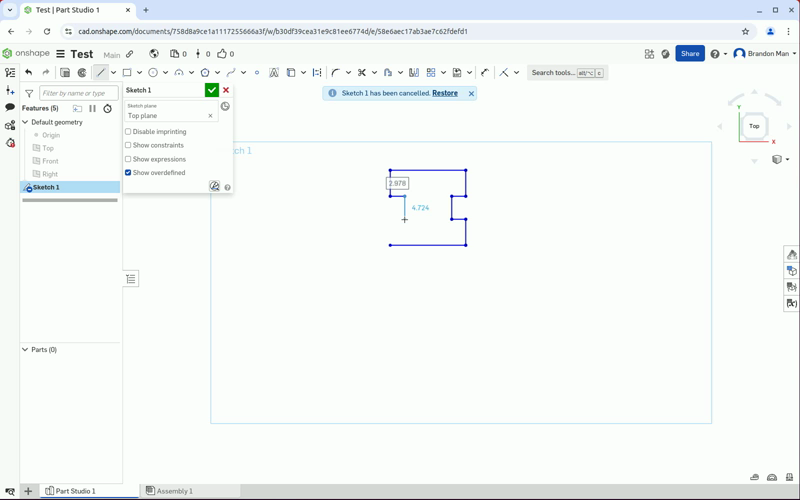
key_up(shift)
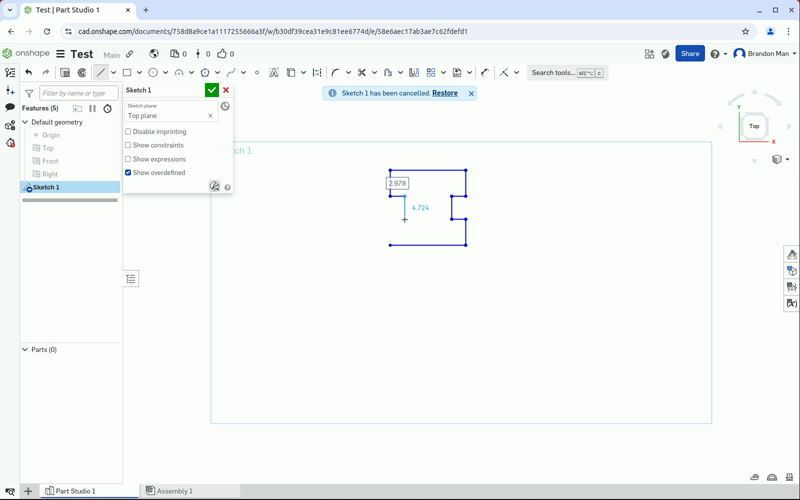
key_down(shift)
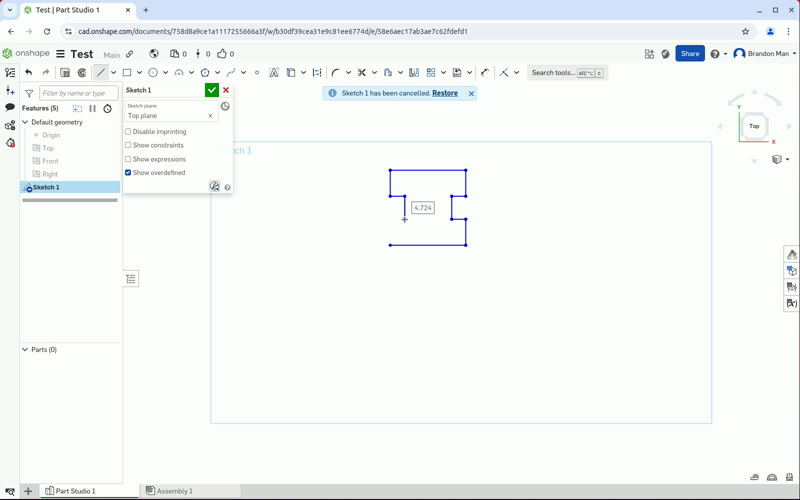
mouse_move(434, 219)
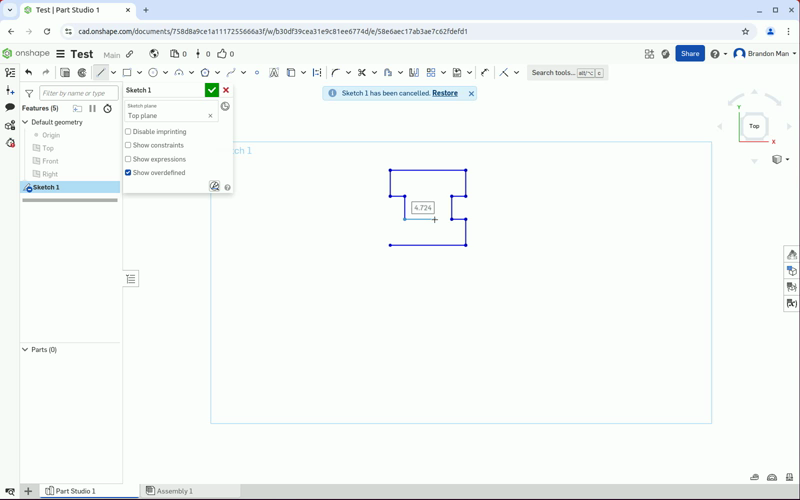
mouse_move(390, 219)
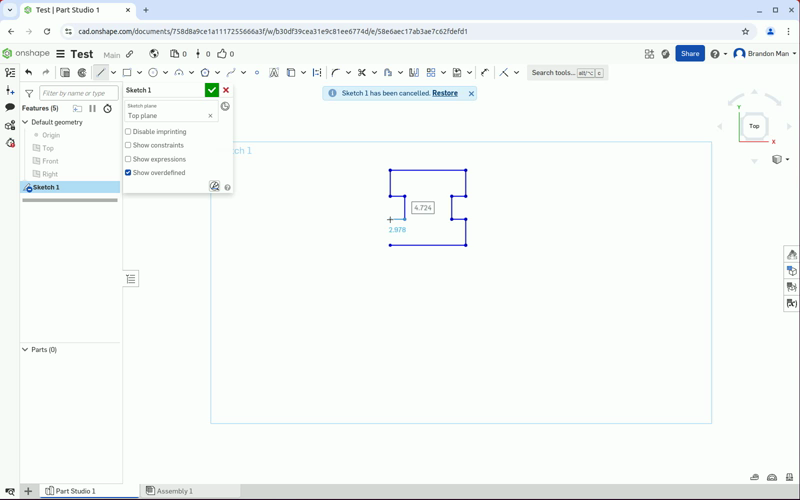
click(390, 219)
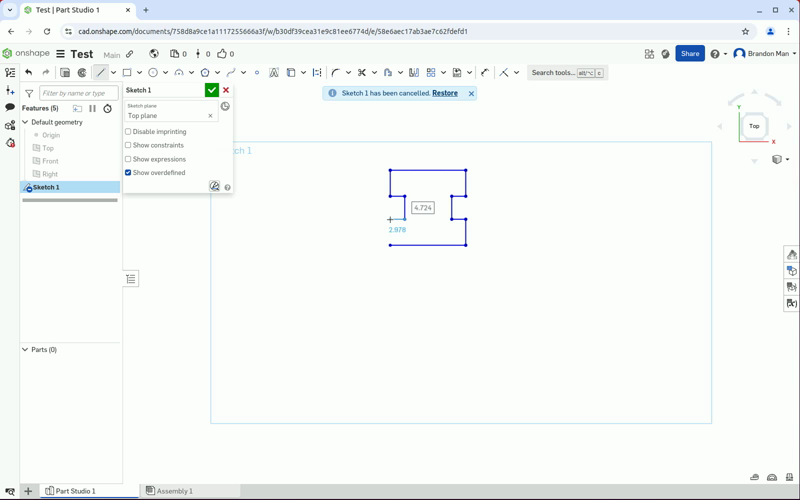
key_up(shift)
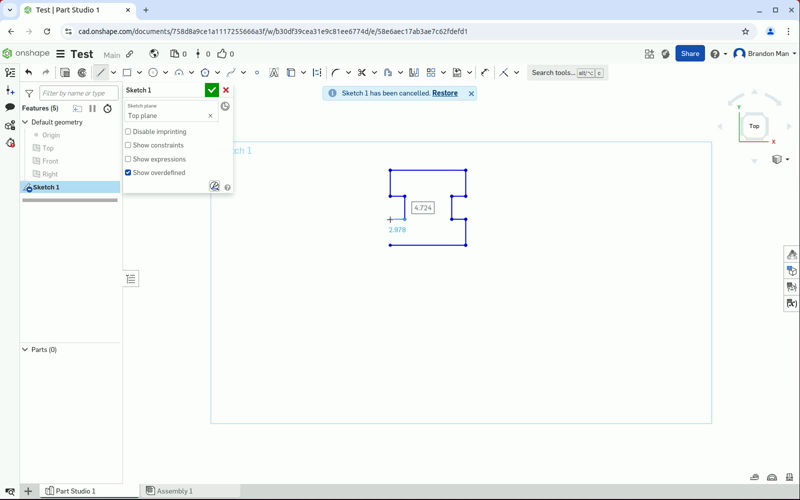
mouse_move(420, 219)
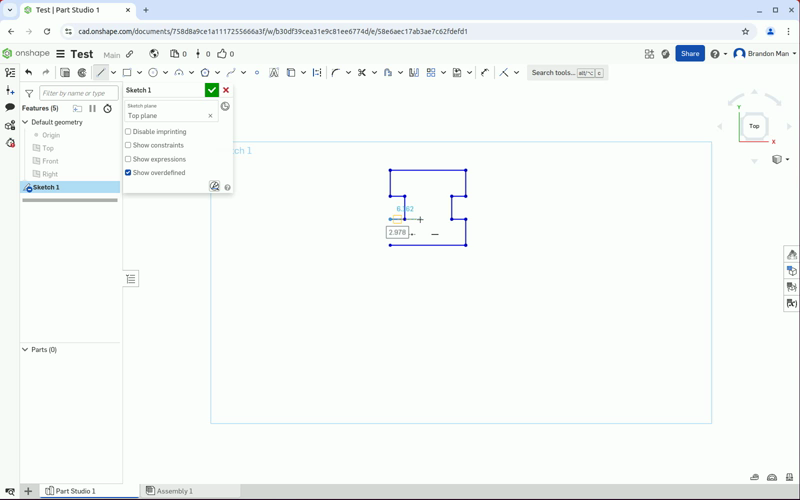
key_down(shift)
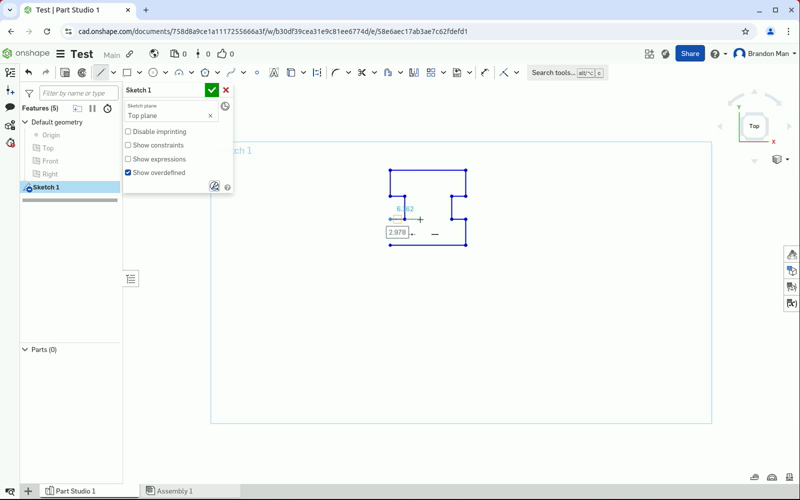
mouse_move(390, 245)
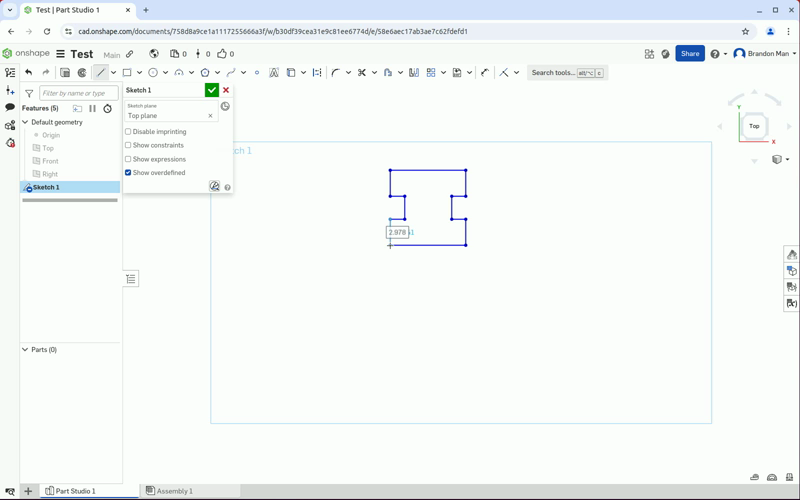
key_up(shift)
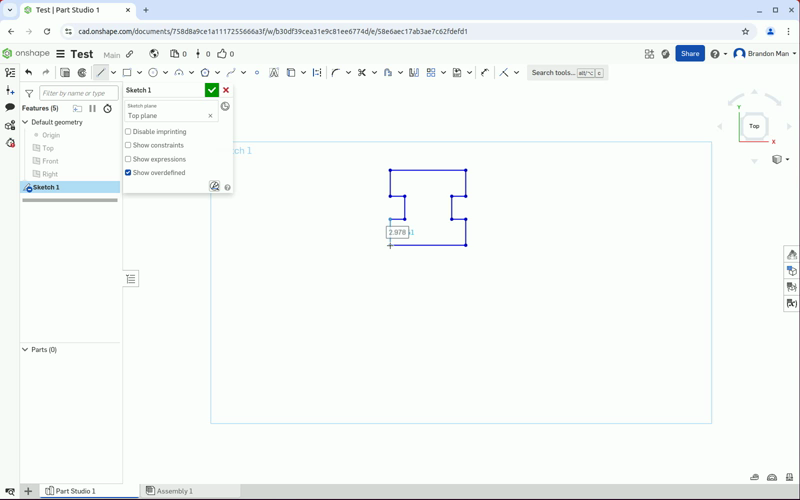
click(390, 245)
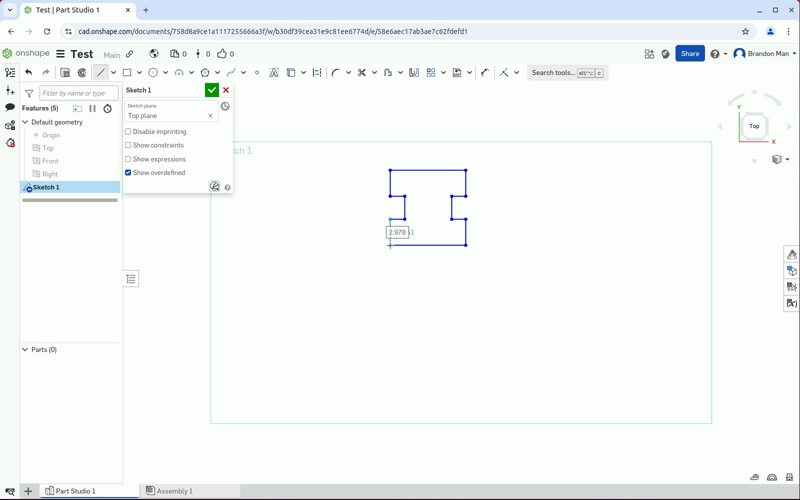
key(esc)
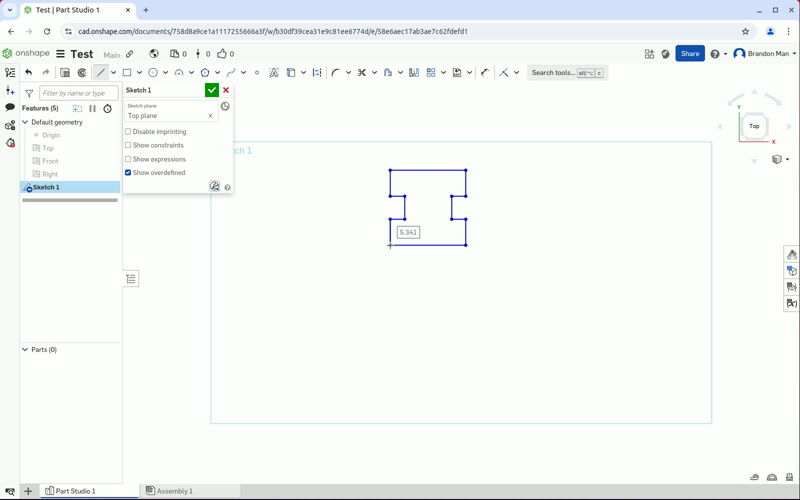
key(c)
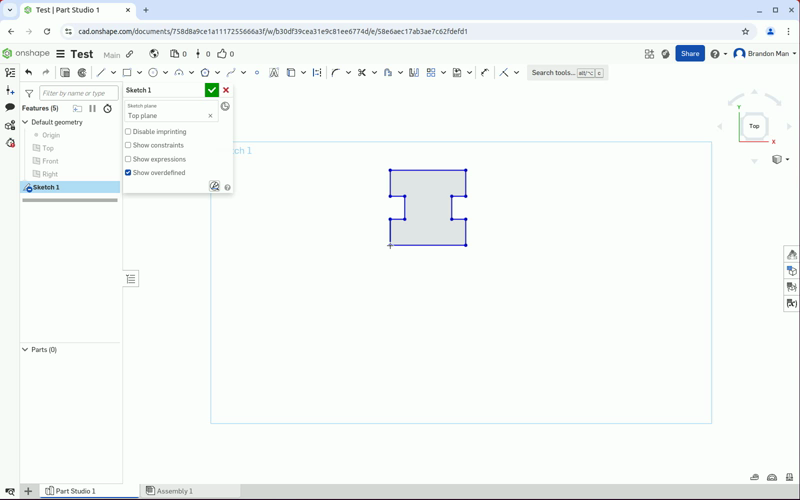
key_down(shift)
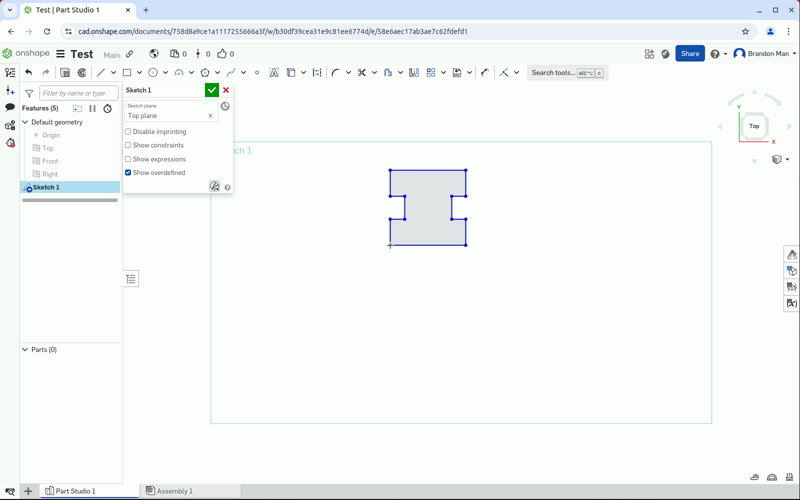
mouse_move(428, 207)
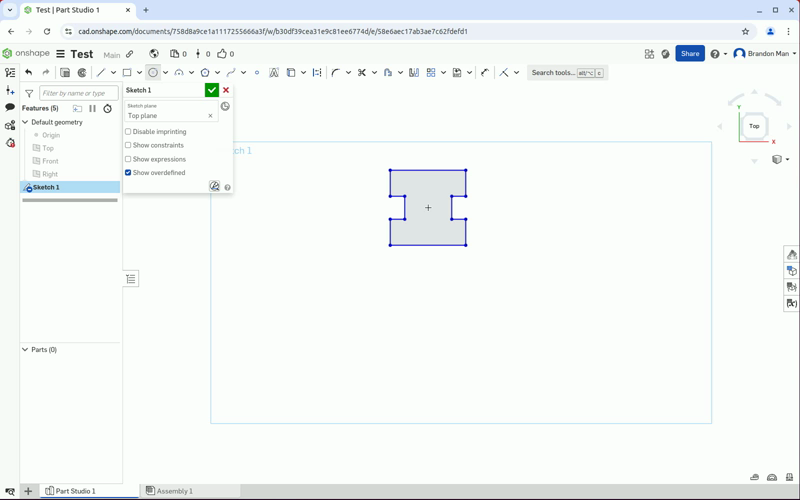
click(428, 207)
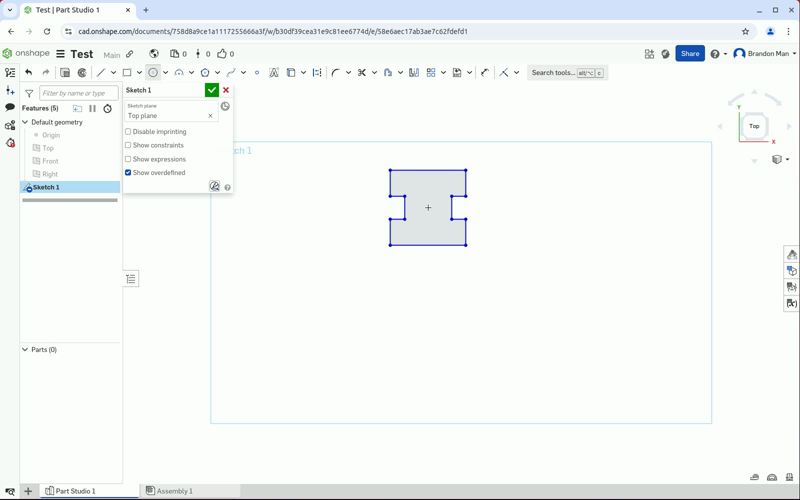
key_up(shift)
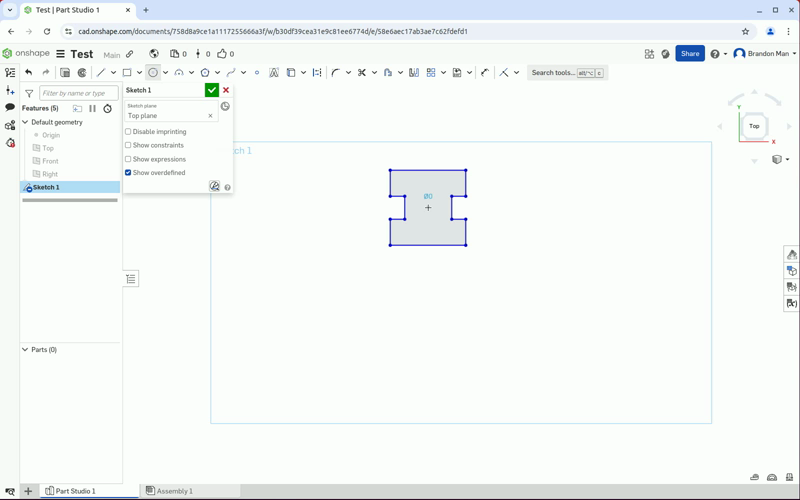
mouse_move(437, 207)
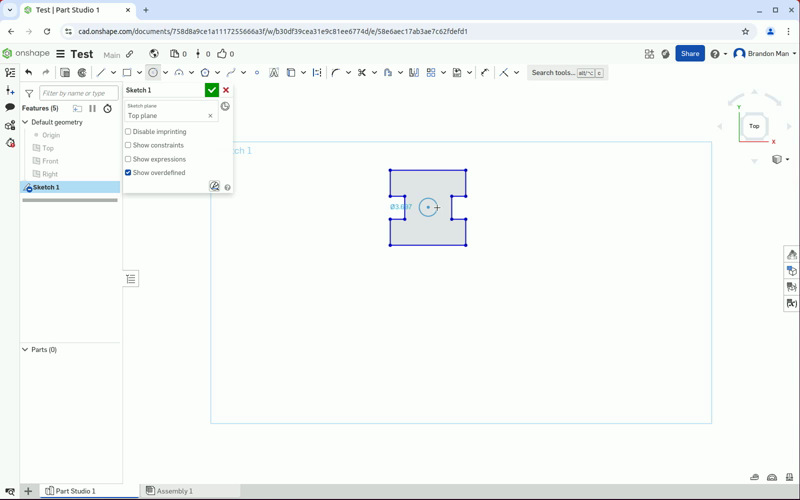
click(437, 207)
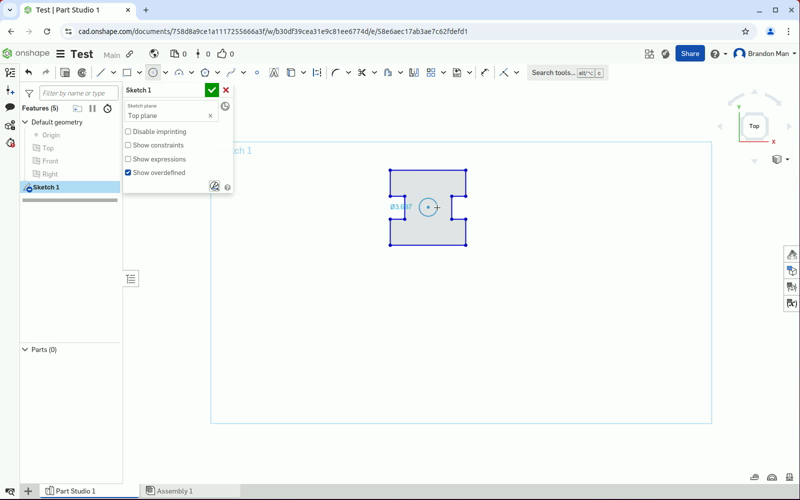
key(esc)
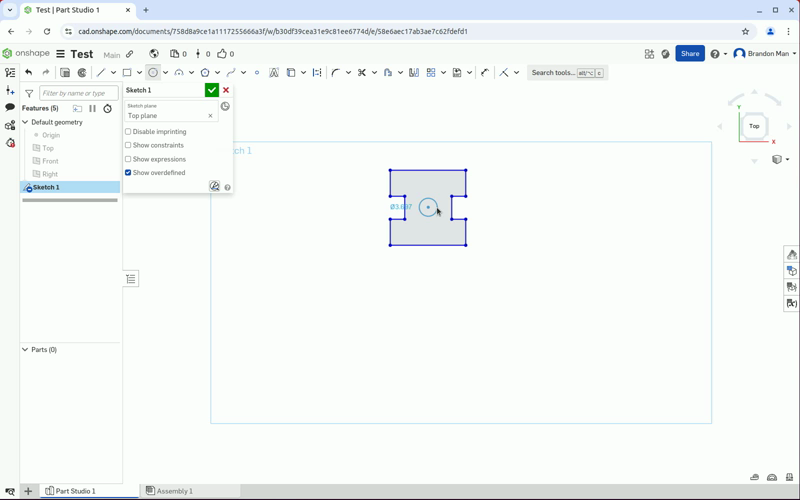
mouse_move(432, 175)
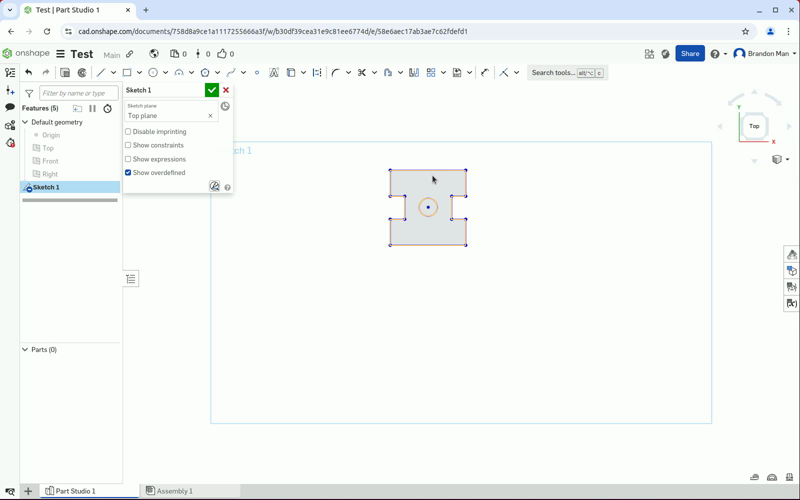
click(432, 175)
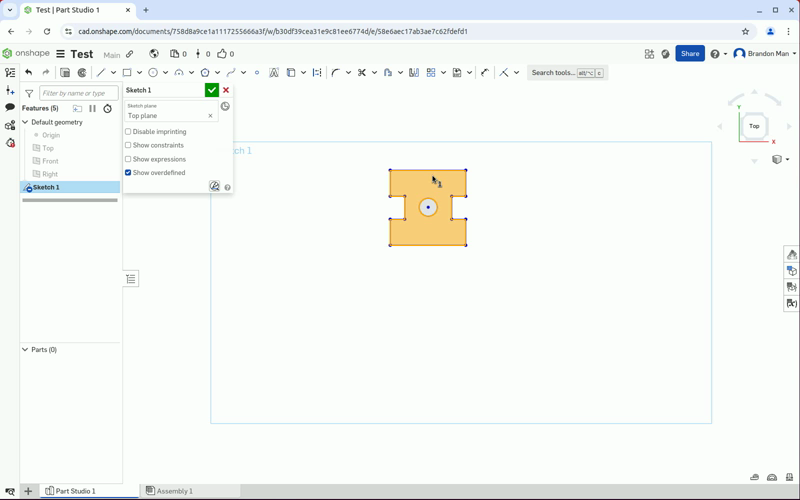
mouse_move(73, 352)
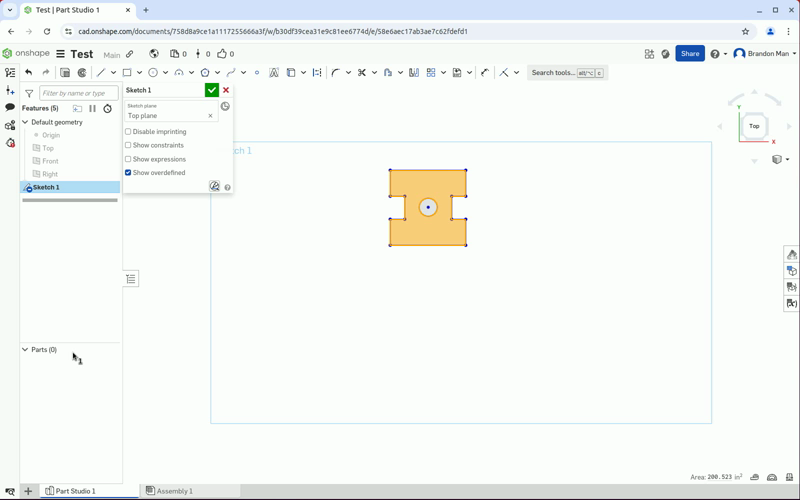
key(shift+y)
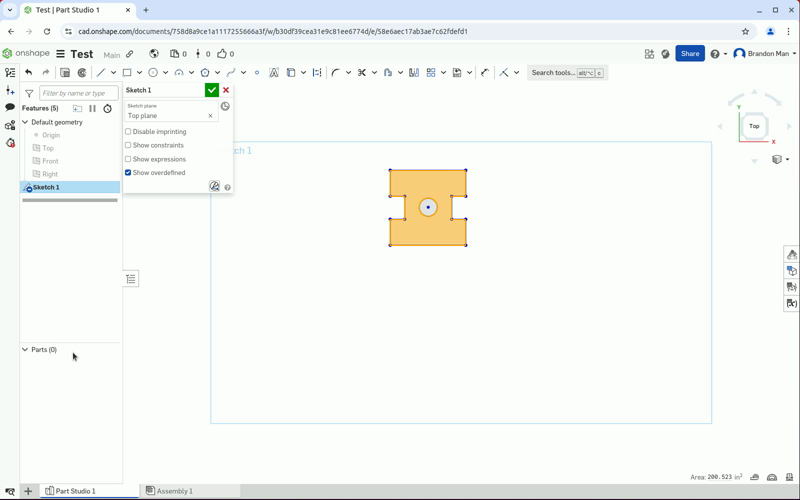
key(shift+e)
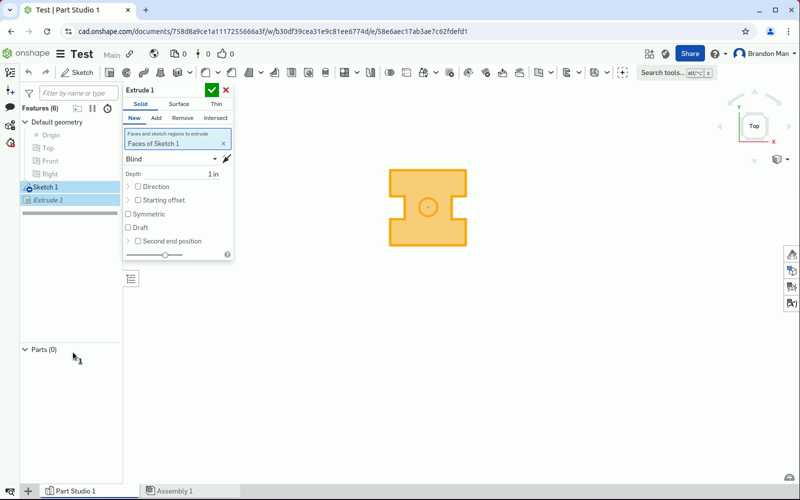
mouse_move(143, 106)
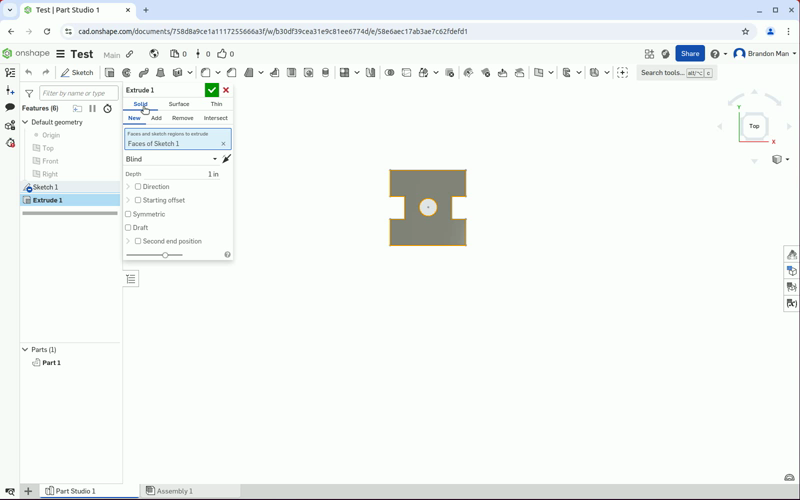
click(143, 106)
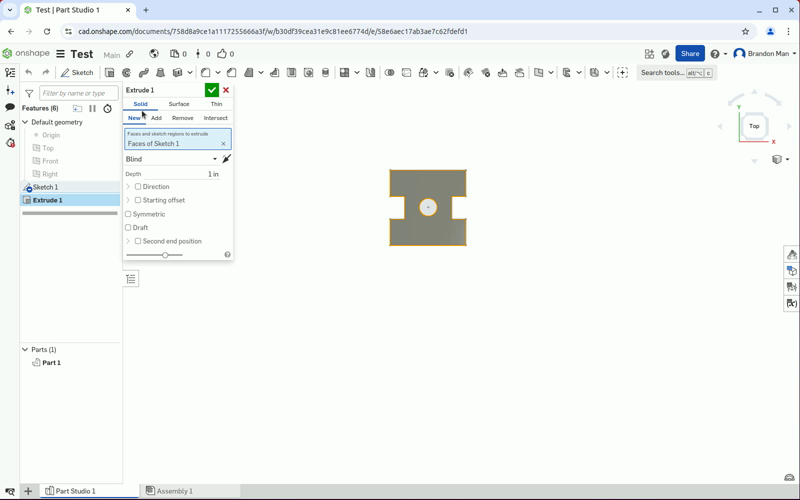
mouse_move(137, 120)
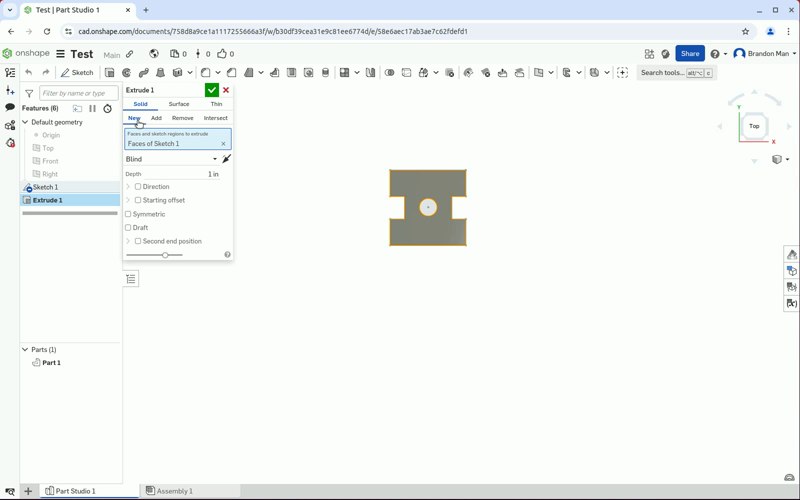
click(137, 120)
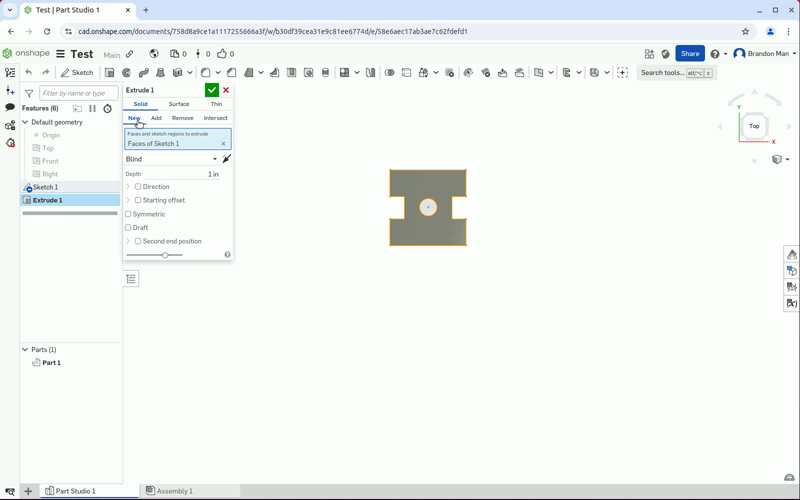
key(tab, 4)
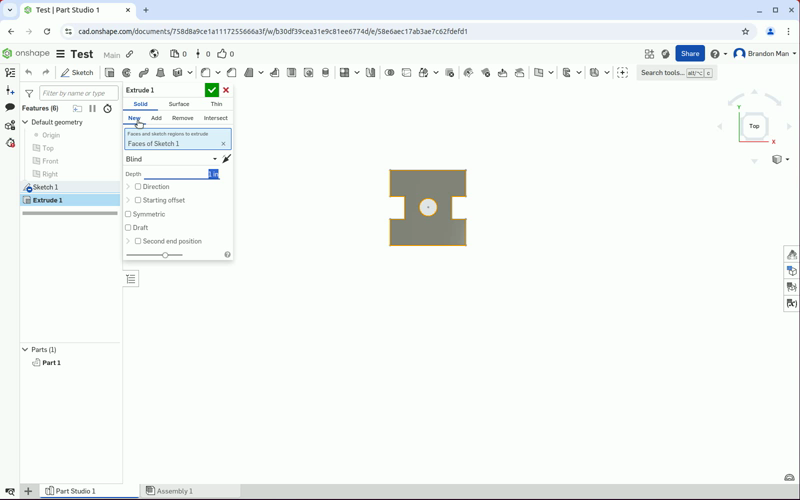
text(3.851)
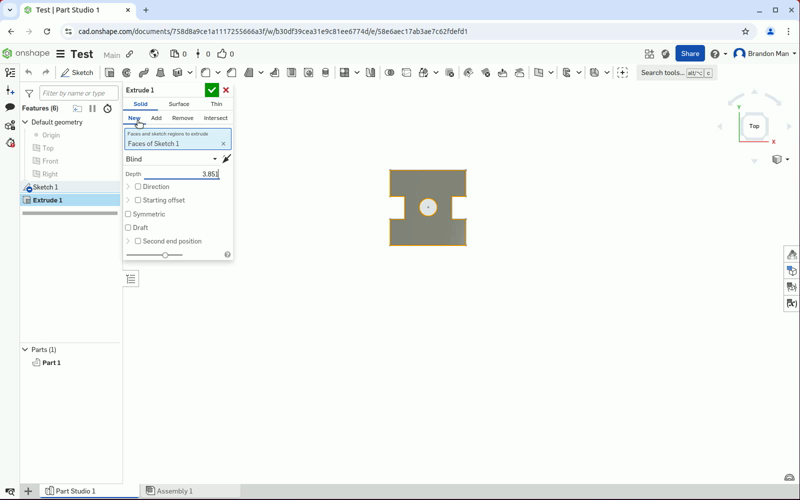
key(enter)
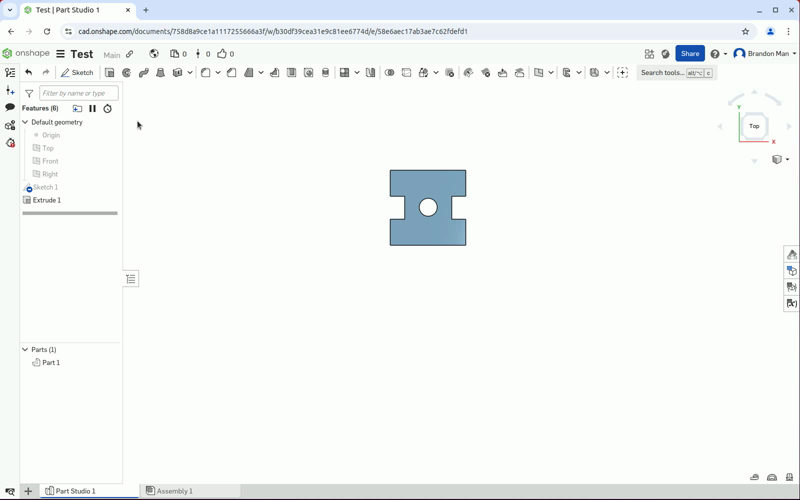
key(shift+h)
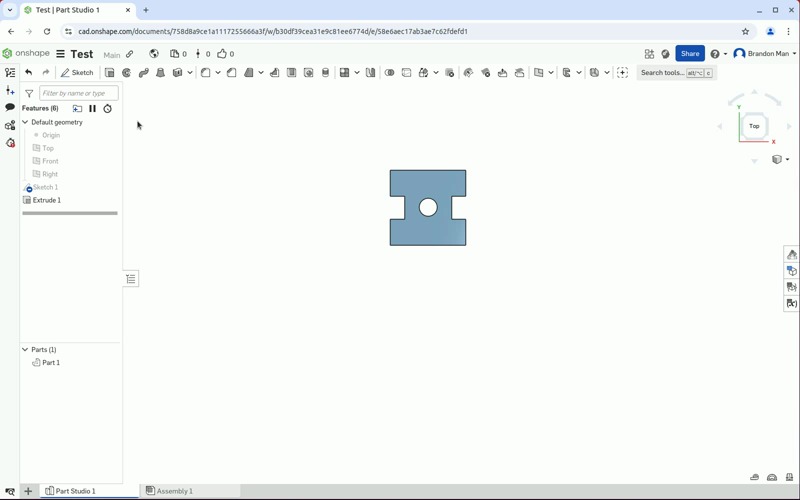
key(shift+h)
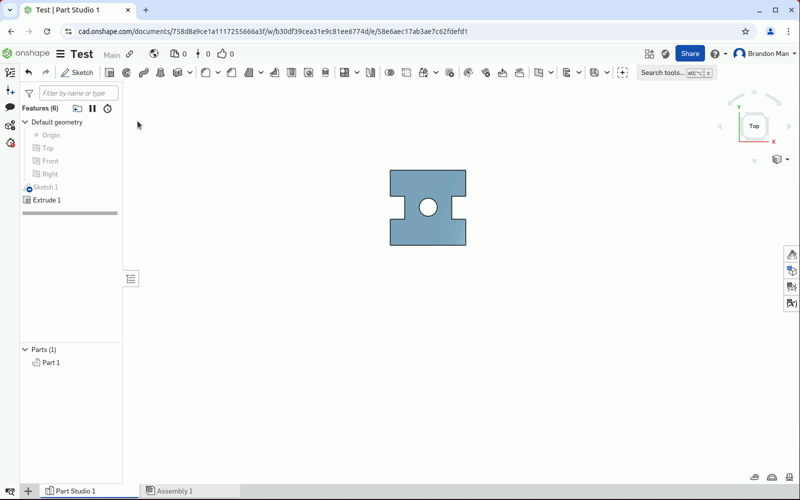
mouse_move(73, 189)
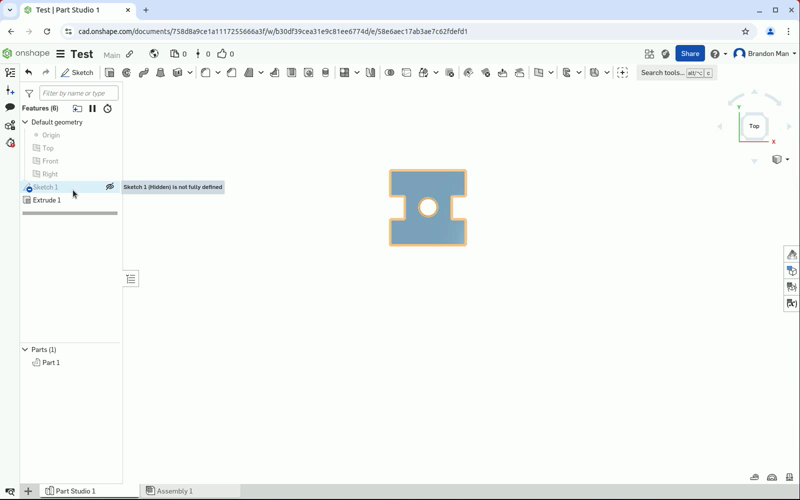
click(73, 189)
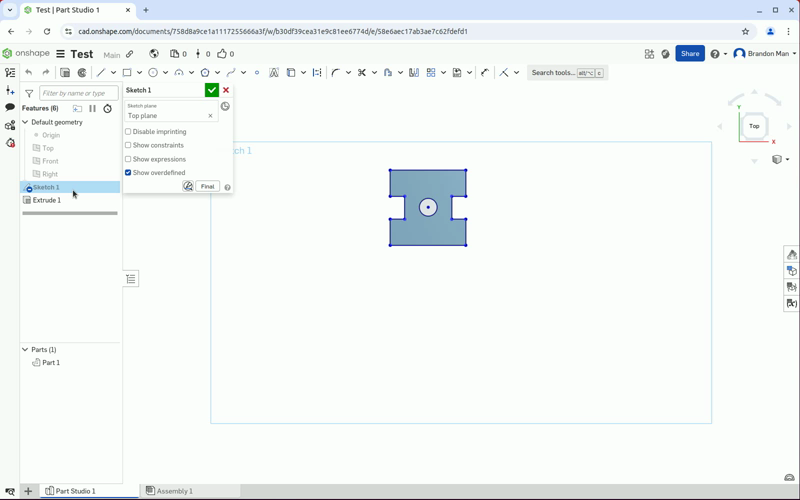
mouse_move(229, 92)
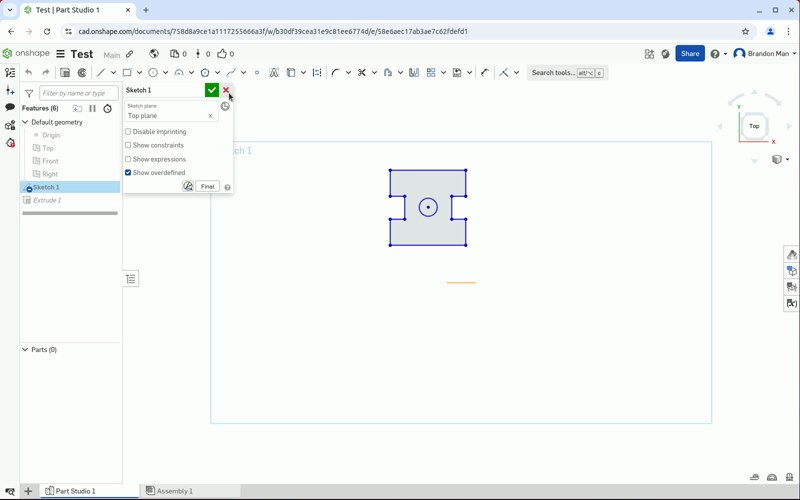
click(229, 92)
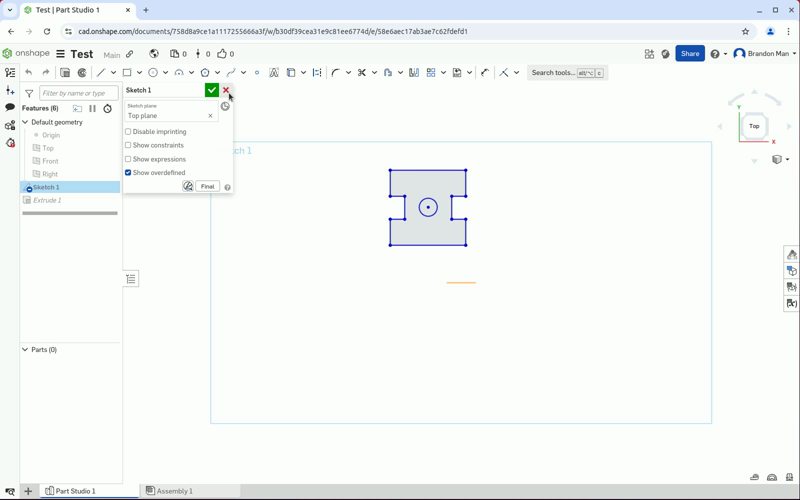
key(shift+s)
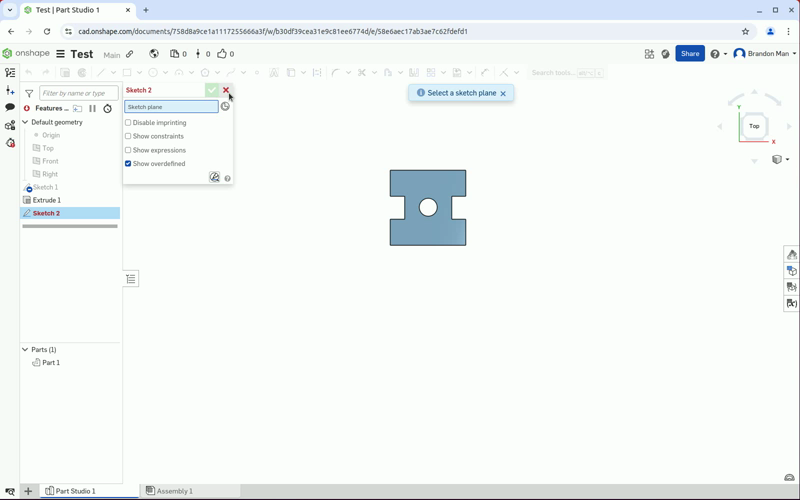
mouse_move(73, 150)
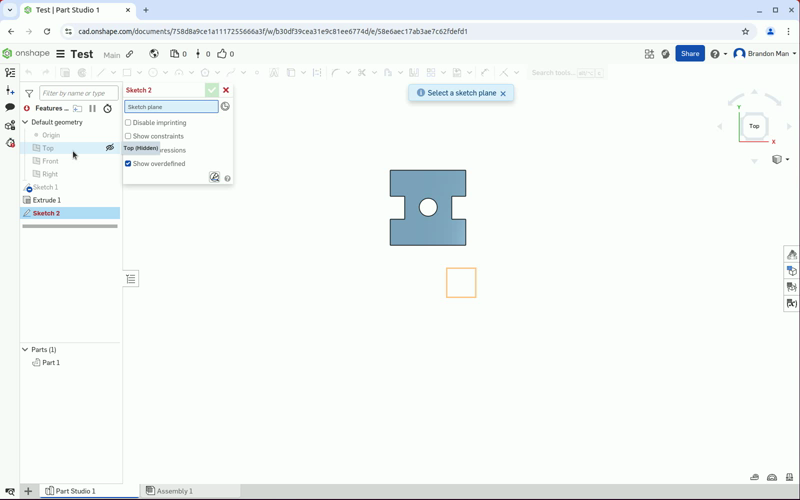
click(73, 150)
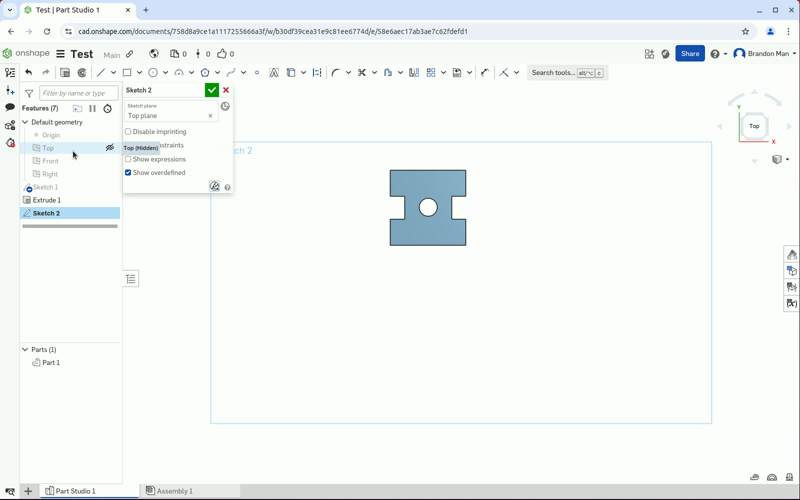
mouse_move(73, 352)
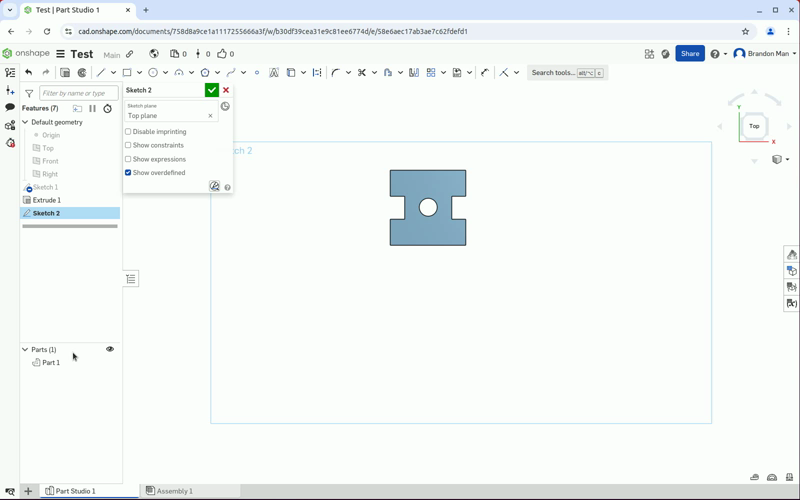
key(y)
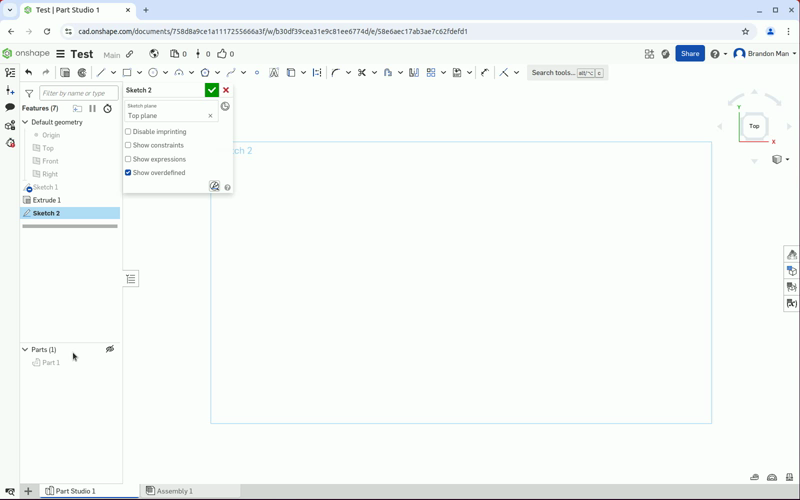
key(l)
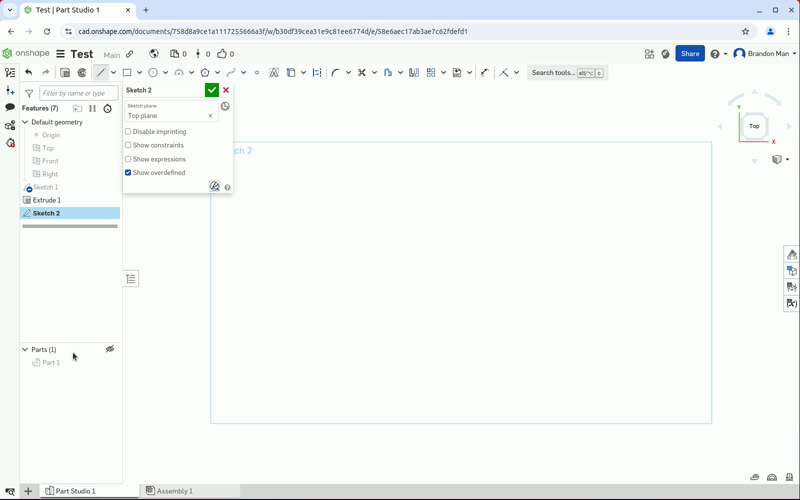
key_down(shift)
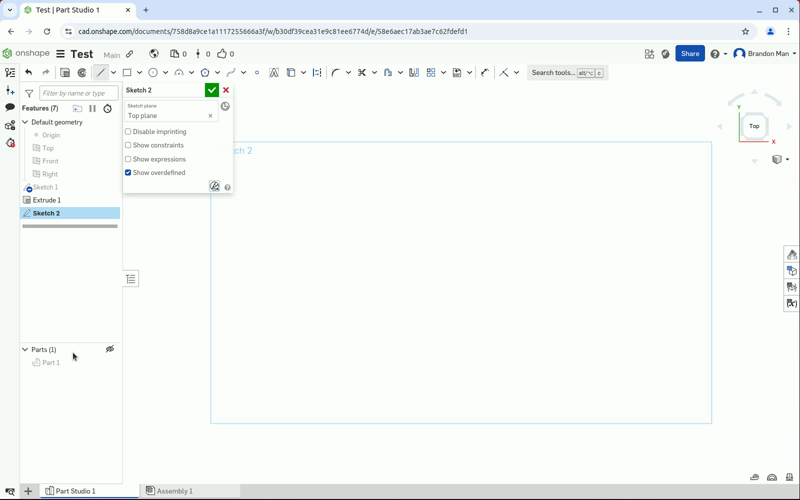
mouse_move(390, 282)
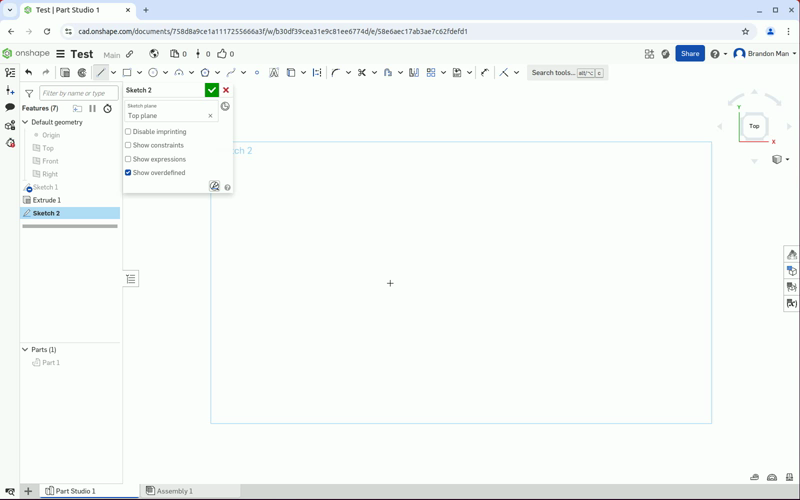
click(390, 282)
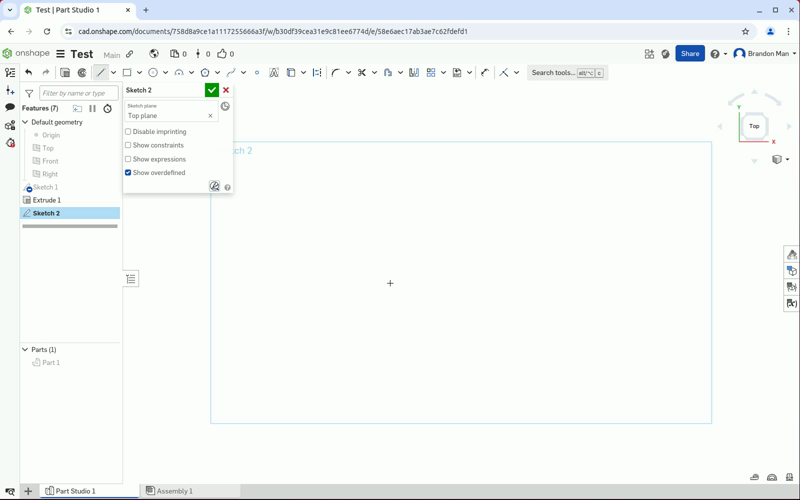
key_up(shift)
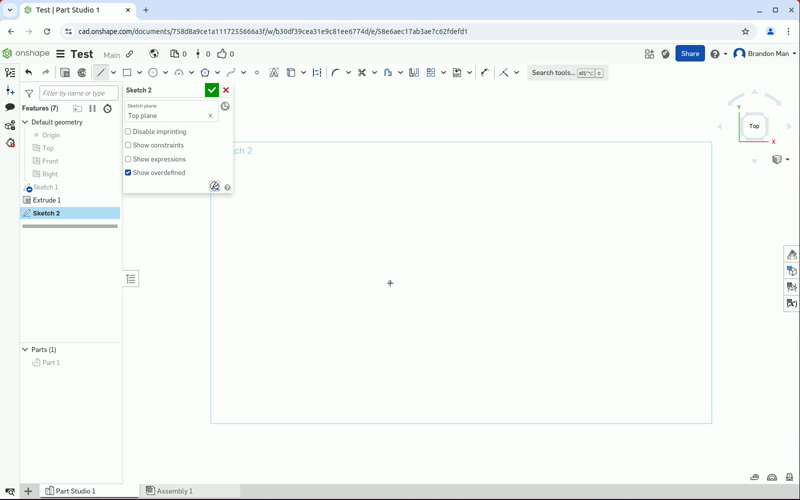
key_down(shift)
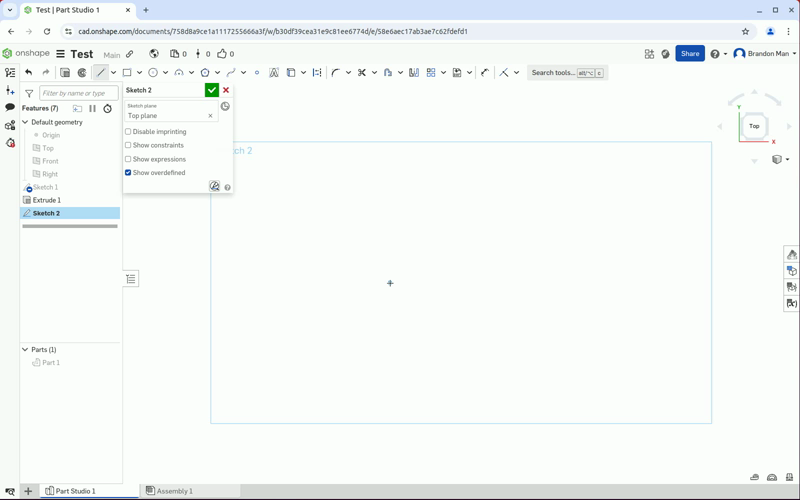
mouse_move(465, 282)
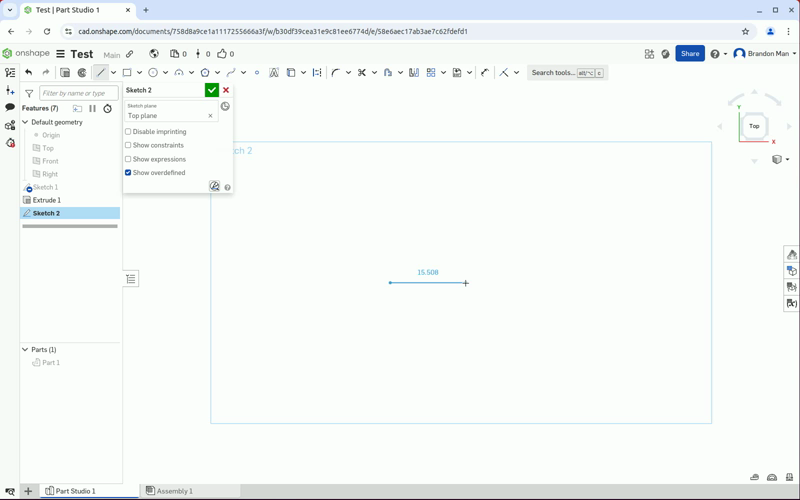
click(465, 282)
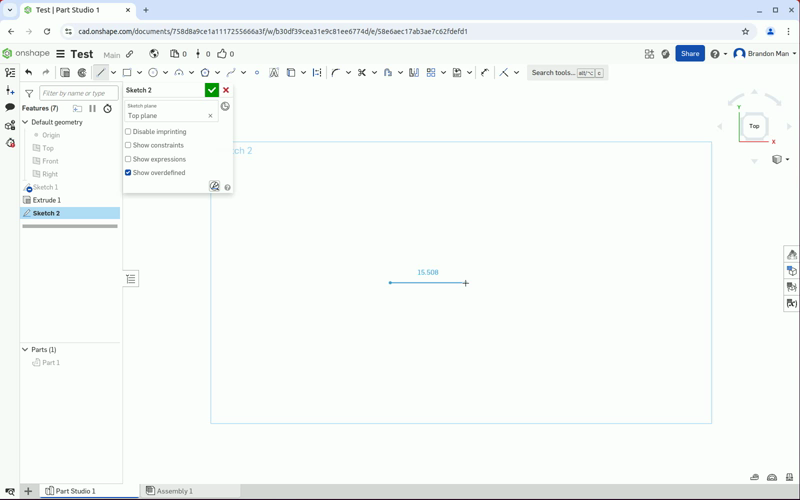
key_up(shift)
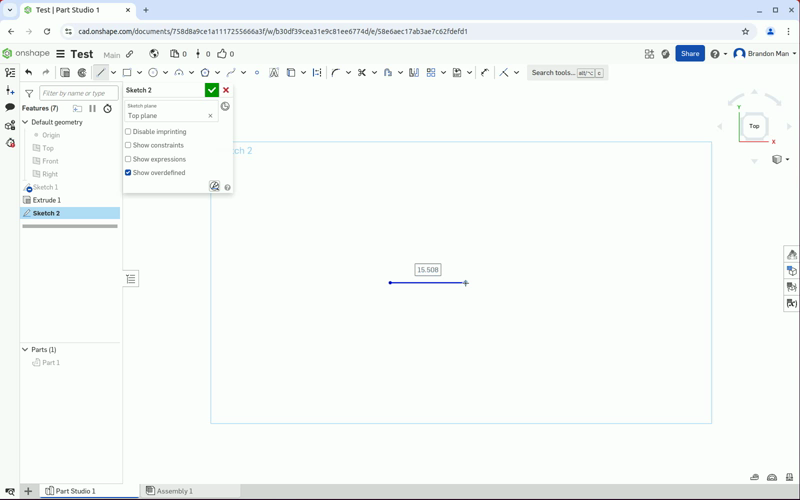
key_down(shift)
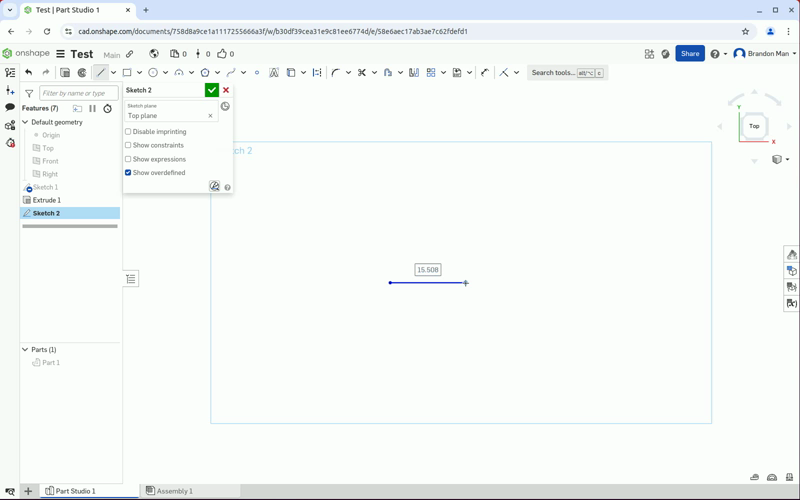
mouse_move(495, 282)
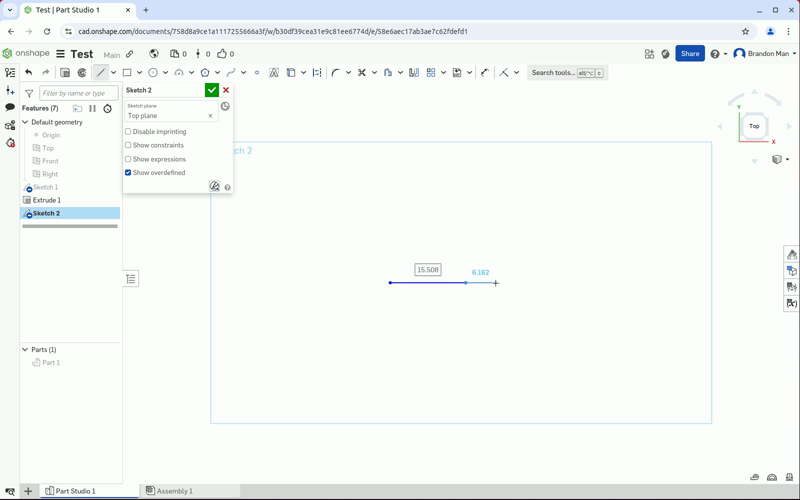
mouse_move(465, 244)
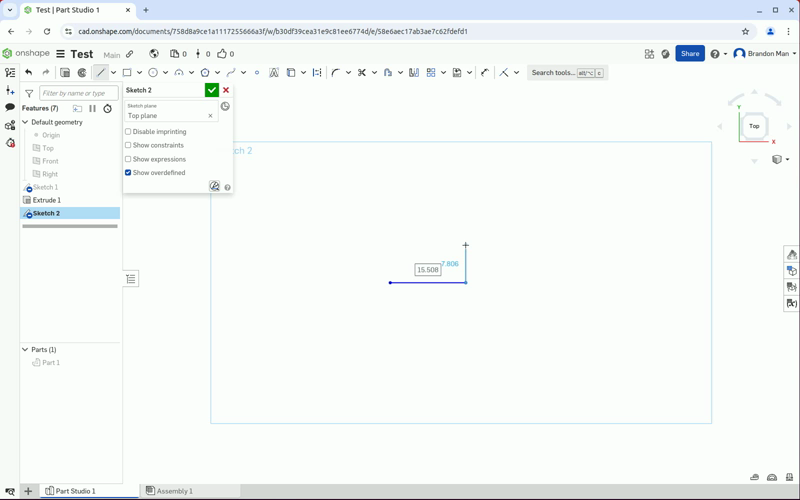
click(465, 244)
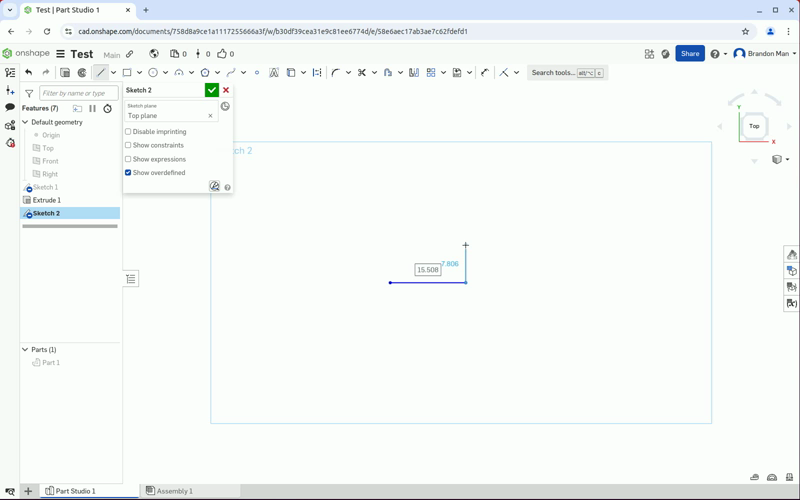
key_up(shift)
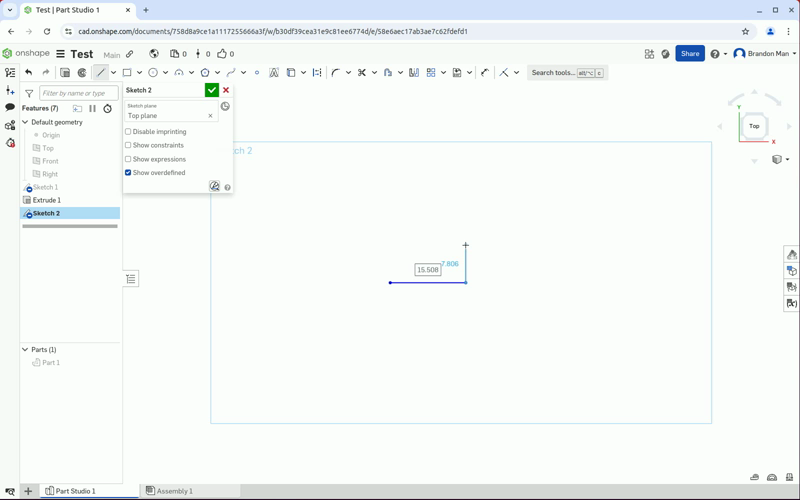
key_down(shift)
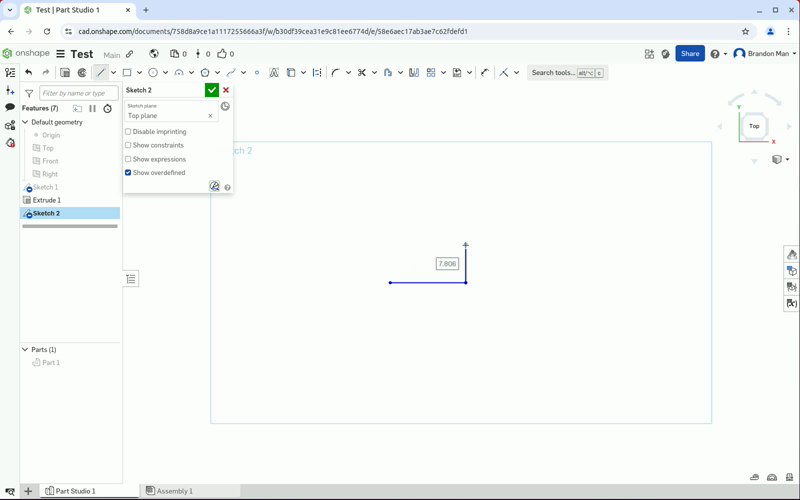
mouse_move(390, 244)
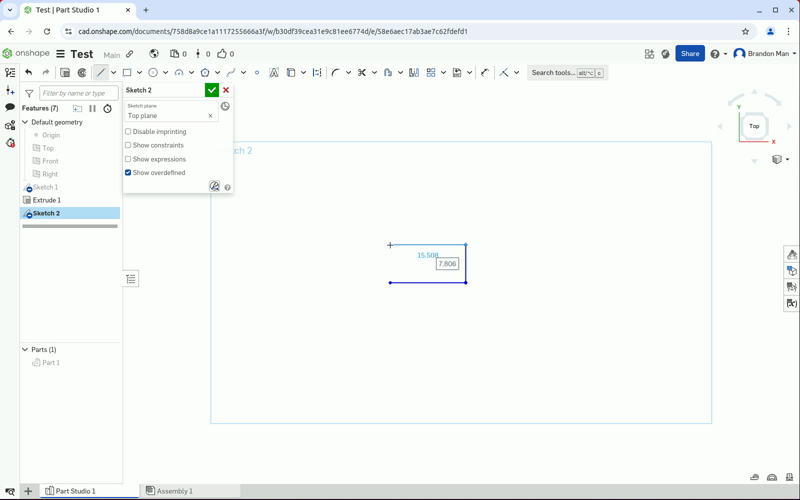
click(390, 244)
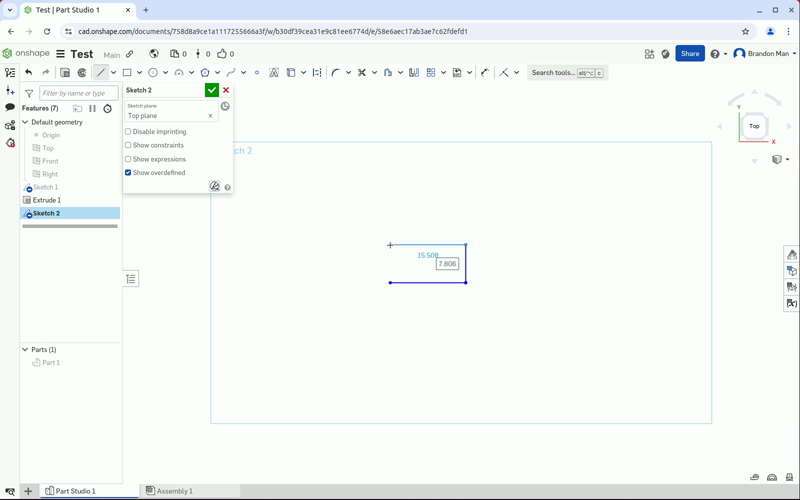
key_up(shift)
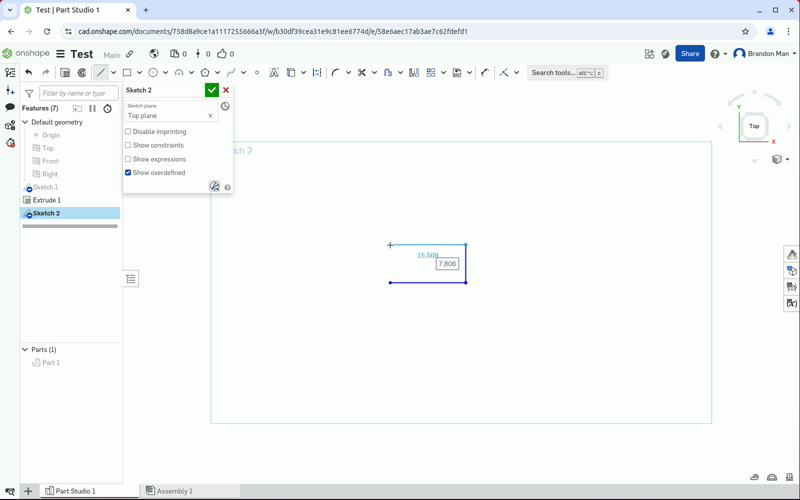
mouse_move(420, 244)
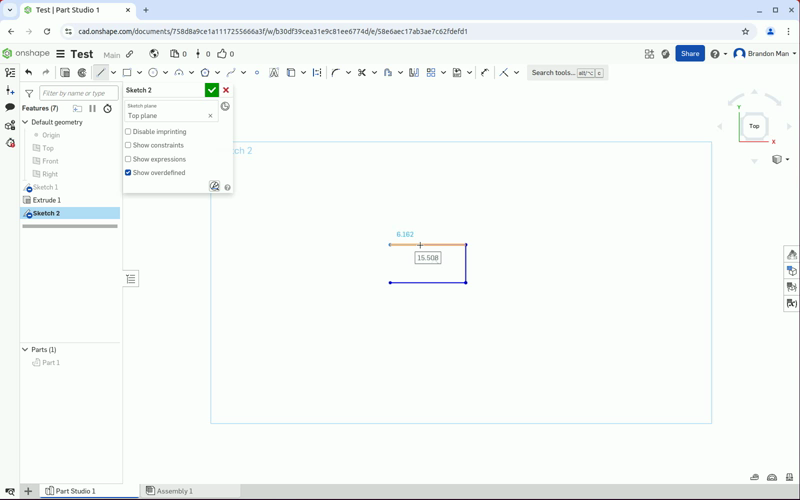
key_down(shift)
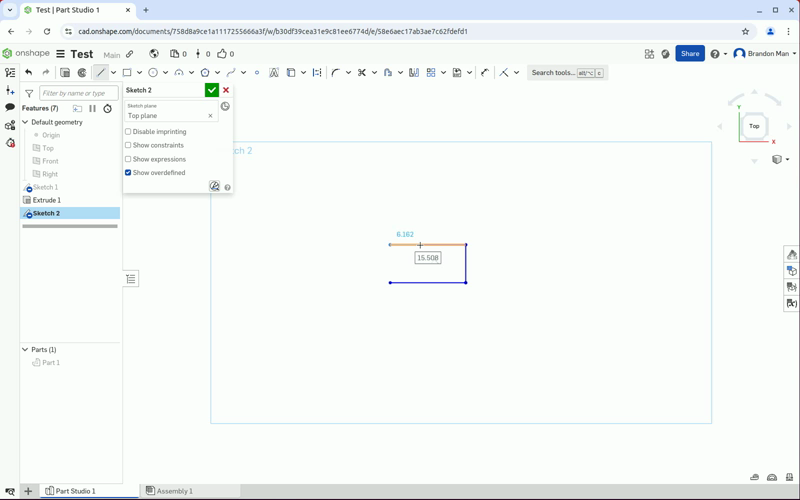
mouse_move(390, 282)
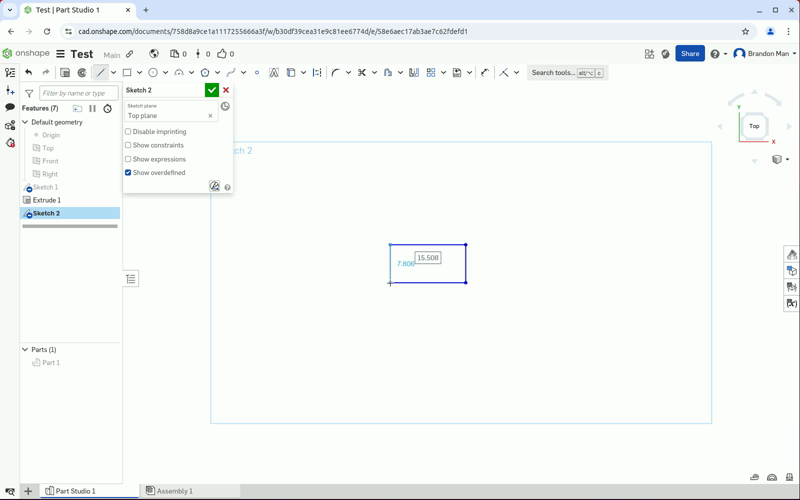
key_up(shift)
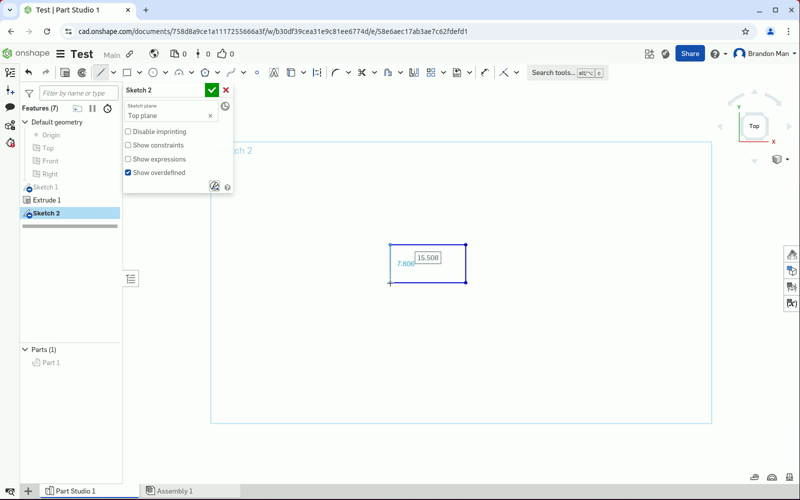
click(390, 282)
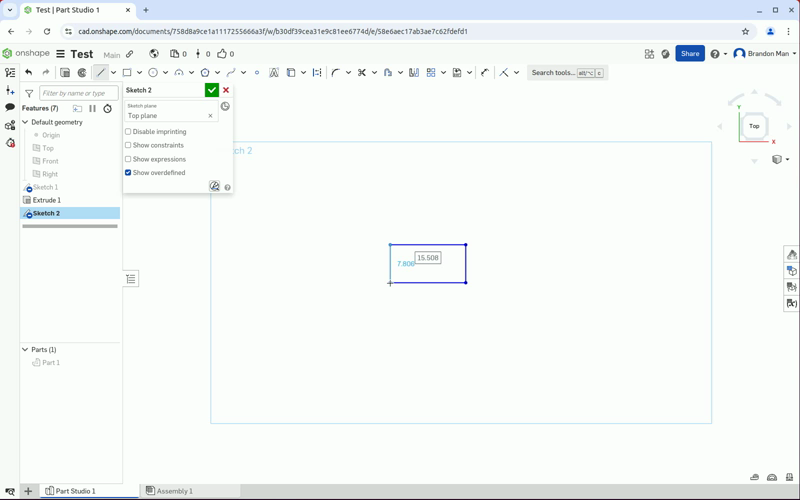
key(esc)
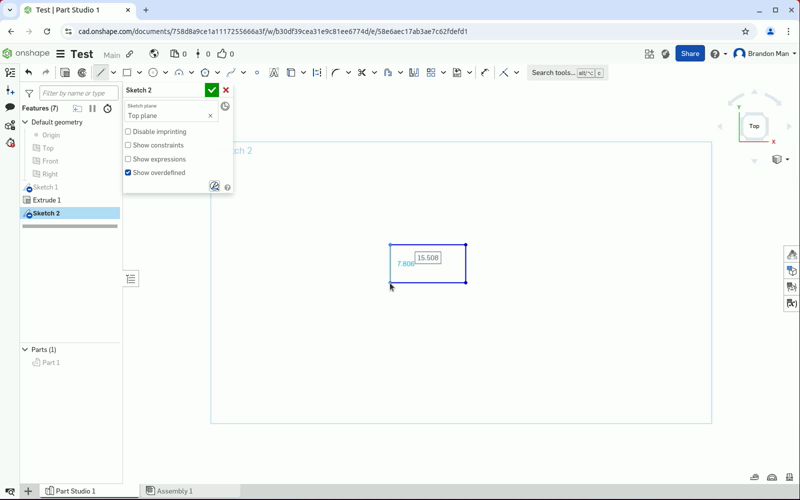
key(c)
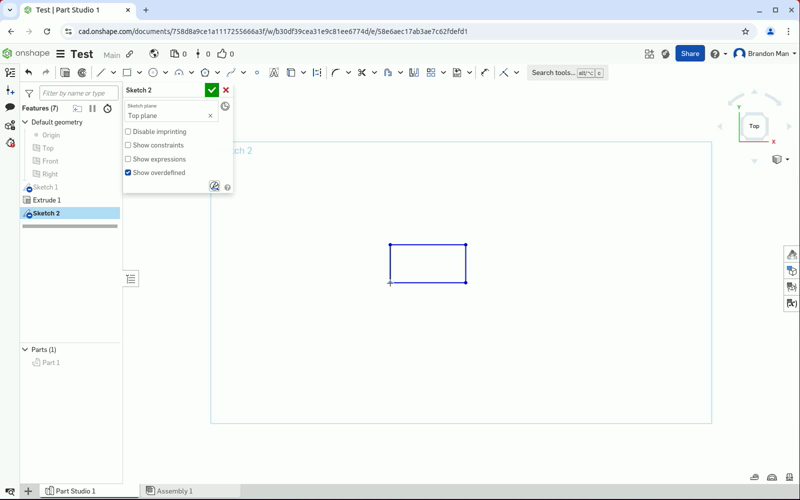
key_down(shift)
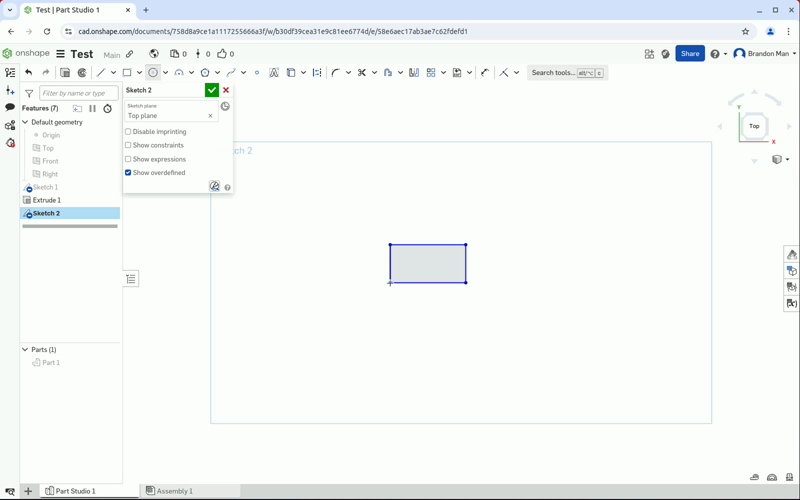
mouse_move(428, 264)
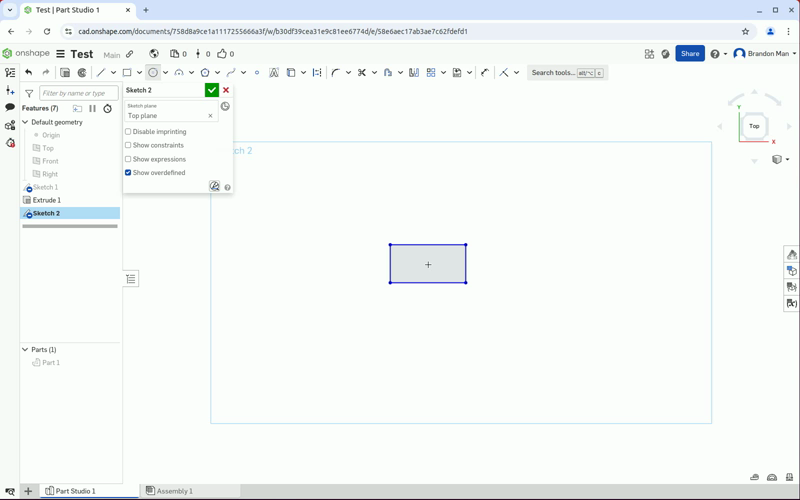
click(428, 264)
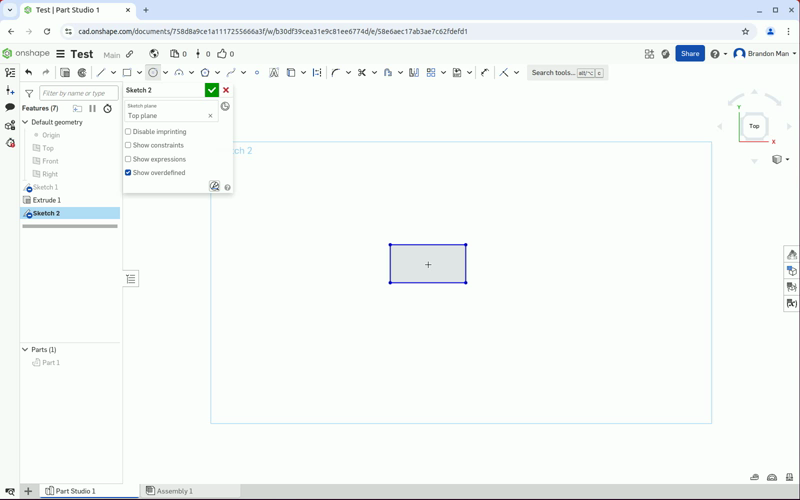
key_up(shift)
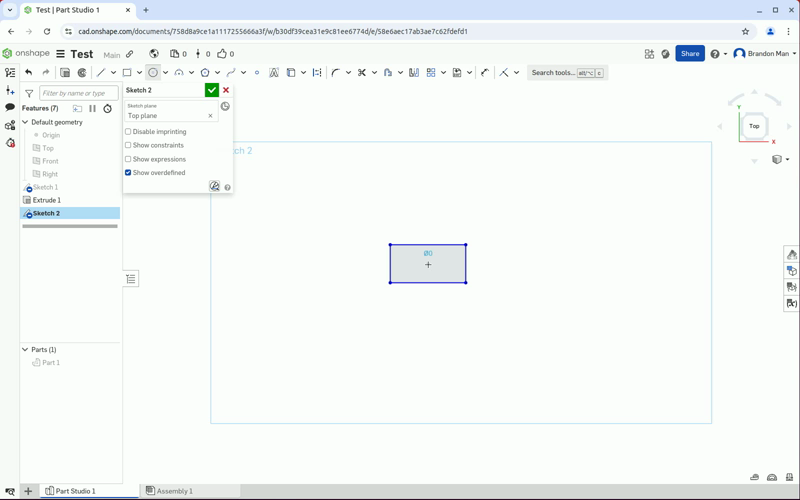
mouse_move(437, 264)
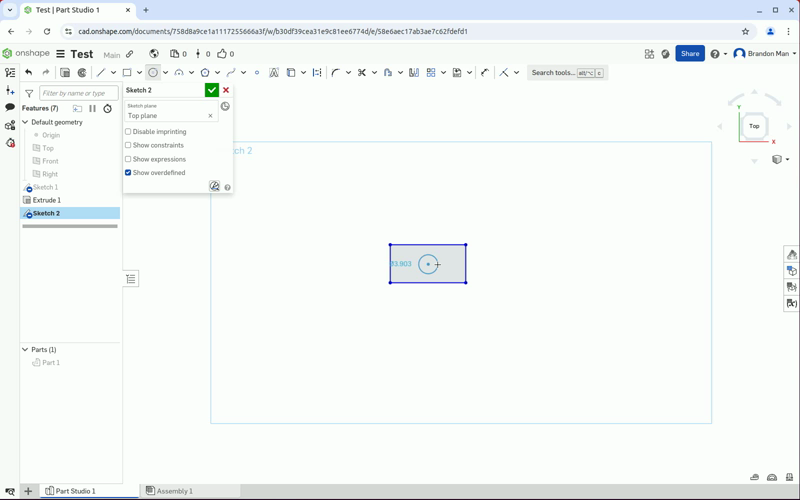
click(437, 264)
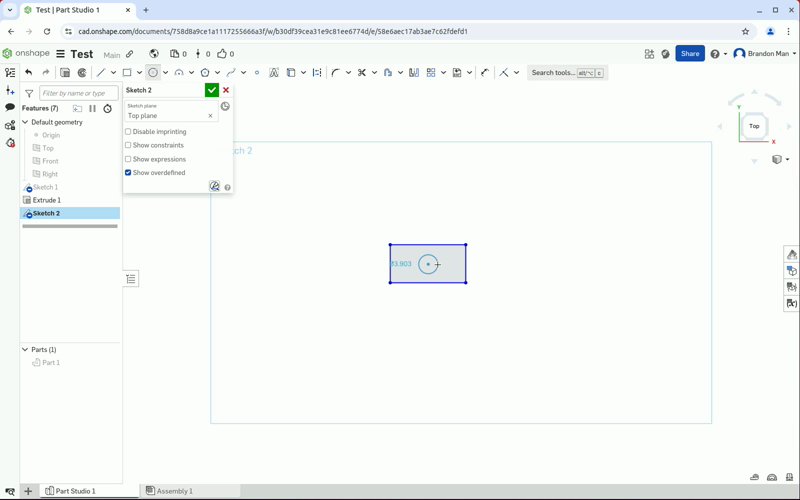
key(esc)
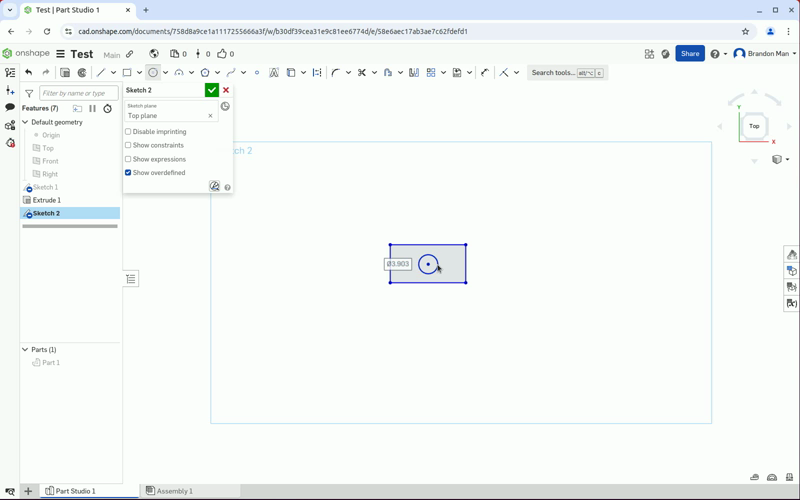
mouse_move(404, 257)
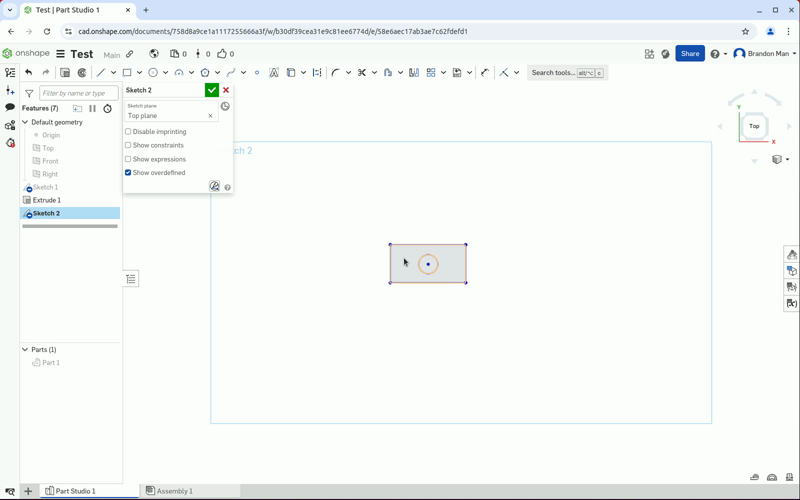
click(404, 257)
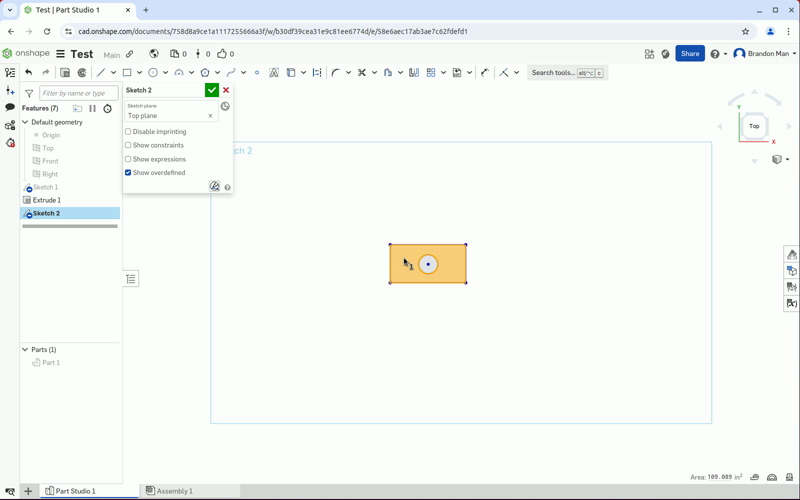
mouse_move(73, 352)
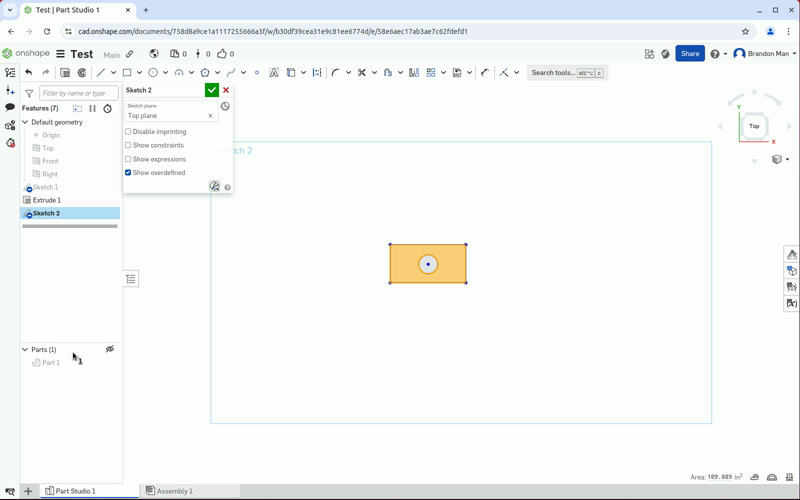
key(shift+y)
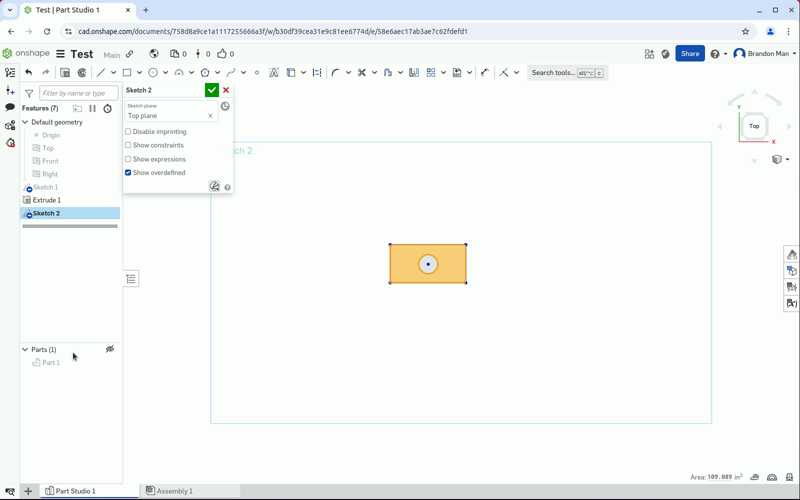
key(shift+e)
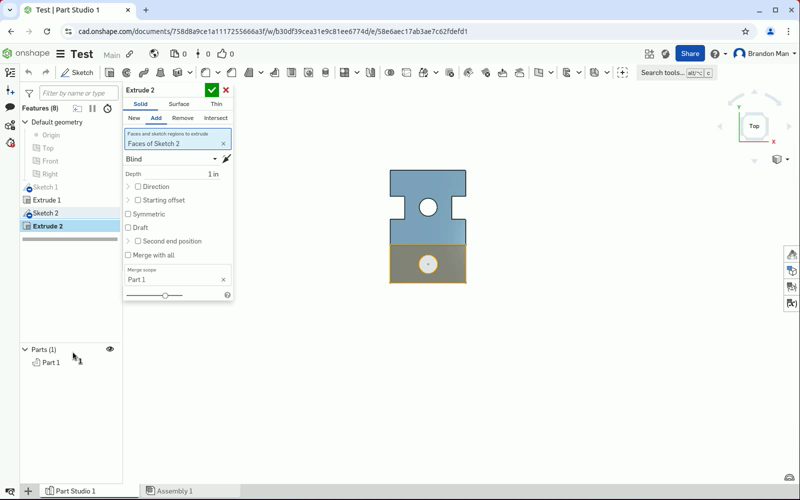
mouse_move(143, 106)
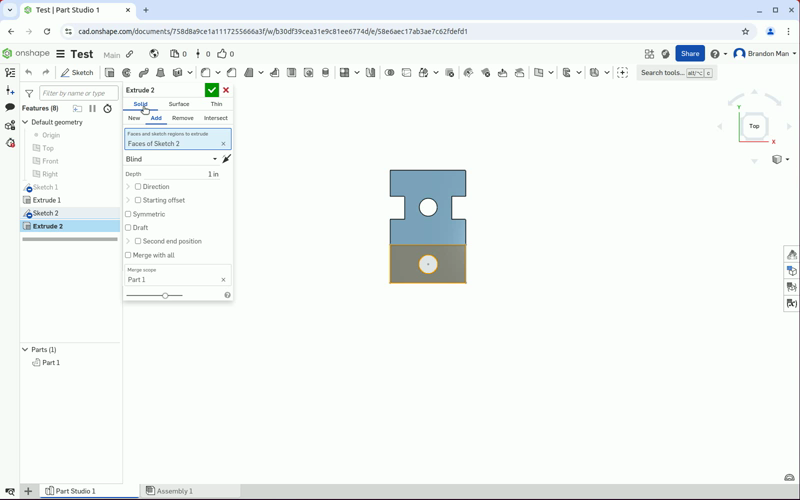
click(143, 106)
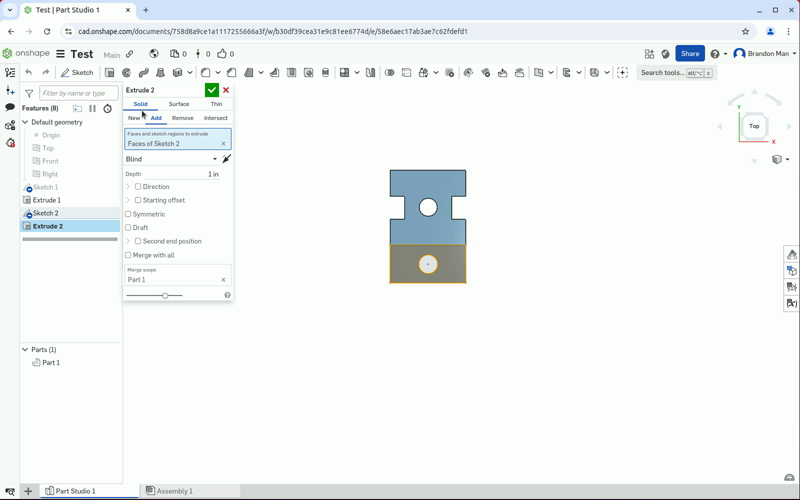
mouse_move(137, 120)
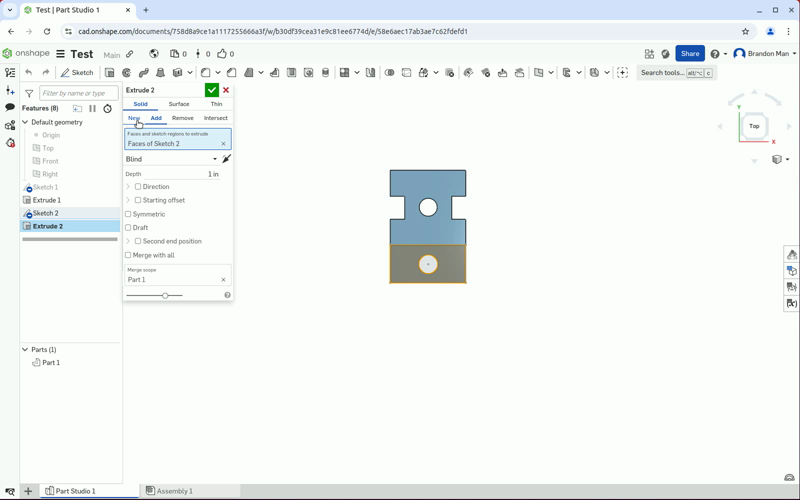
click(137, 120)
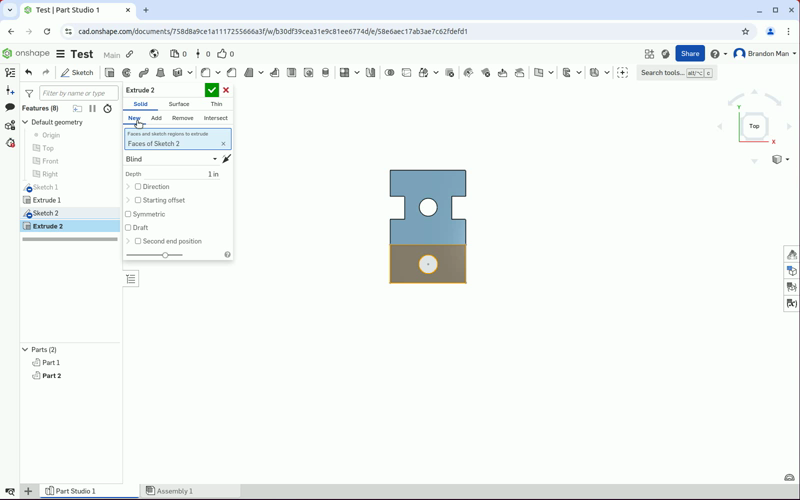
key(tab, 4)
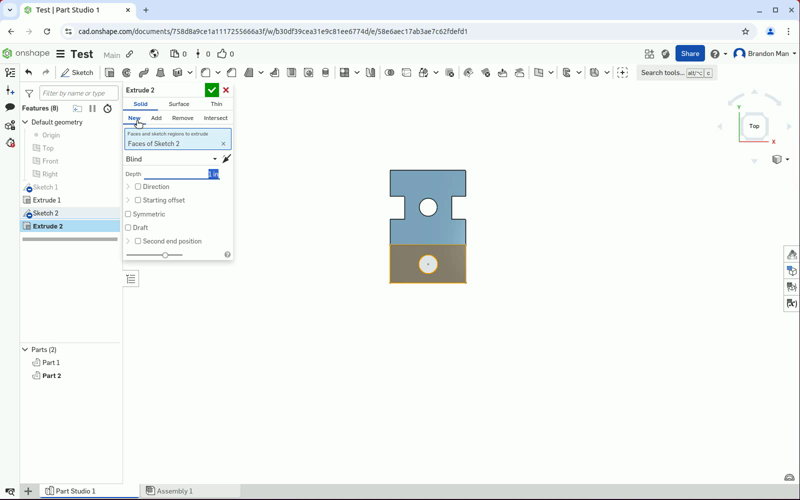
text(3.851)
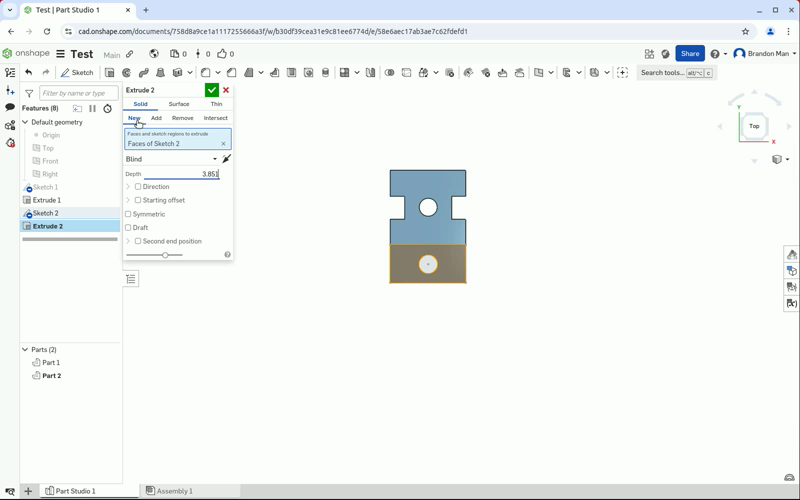
key(enter)
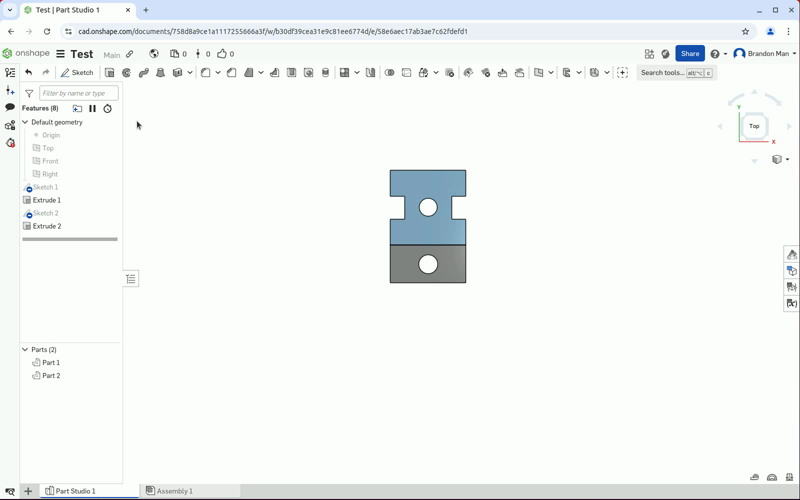
key(shift+h)
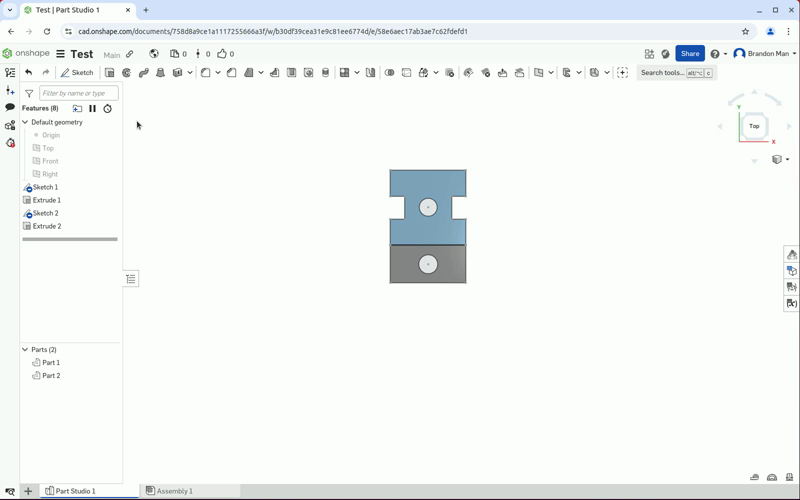
key(shift+h)
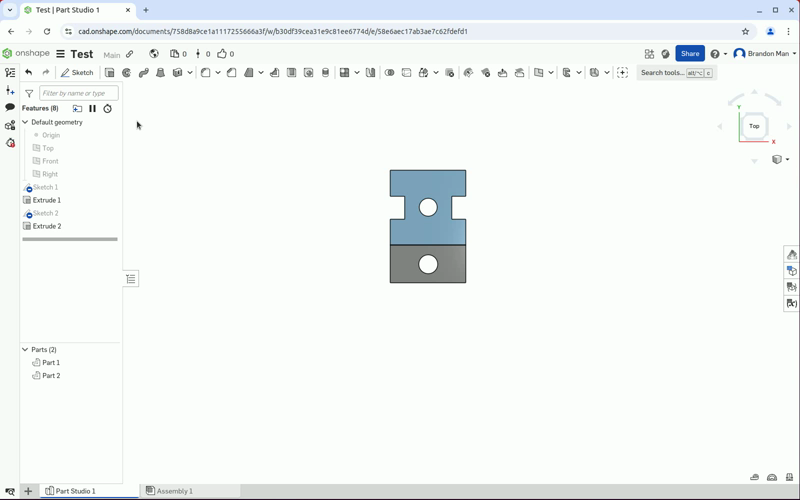
mouse_move(73, 189)
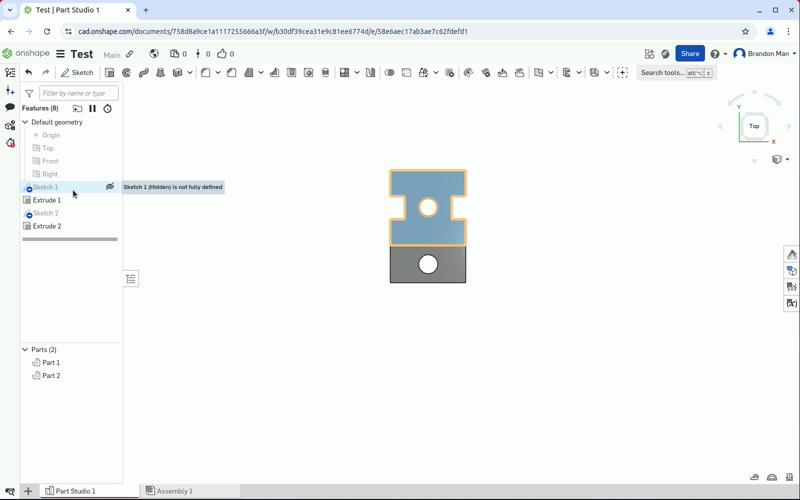
click(73, 189)
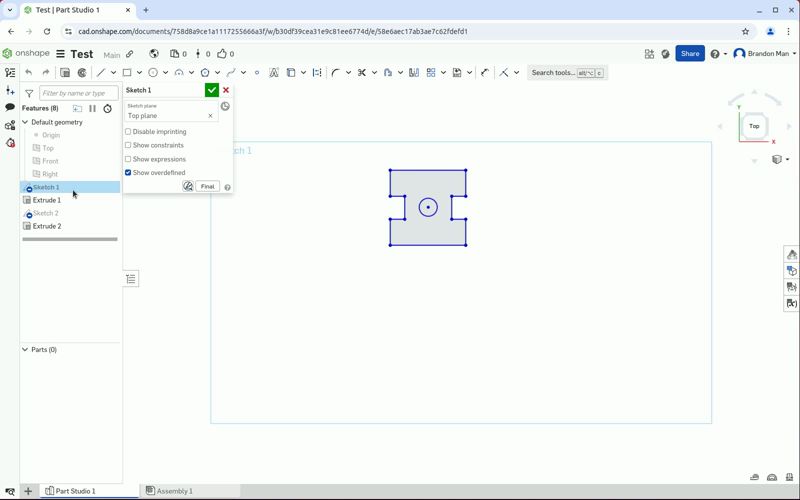
mouse_move(229, 92)
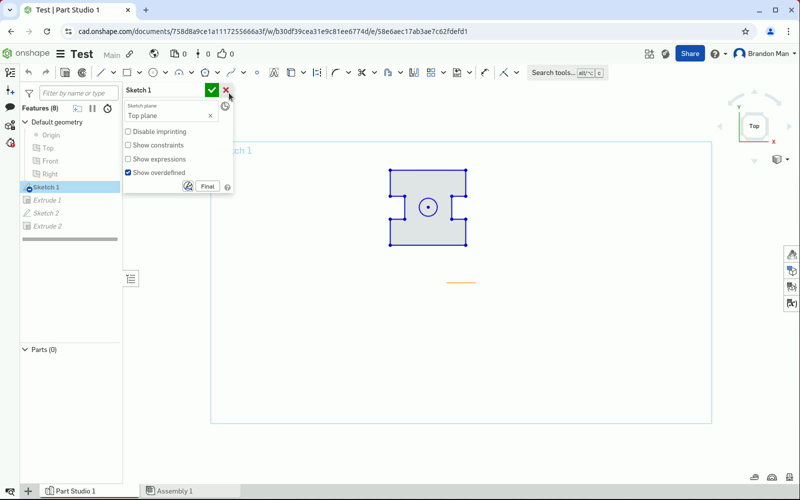
click(229, 92)
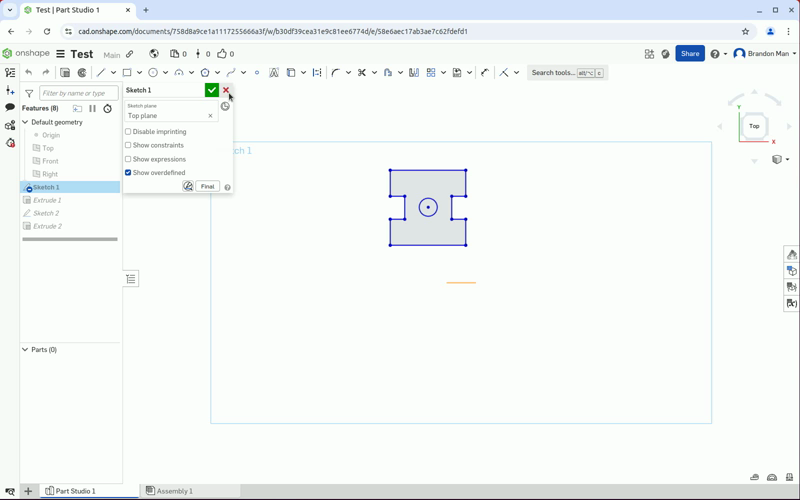
key(shift+s)
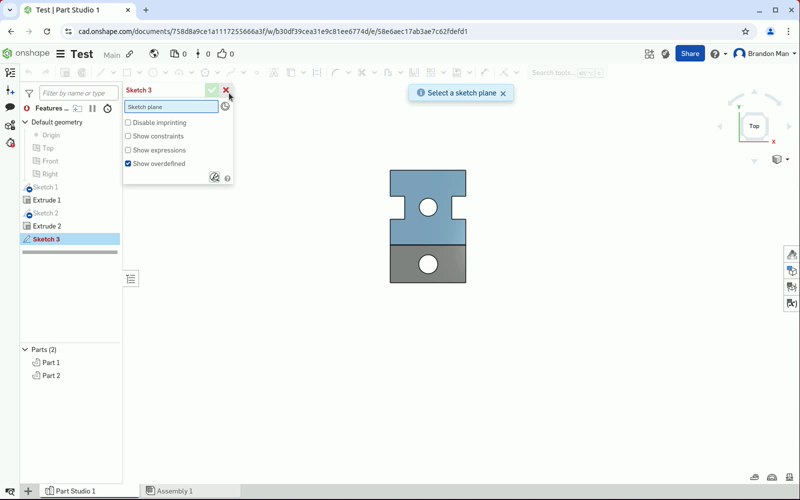
mouse_move(73, 150)
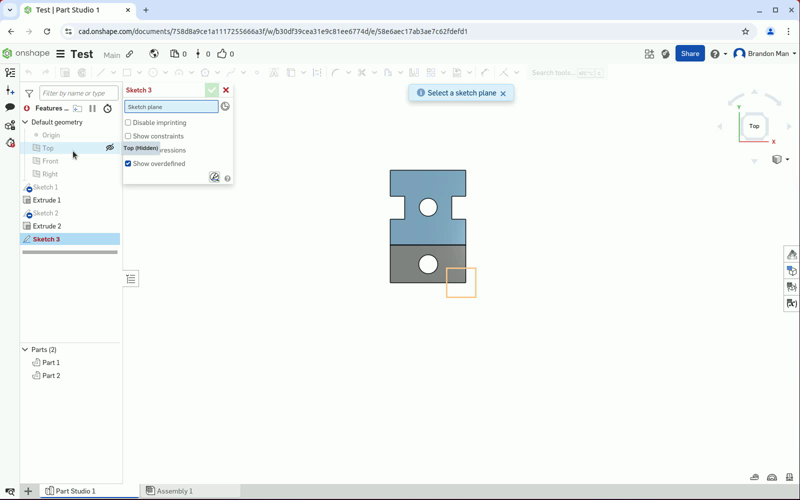
click(73, 150)
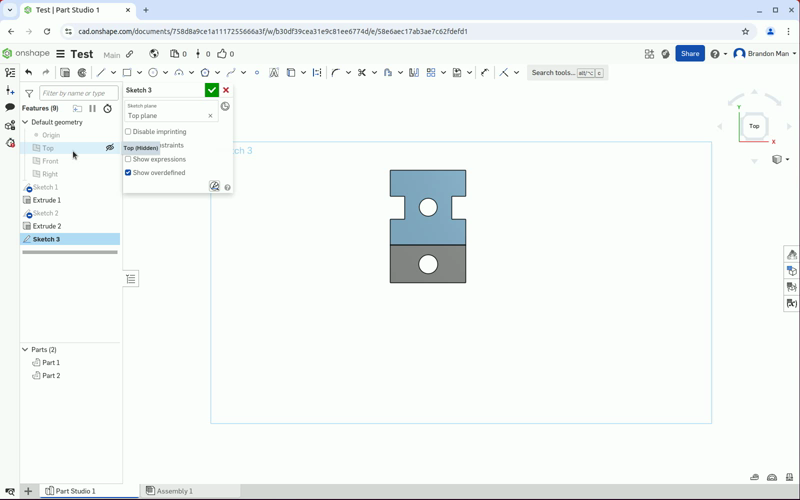
mouse_move(73, 352)
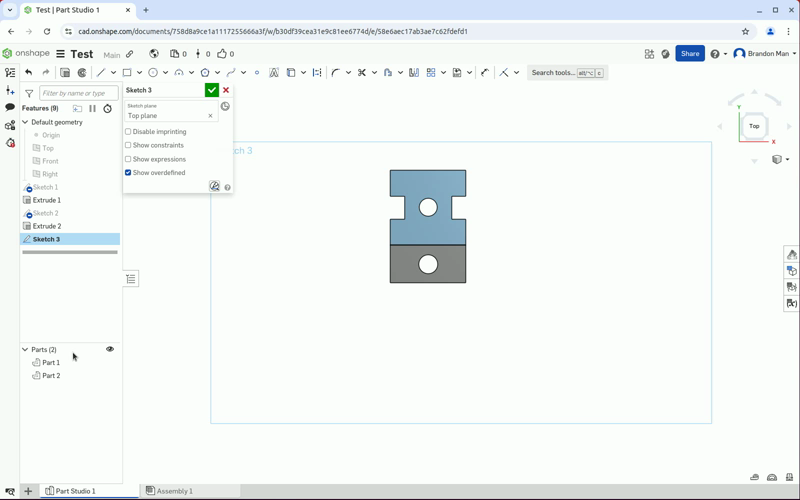
key(y)
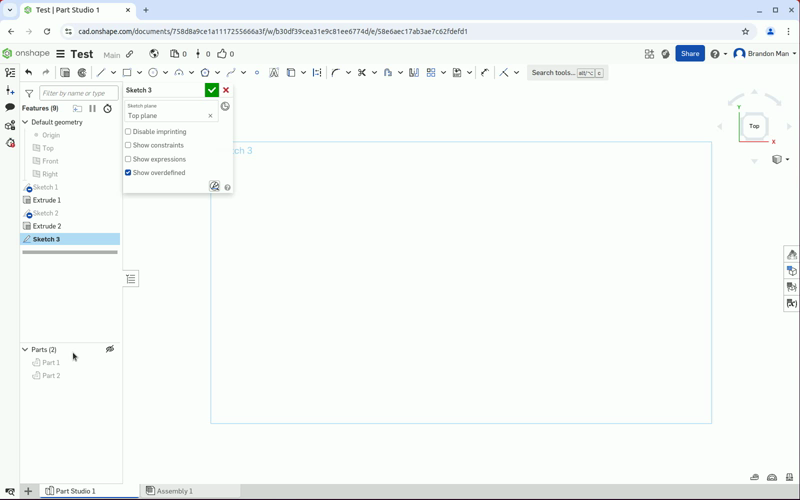
key(l)
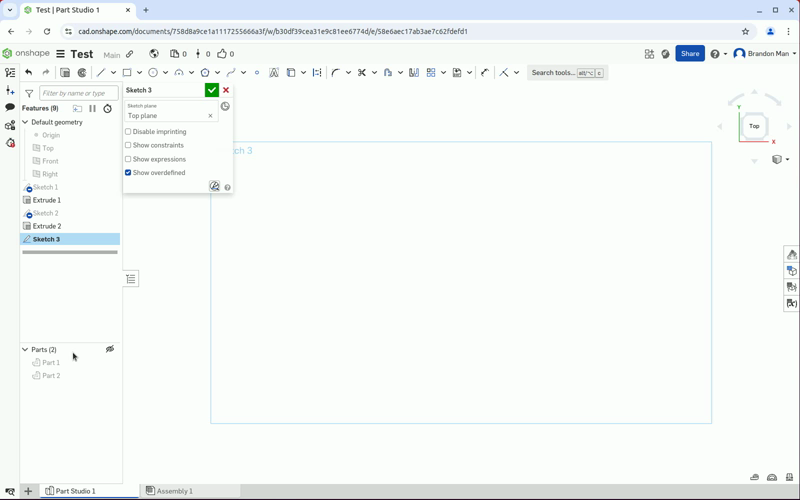
key_down(shift)
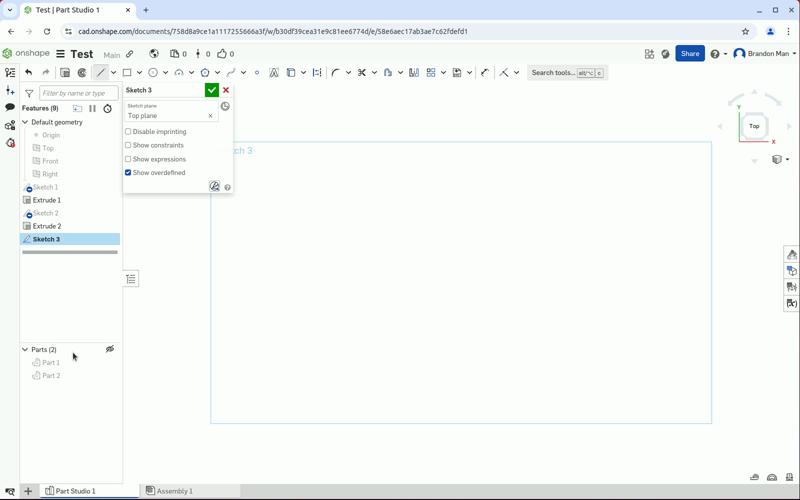
mouse_move(390, 218)
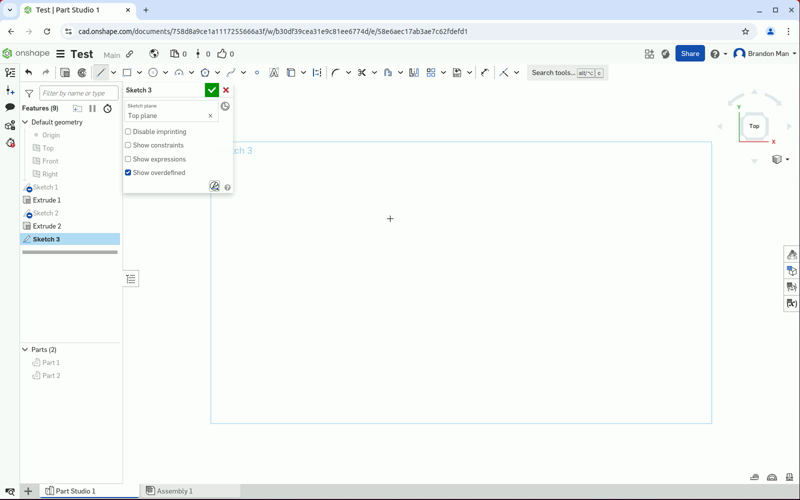
click(390, 218)
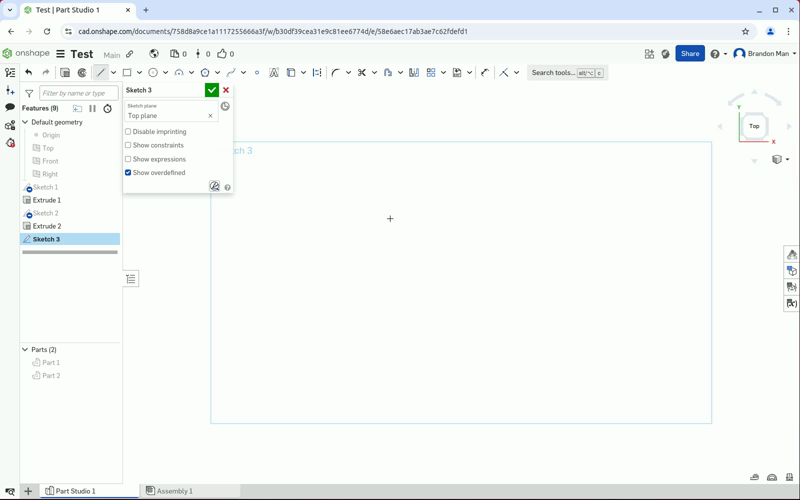
key_up(shift)
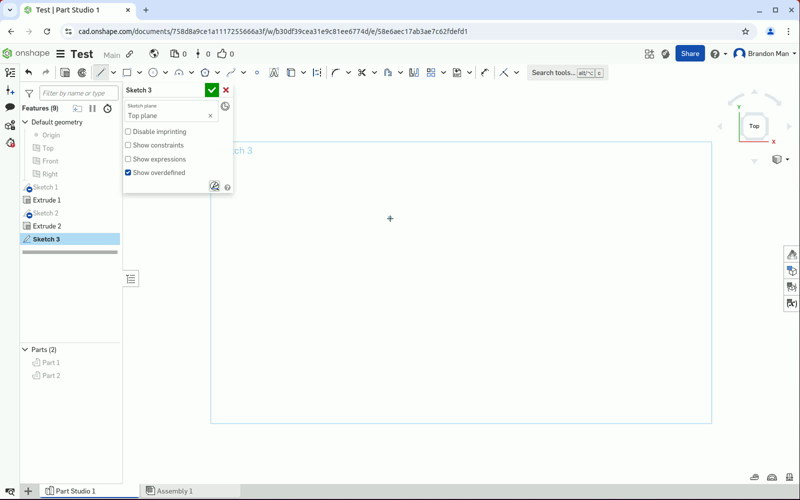
key_down(shift)
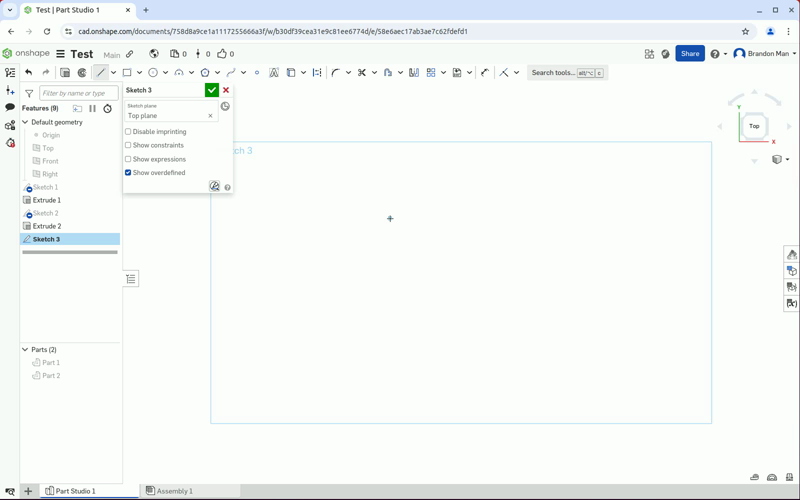
mouse_move(420, 218)
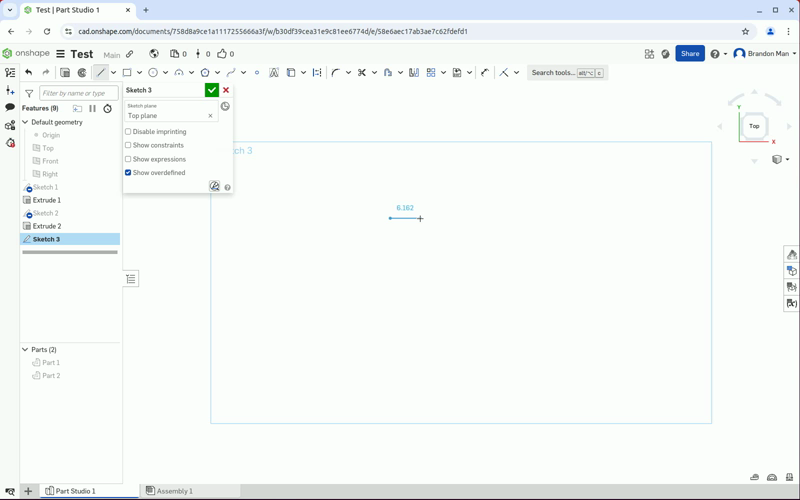
mouse_move(404, 218)
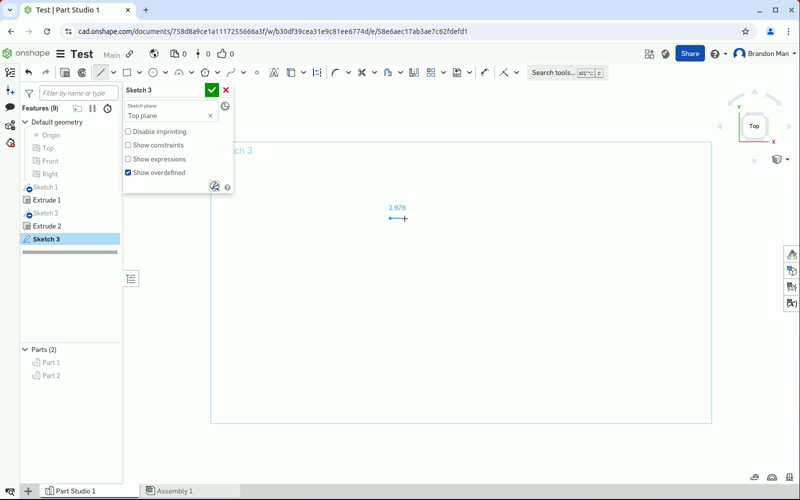
click(404, 218)
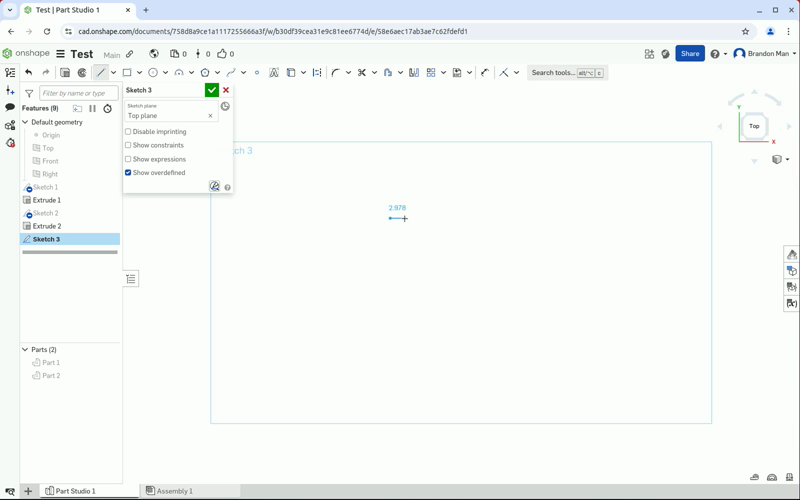
key_up(shift)
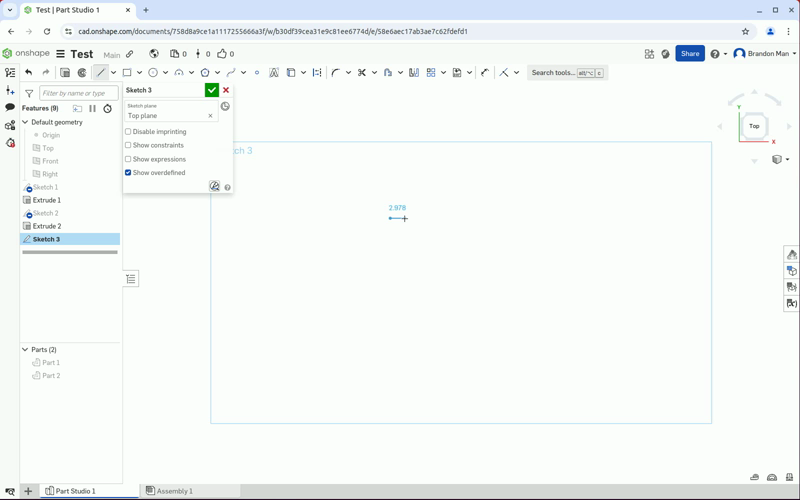
key_down(shift)
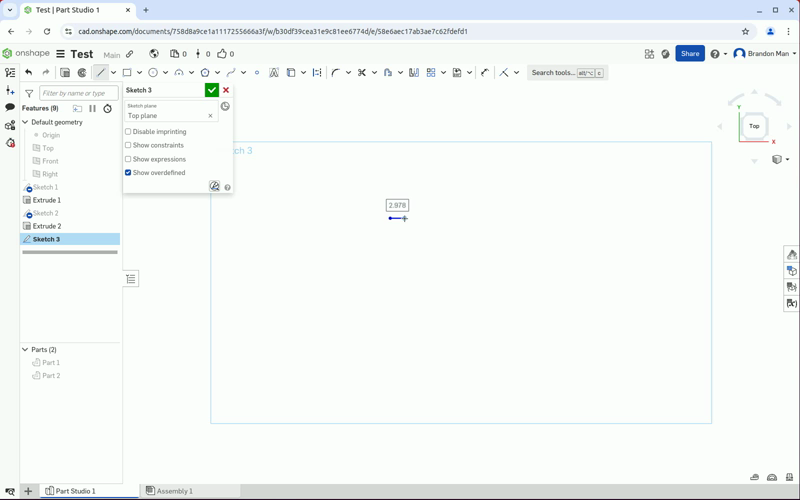
mouse_move(434, 218)
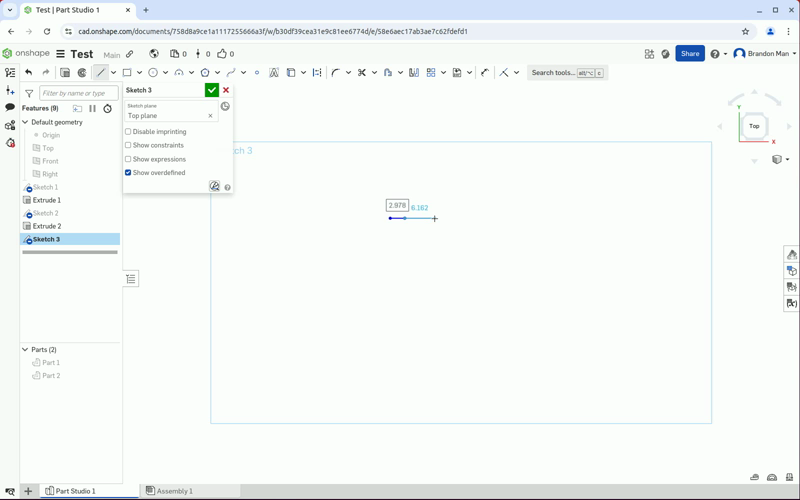
mouse_move(404, 195)
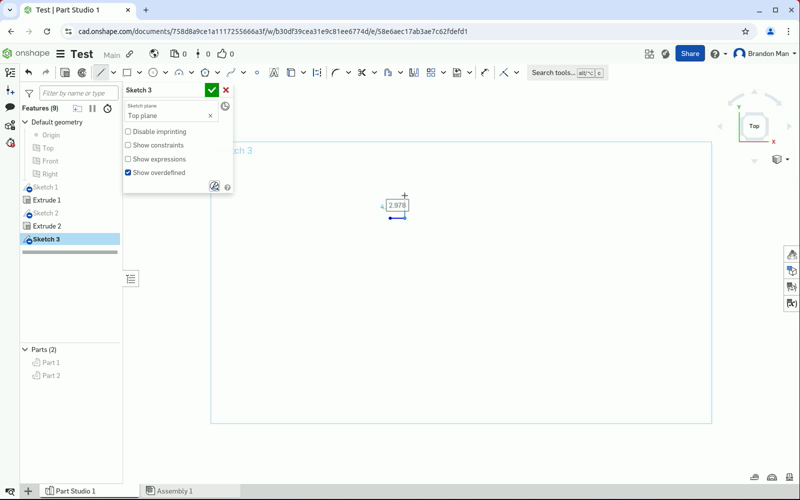
click(404, 195)
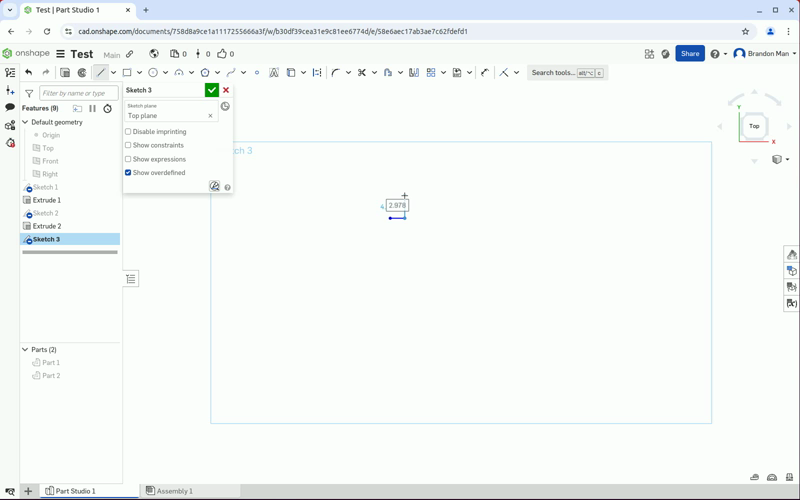
key_up(shift)
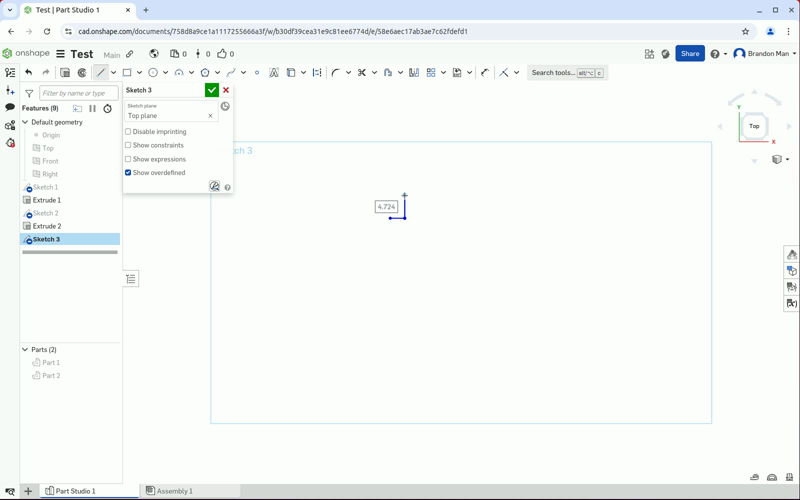
key_down(shift)
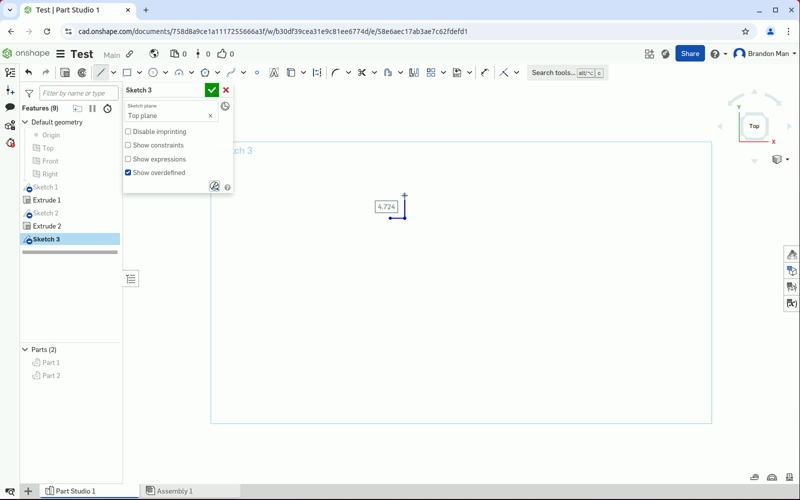
mouse_move(434, 195)
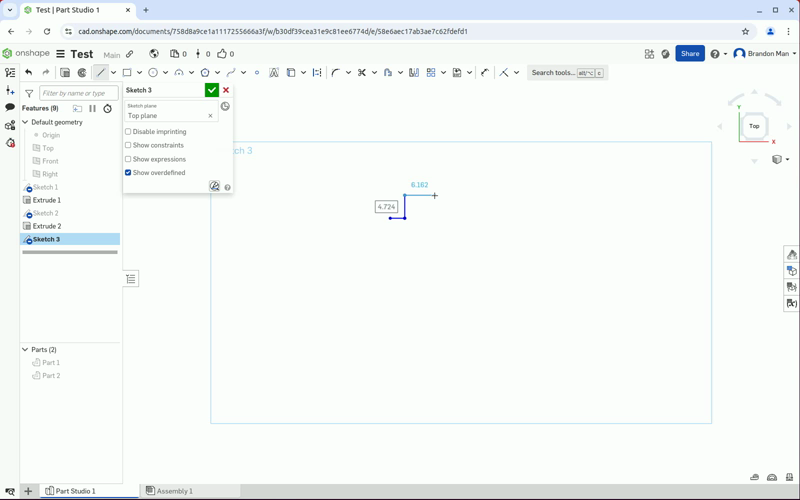
mouse_move(390, 195)
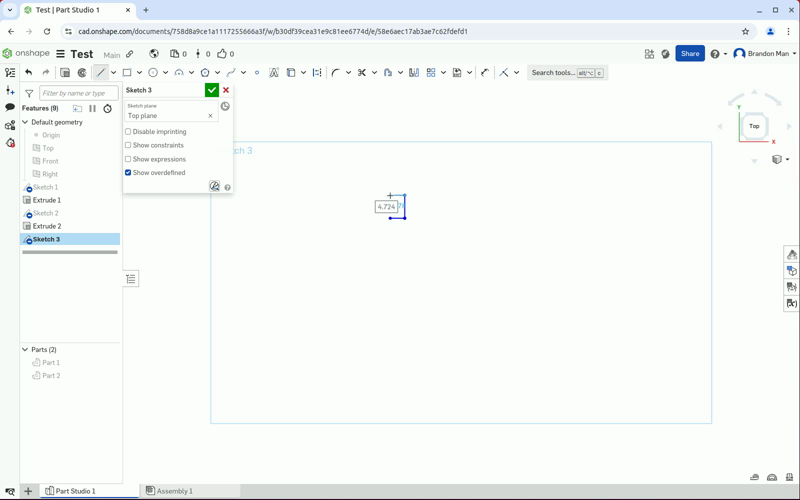
click(390, 195)
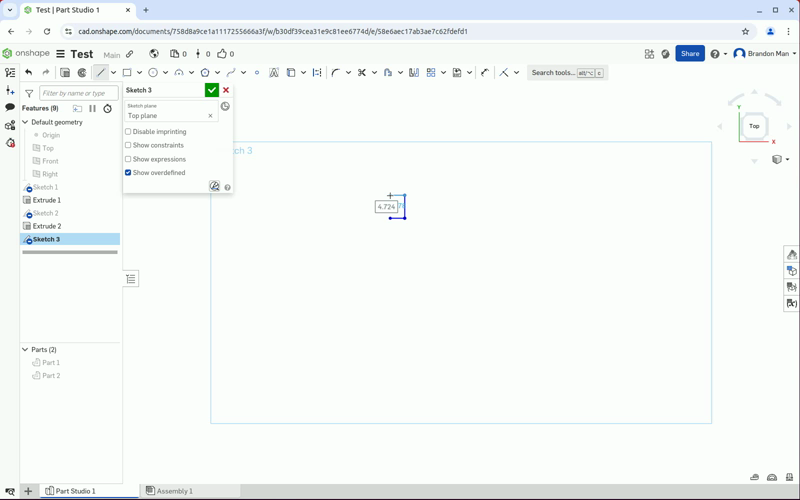
key_up(shift)
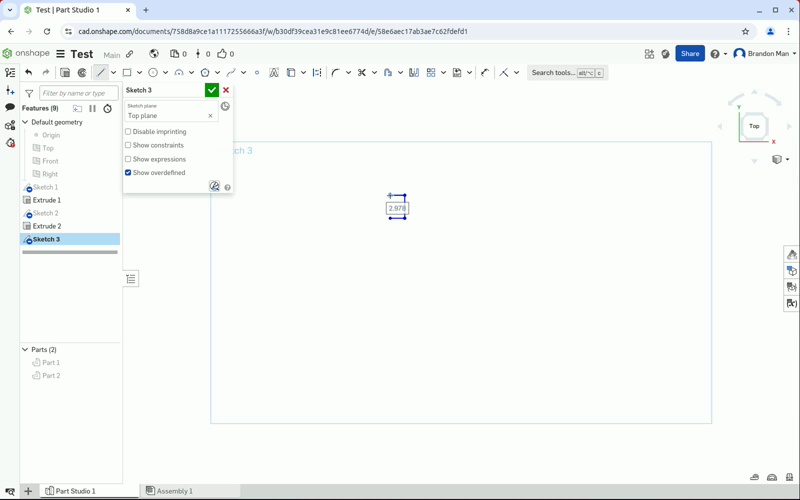
mouse_move(420, 195)
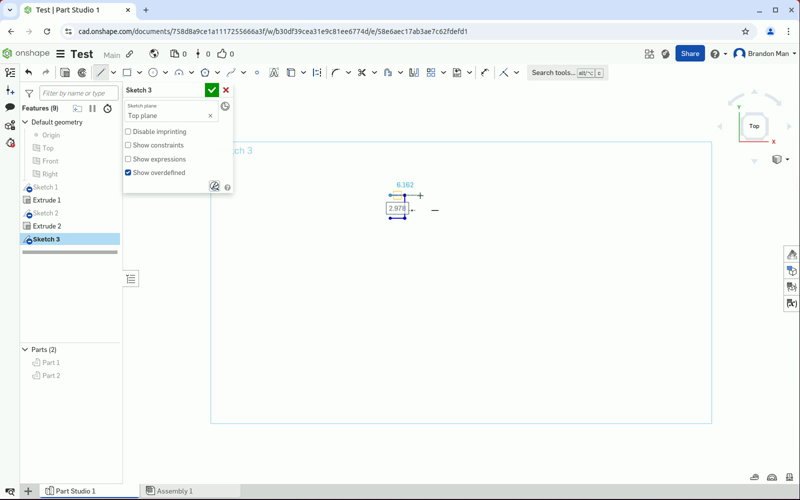
key_down(shift)
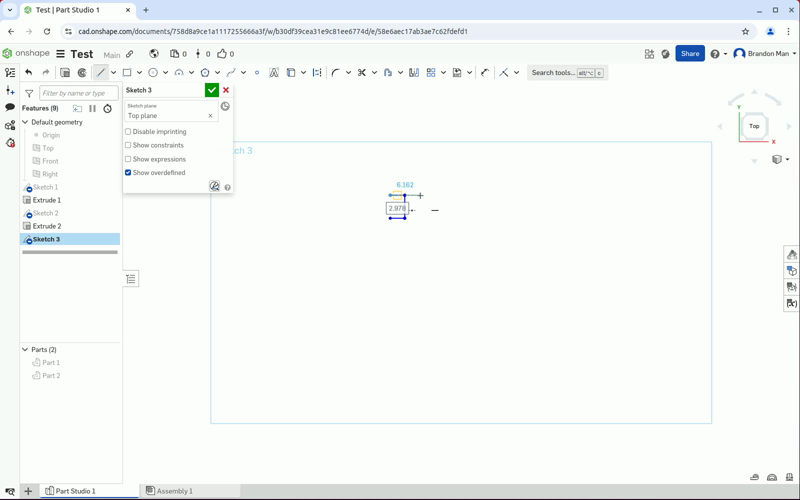
mouse_move(390, 218)
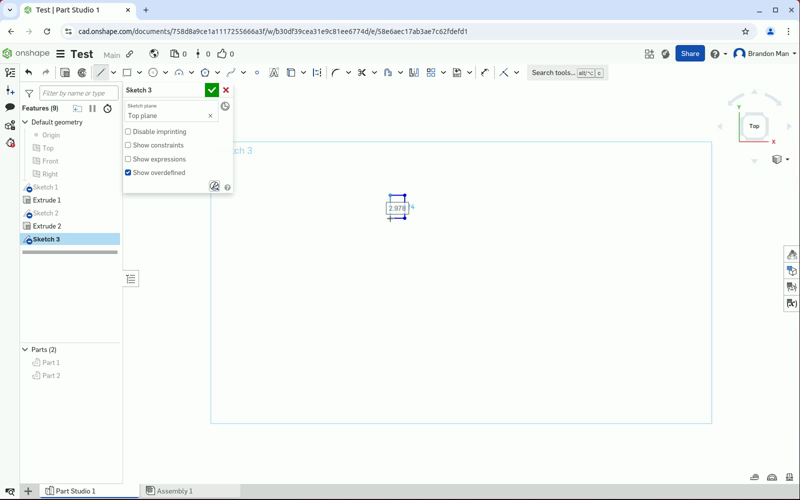
key_up(shift)
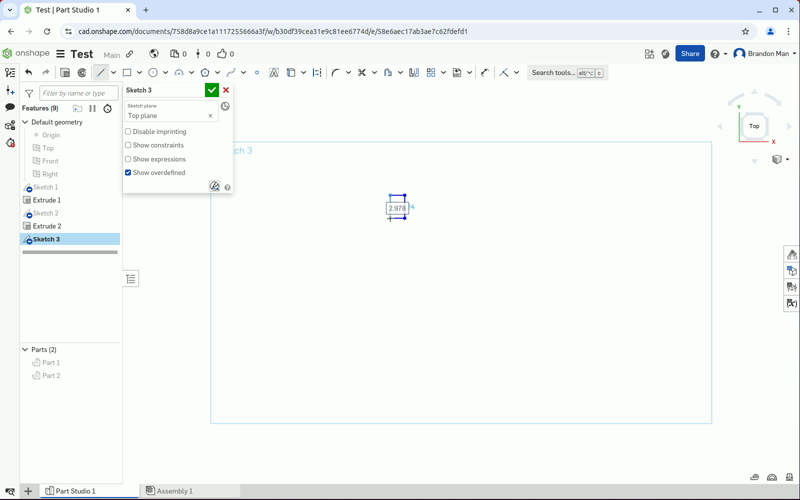
click(390, 218)
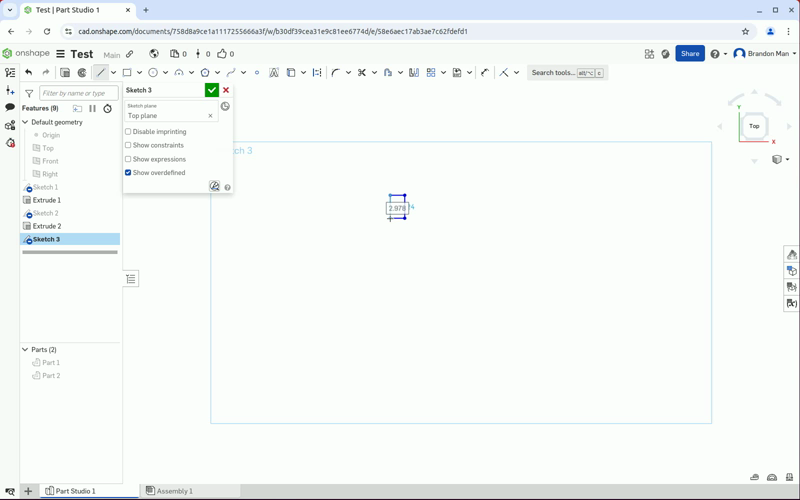
key(esc)
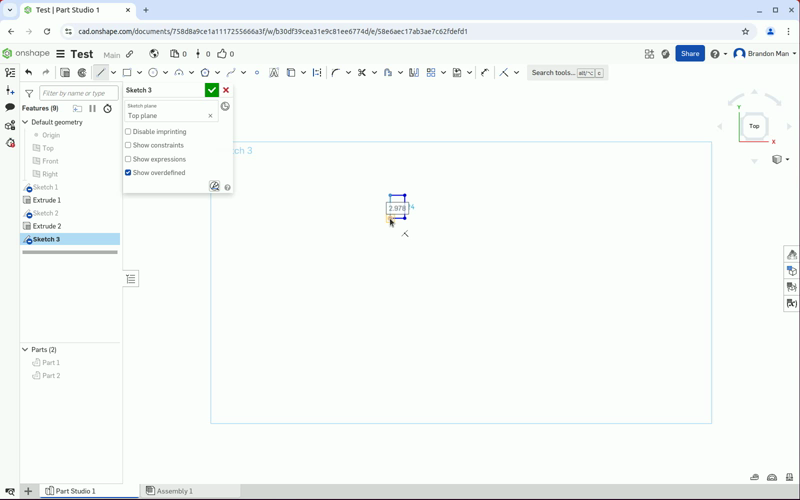
mouse_move(396, 202)
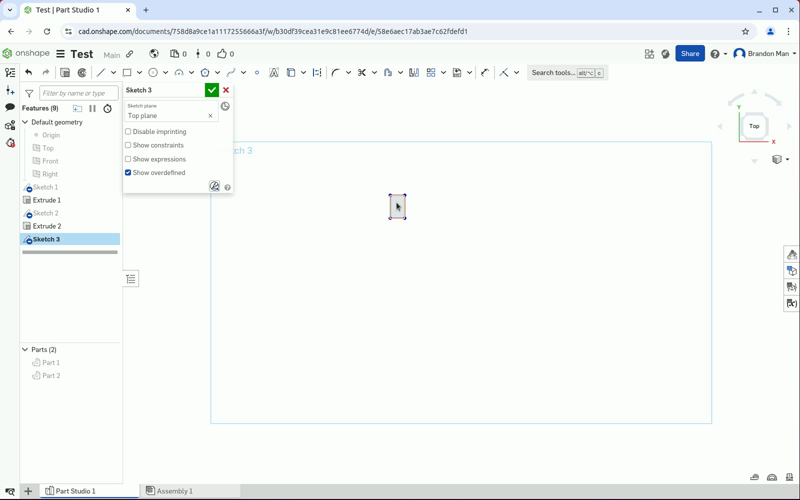
scroll(6)
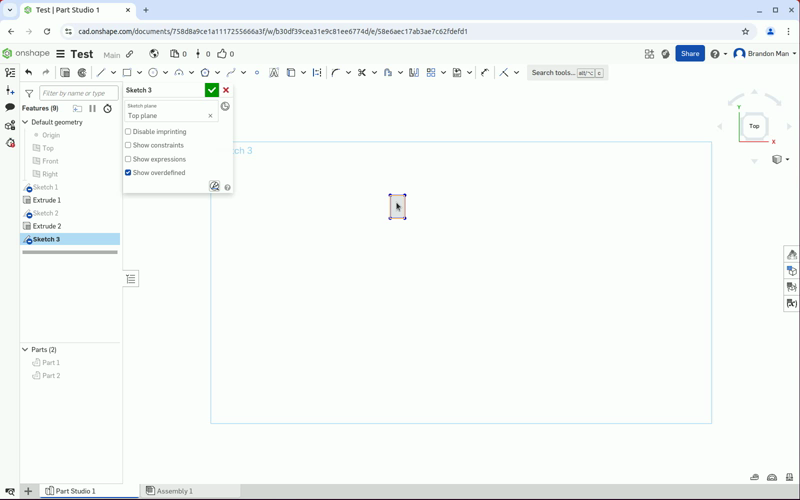
scroll(6)
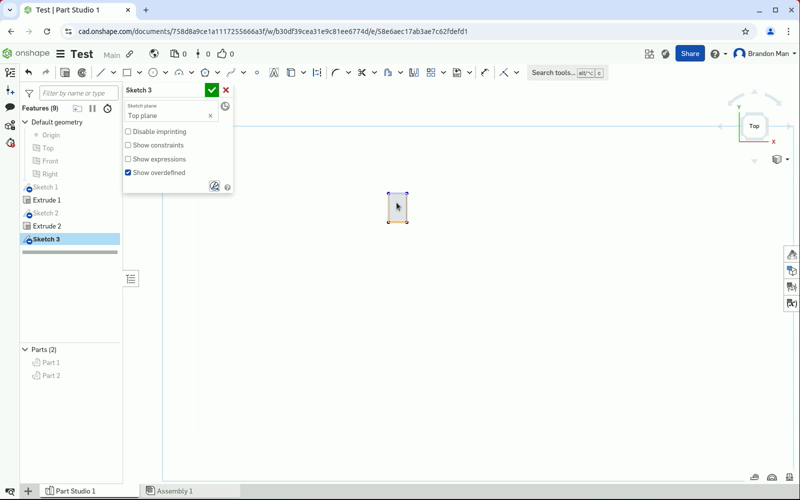
scroll(6)
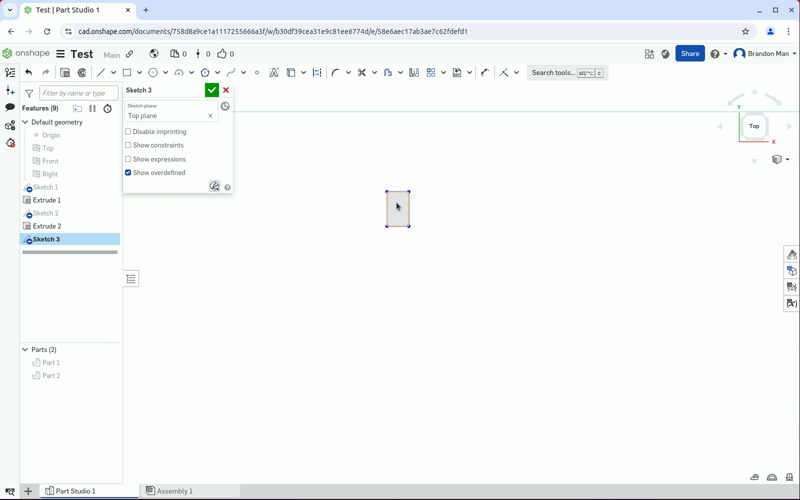
scroll(6)
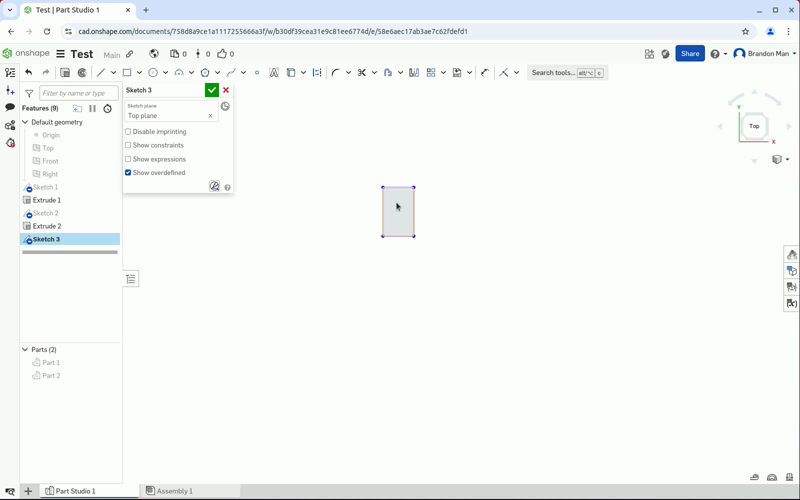
scroll(6)
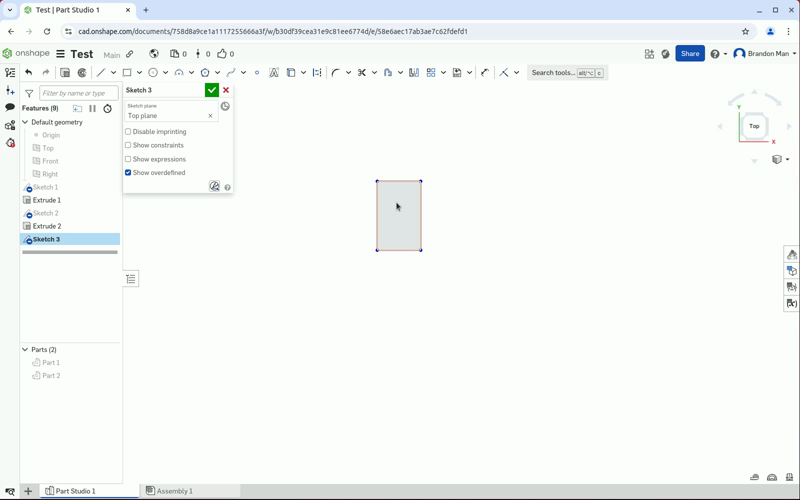
scroll(6)
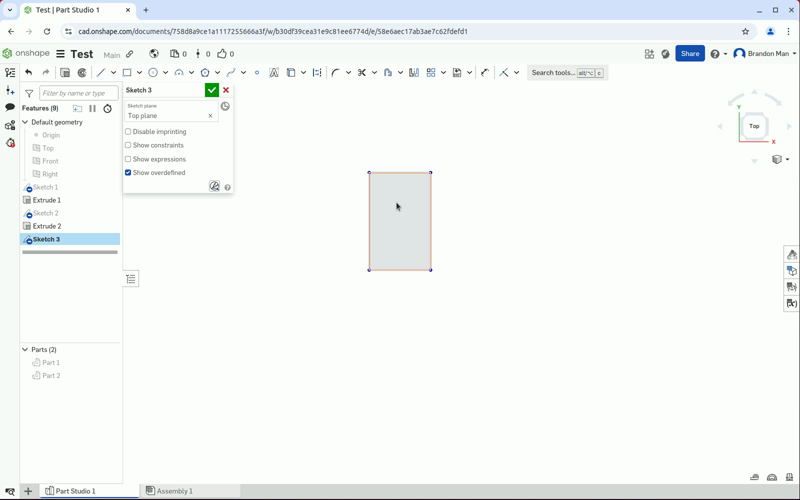
scroll(6)
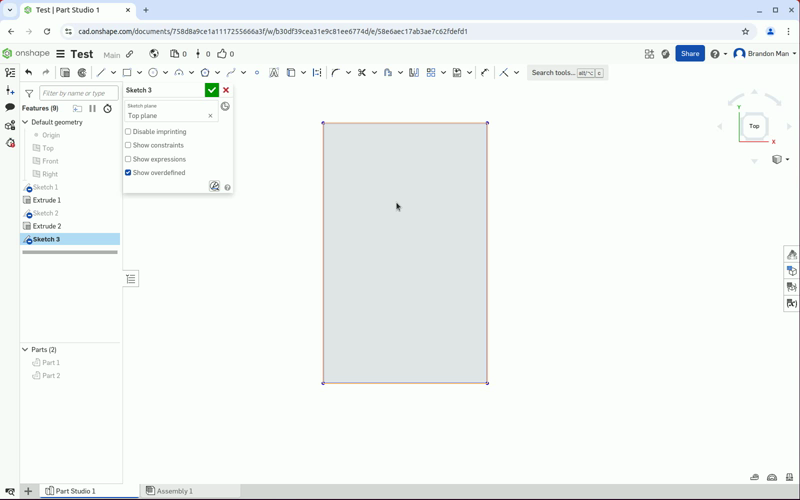
click(396, 202)
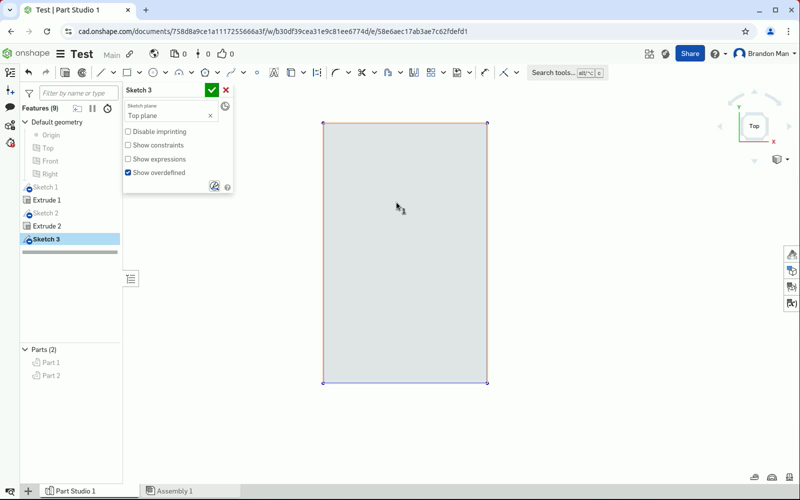
scroll(-6)
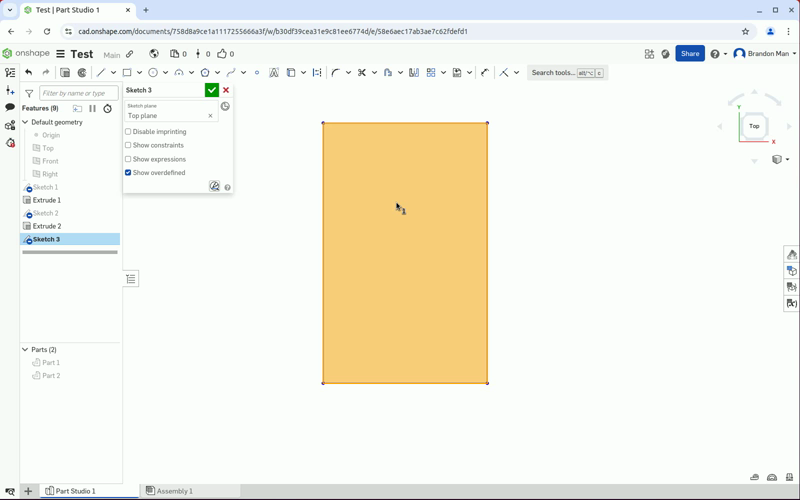
scroll(-6)
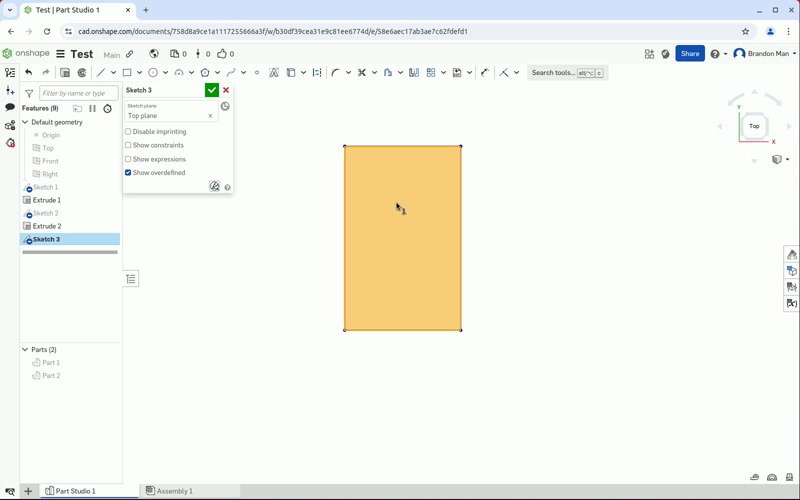
scroll(-6)
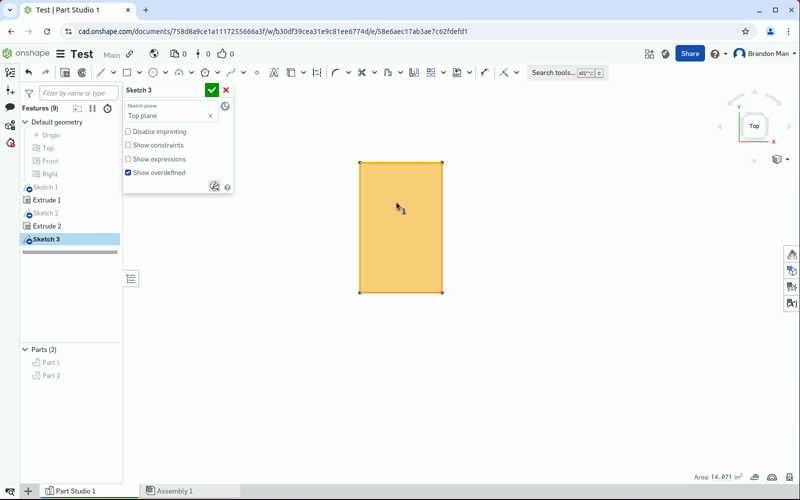
scroll(-6)
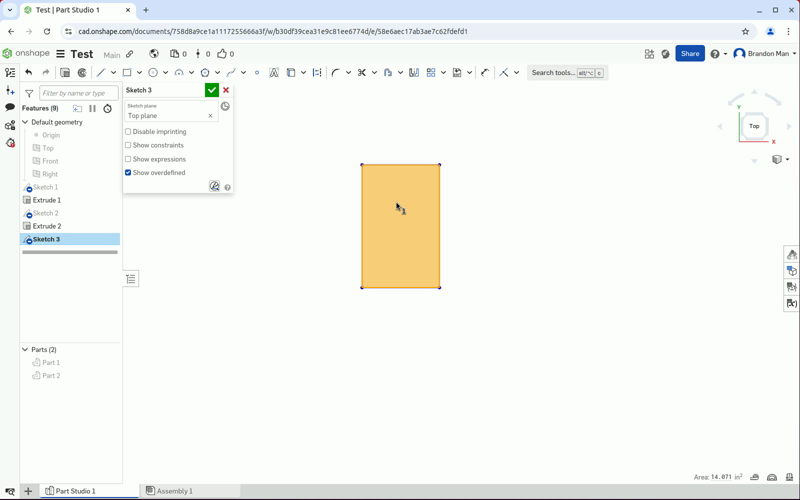
scroll(-6)
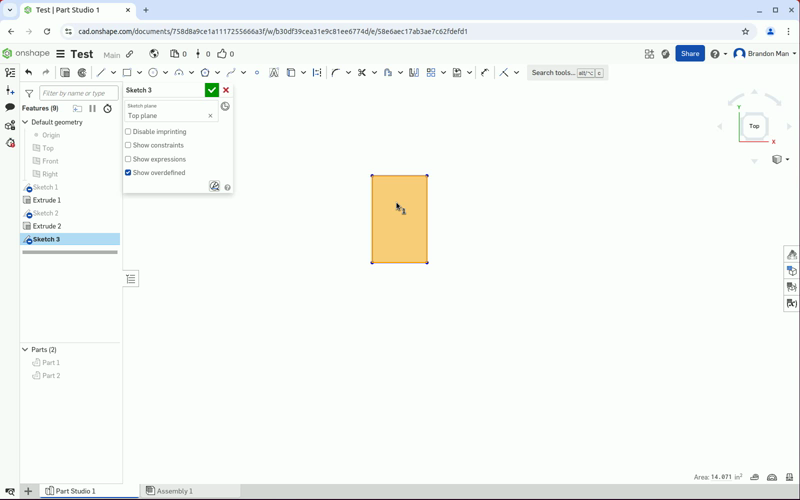
scroll(-6)
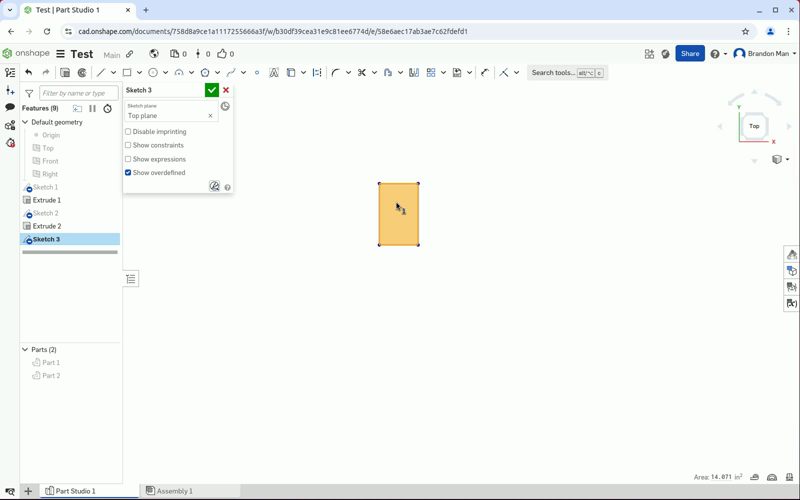
scroll(-6)
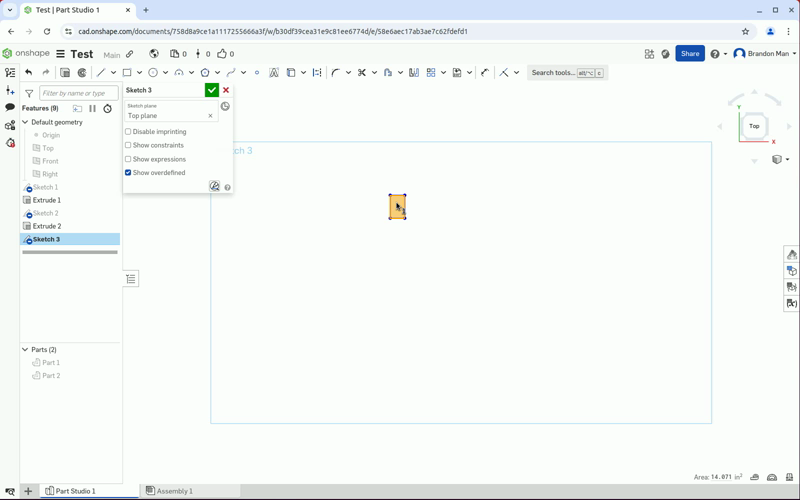
mouse_move(73, 352)
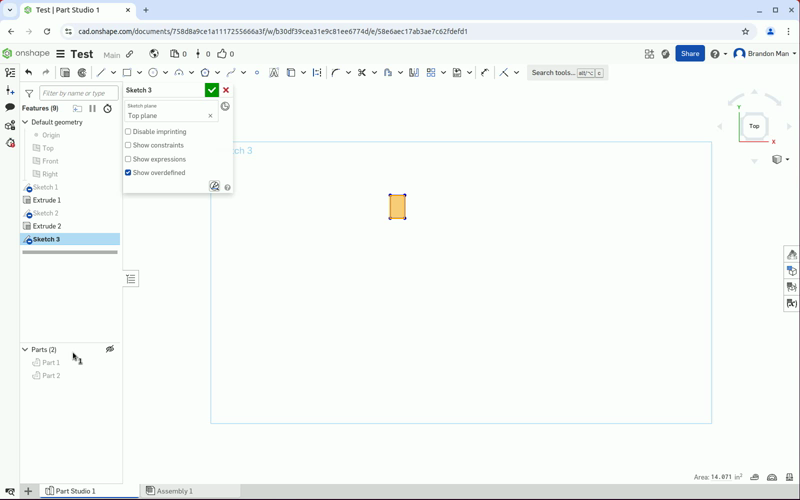
key(shift+y)
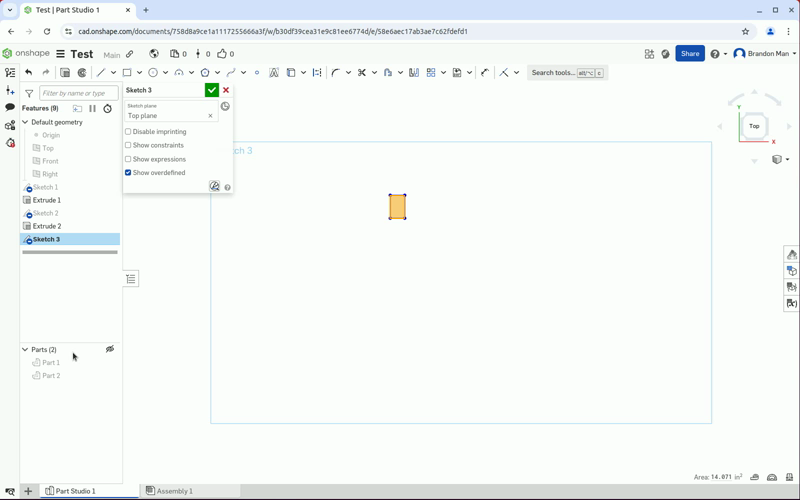
key(shift+e)
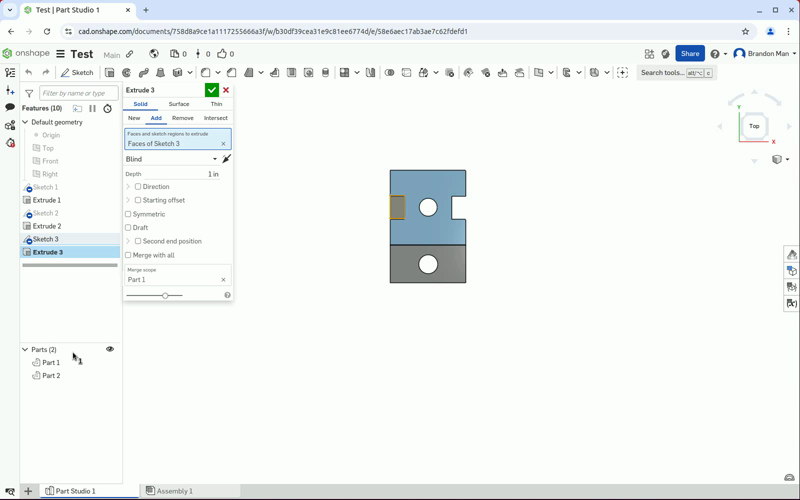
mouse_move(143, 106)
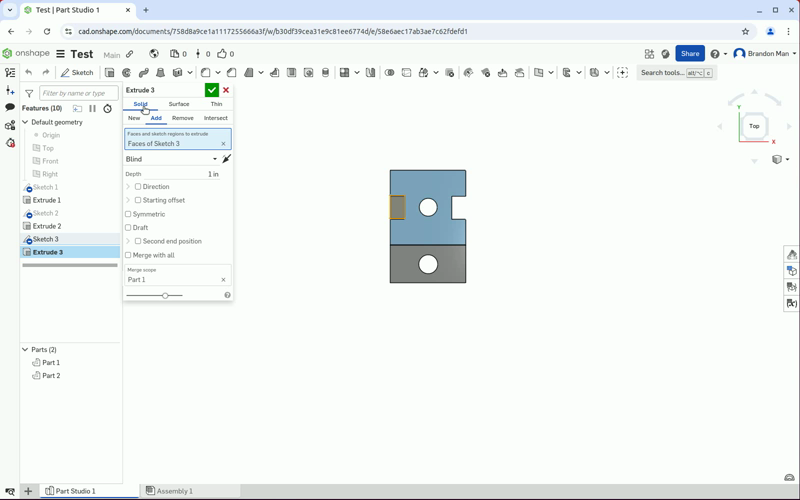
click(143, 106)
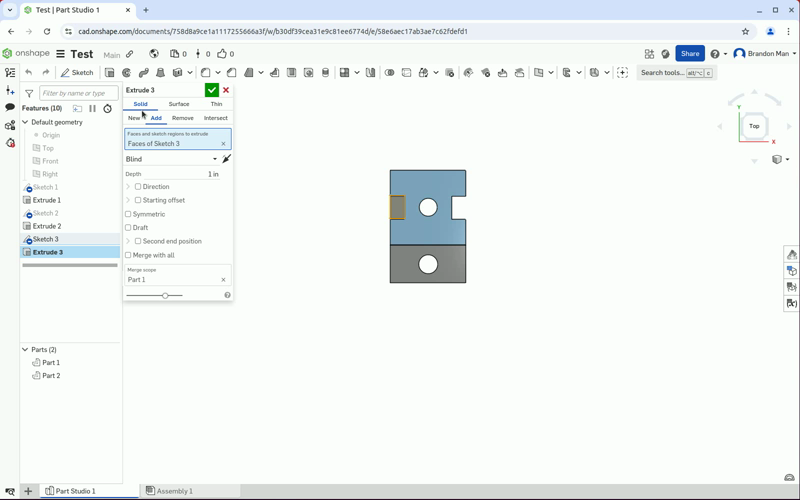
mouse_move(137, 120)
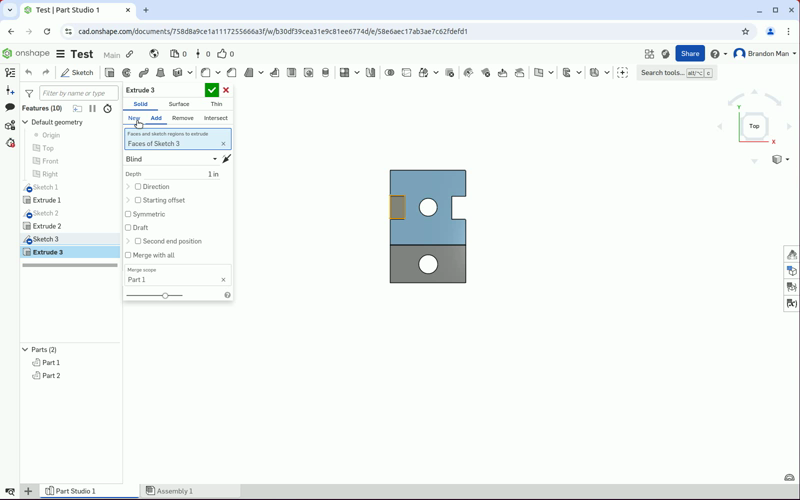
click(137, 120)
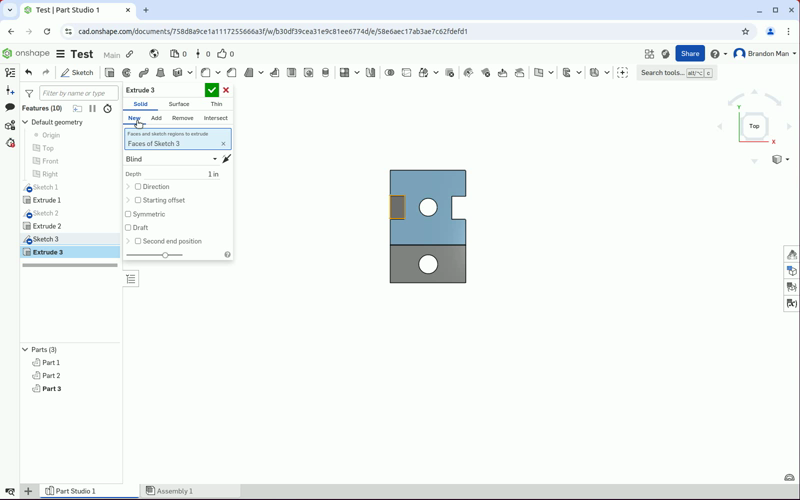
key(tab, 4)
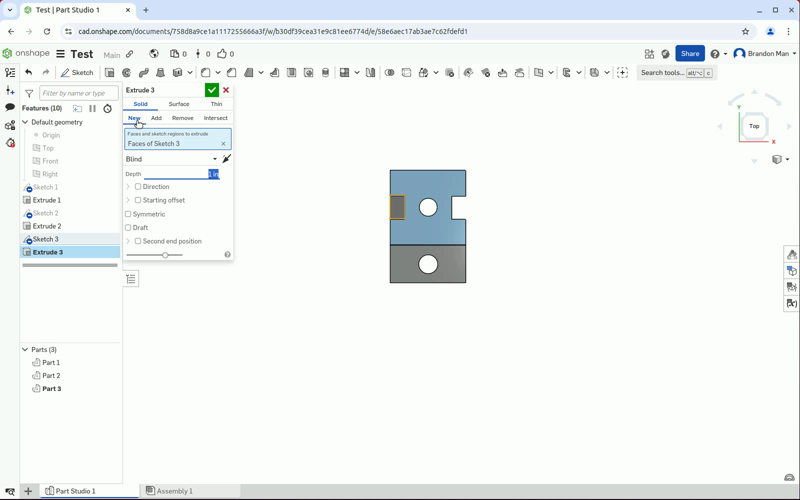
text(7.703)
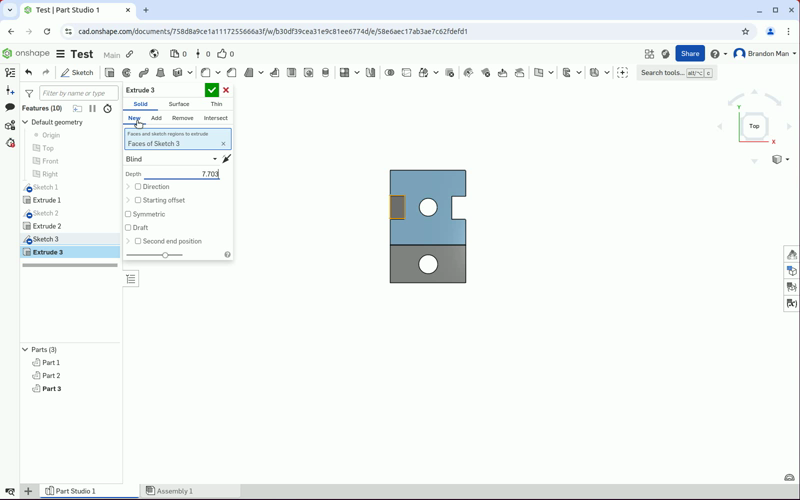
key(enter)
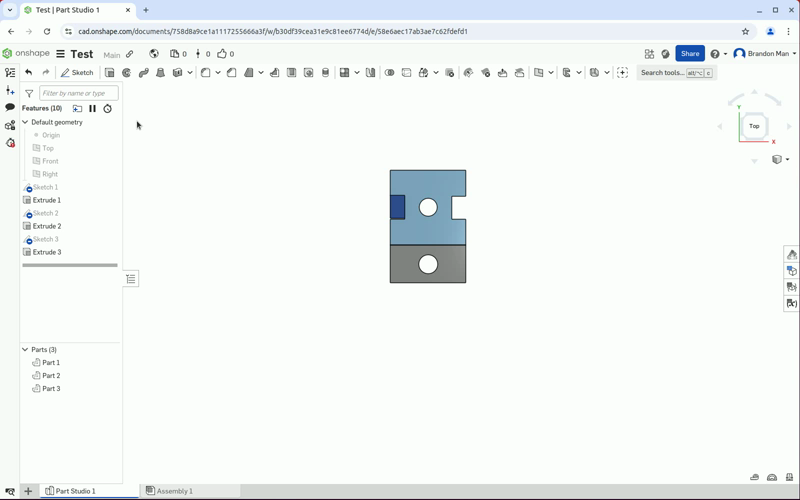
key(shift+h)
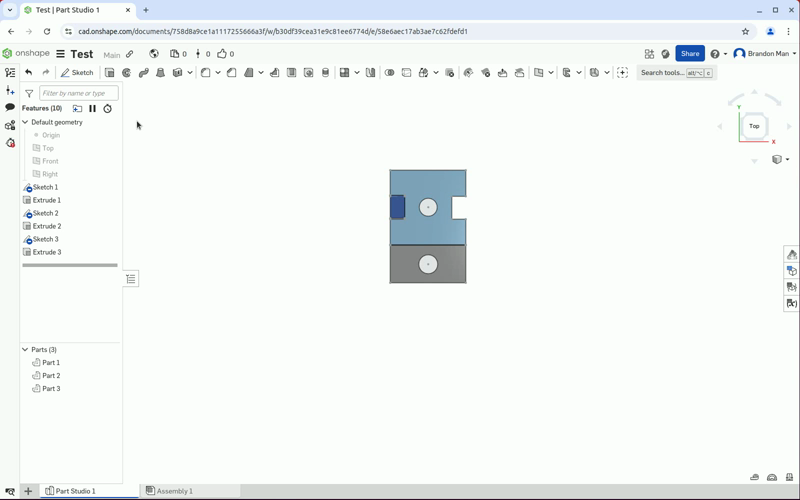
key(shift+h)
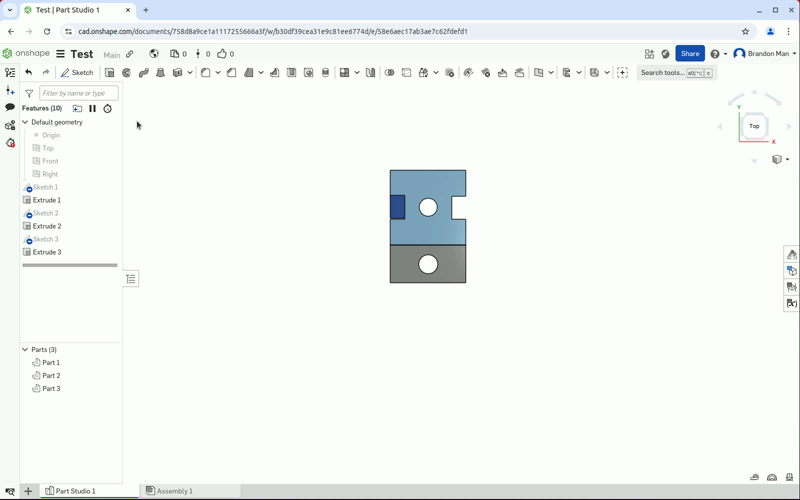
mouse_move(73, 189)
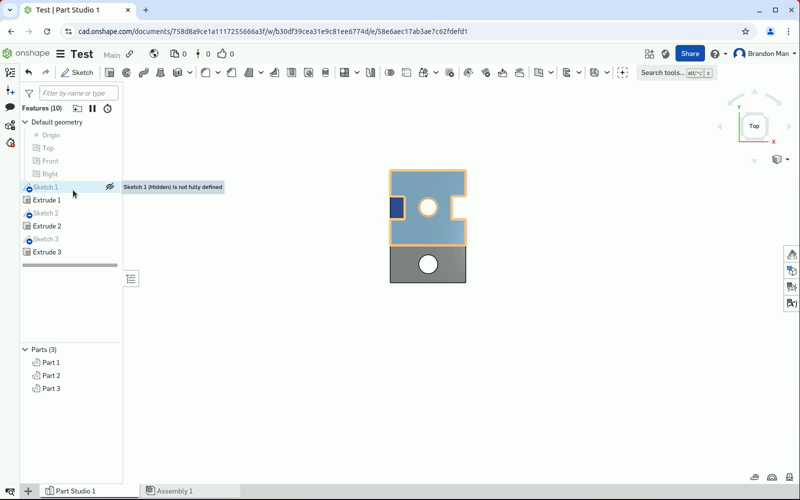
click(73, 189)
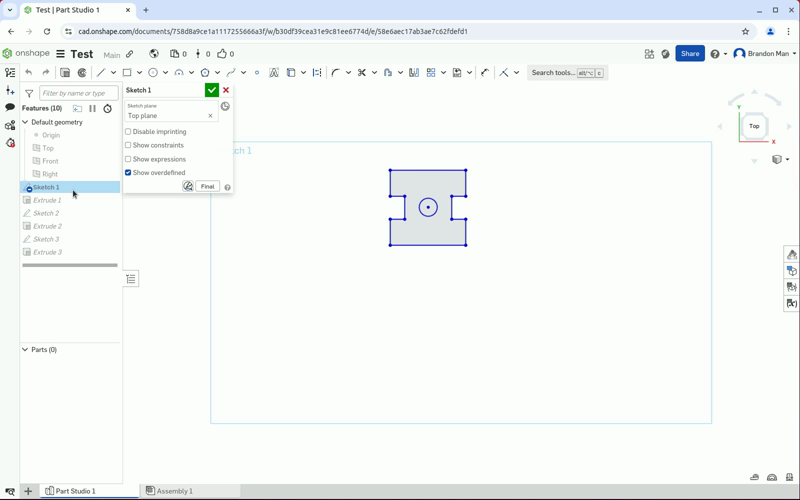
mouse_move(229, 92)
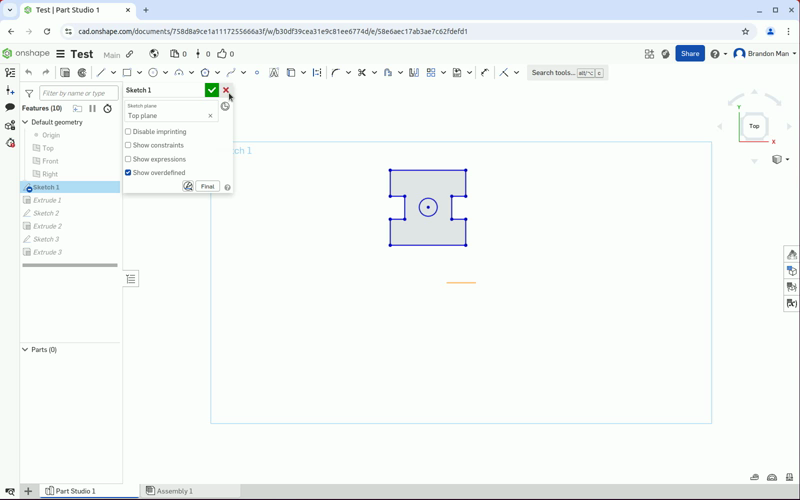
click(229, 92)
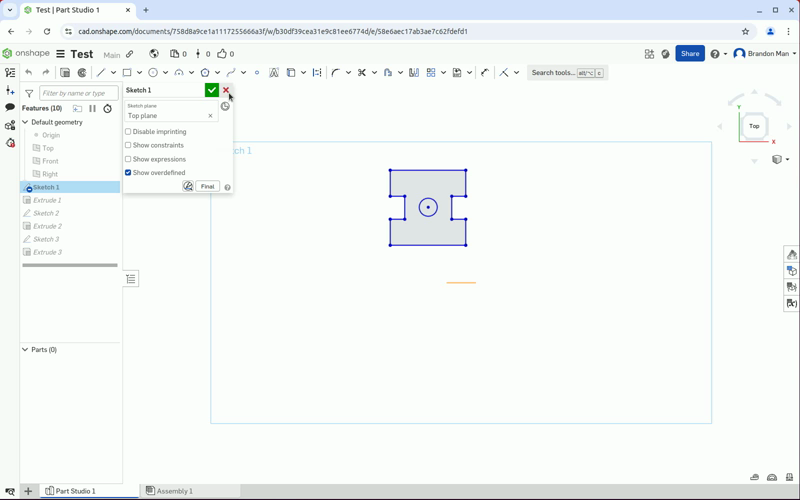
key(shift+s)
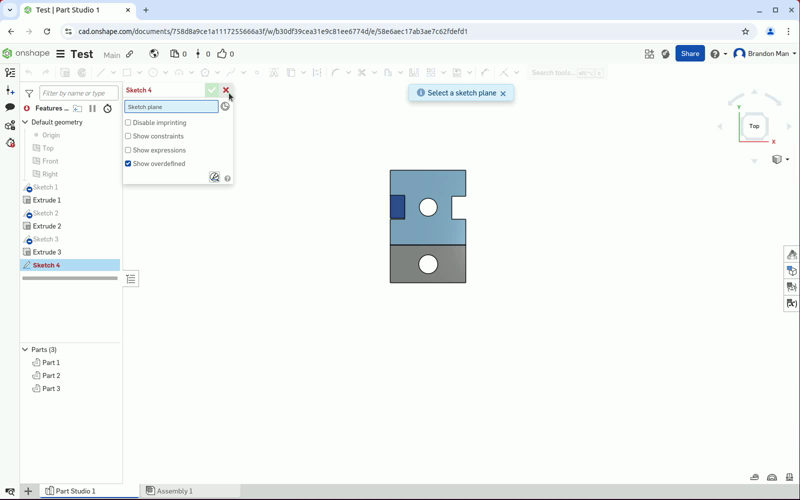
mouse_move(73, 150)
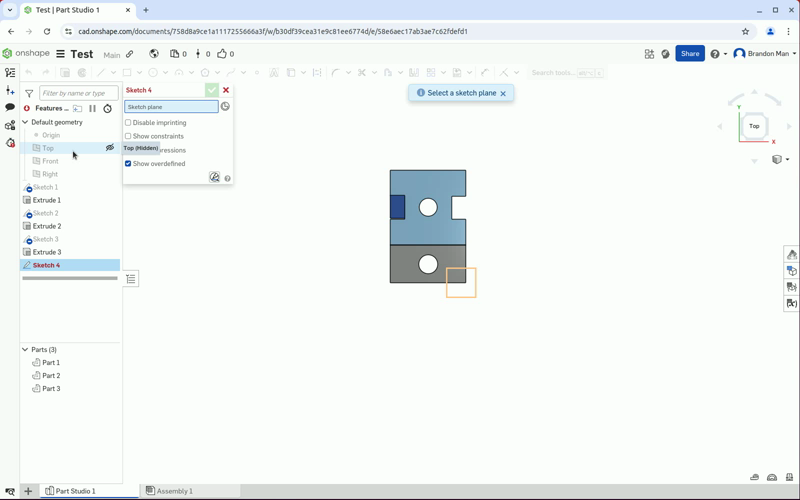
click(73, 150)
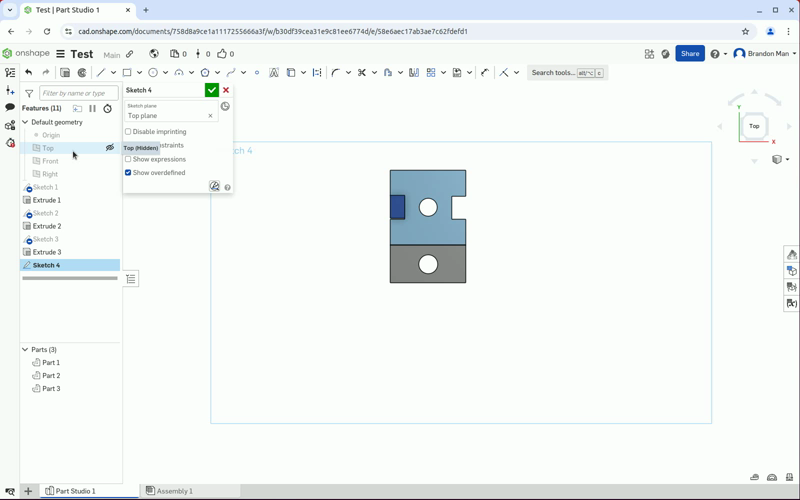
mouse_move(73, 352)
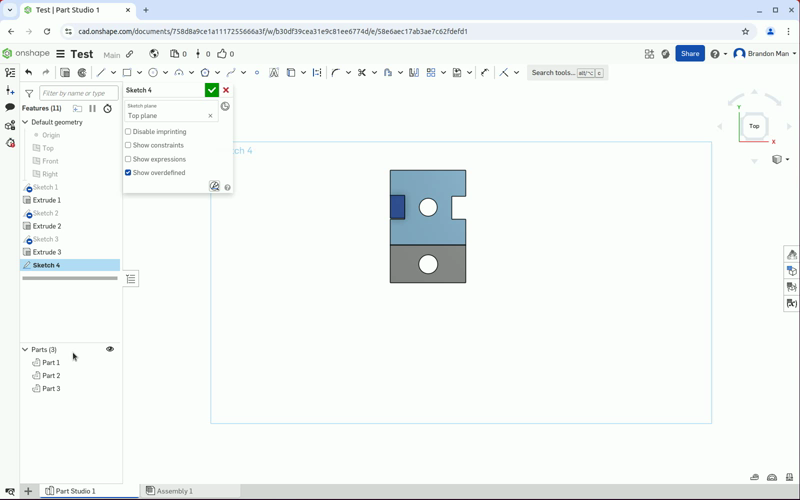
key(y)
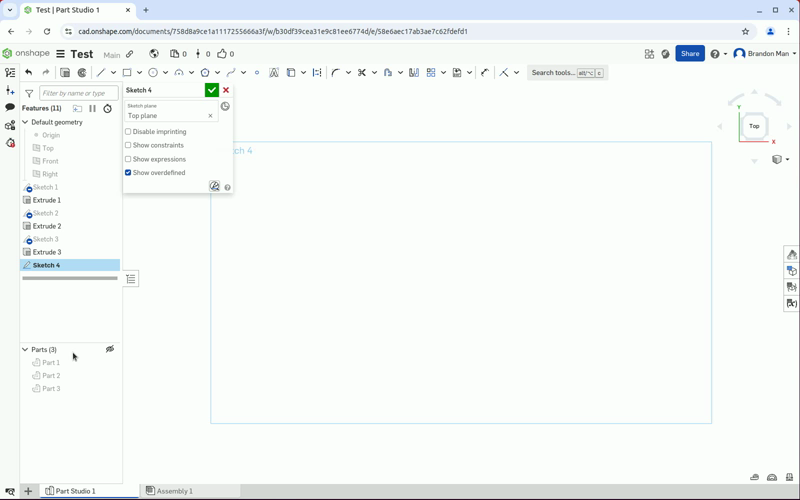
key(l)
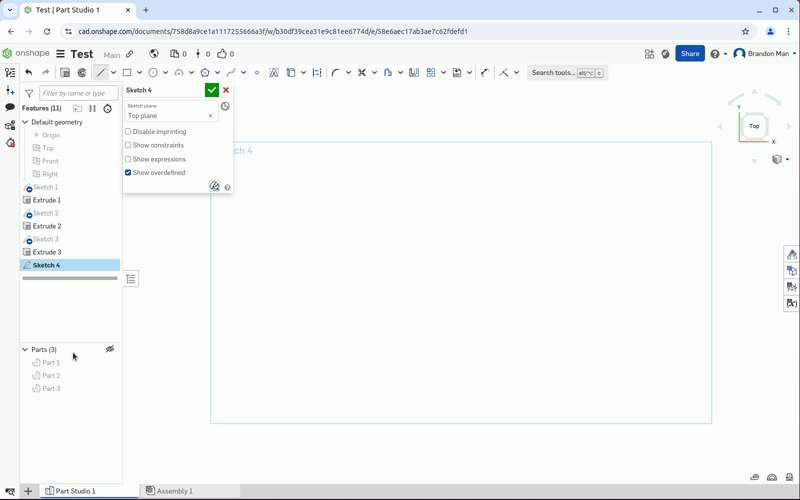
key_down(shift)
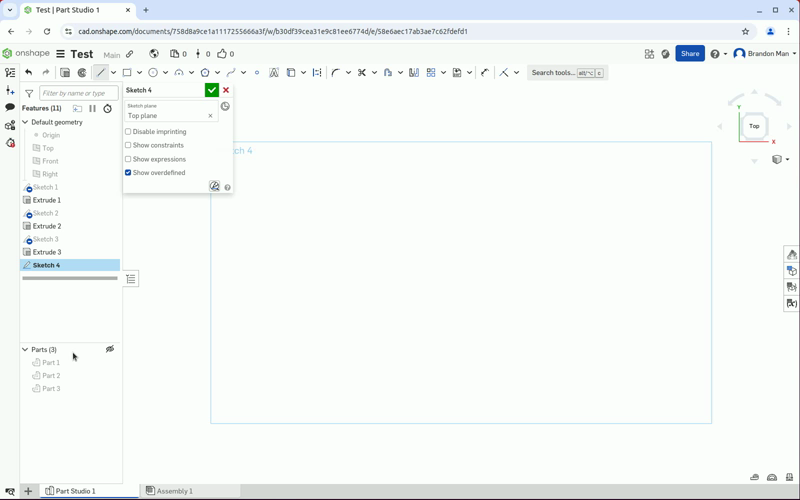
mouse_move(451, 218)
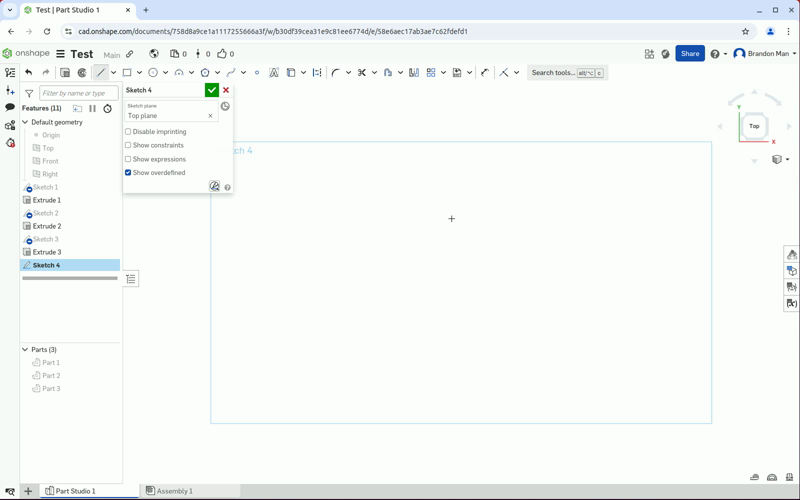
click(451, 218)
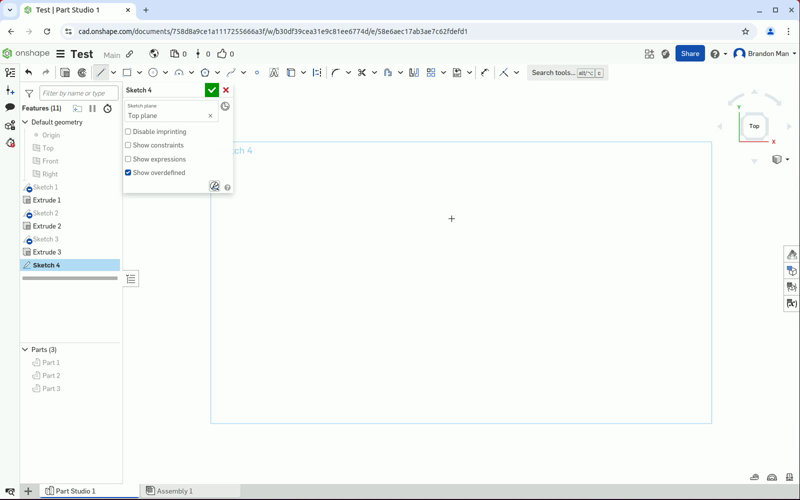
key_up(shift)
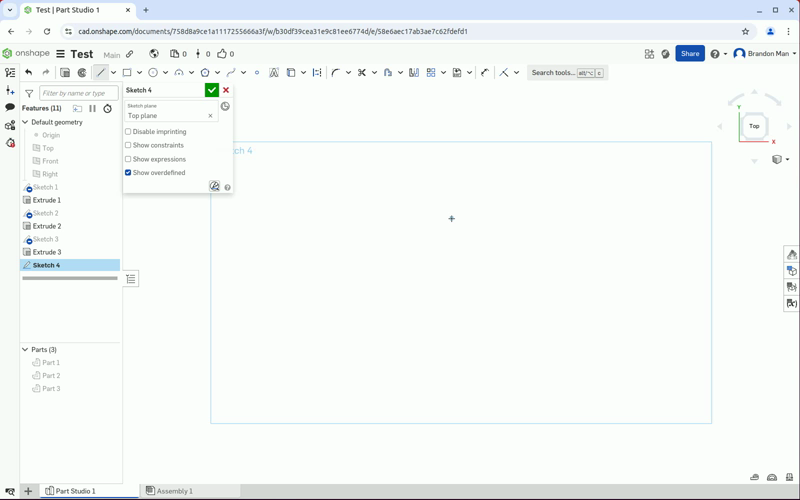
key_down(shift)
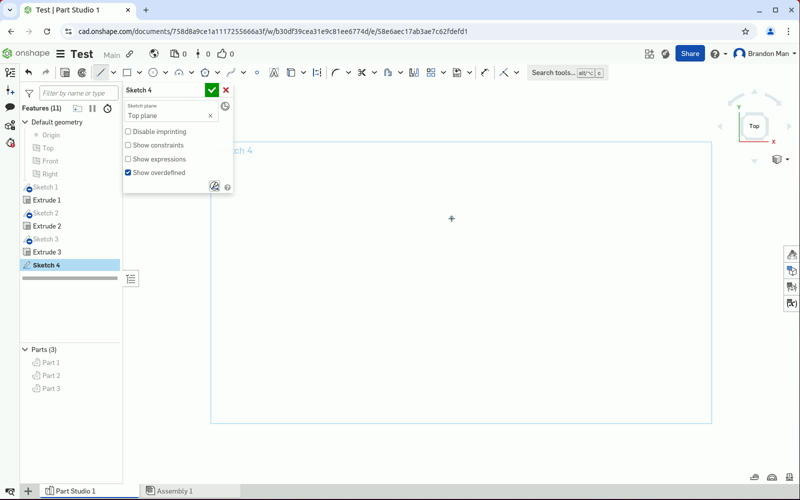
mouse_move(481, 218)
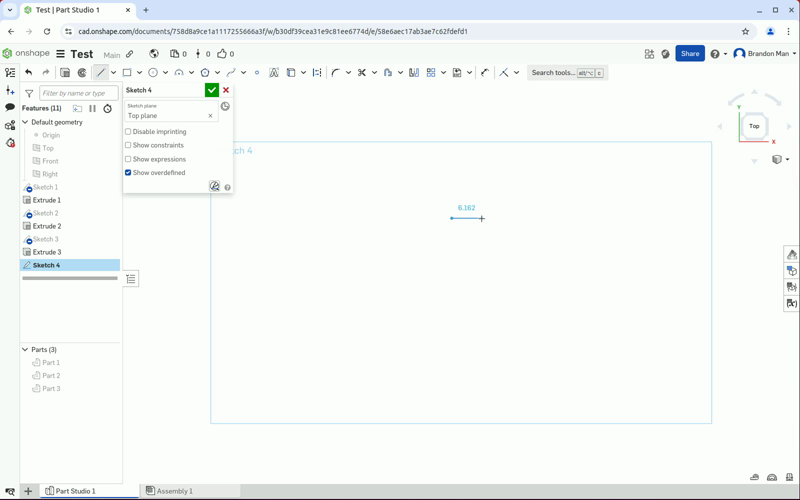
mouse_move(466, 218)
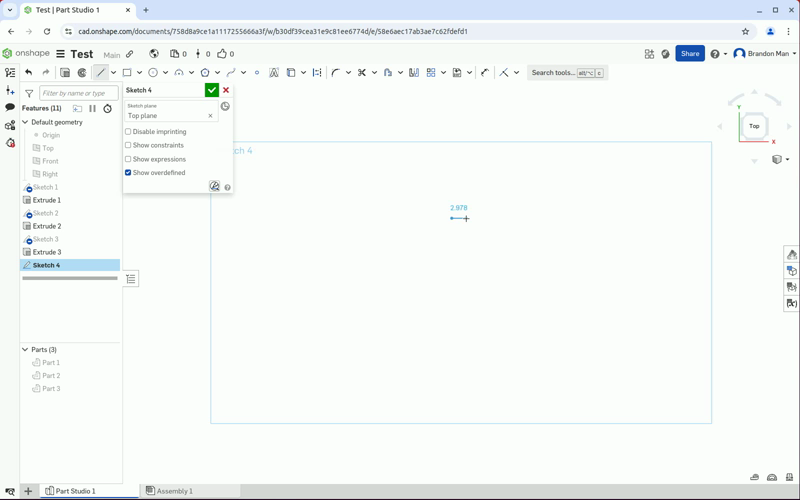
click(466, 218)
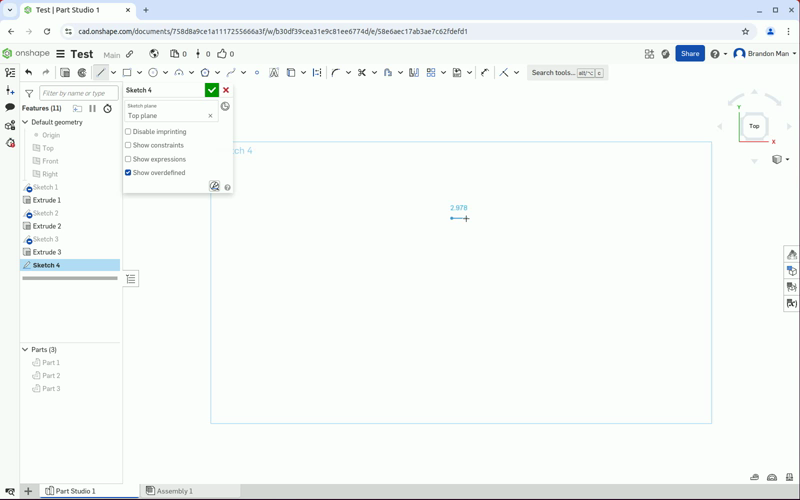
key_up(shift)
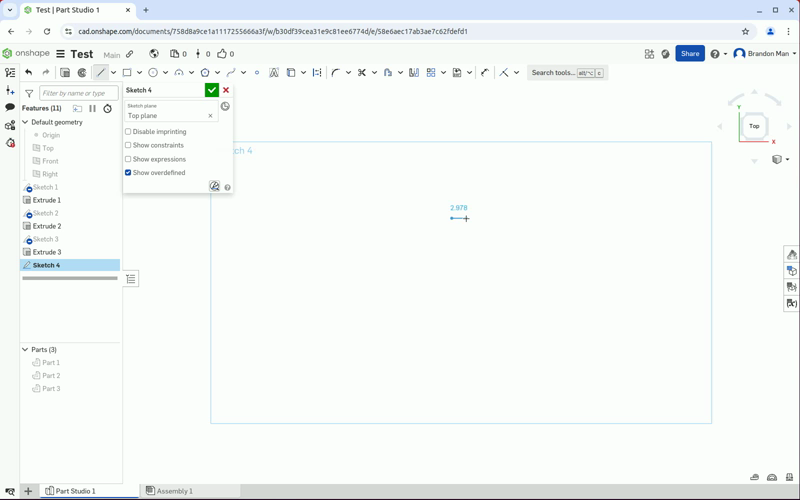
key_down(shift)
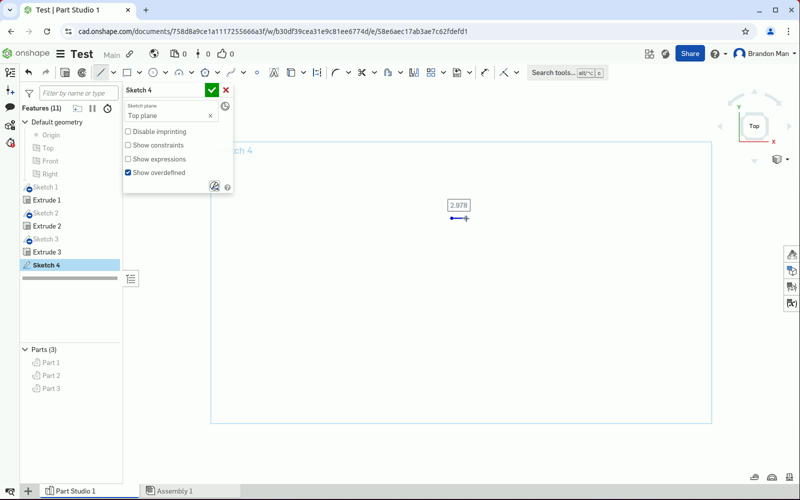
mouse_move(496, 218)
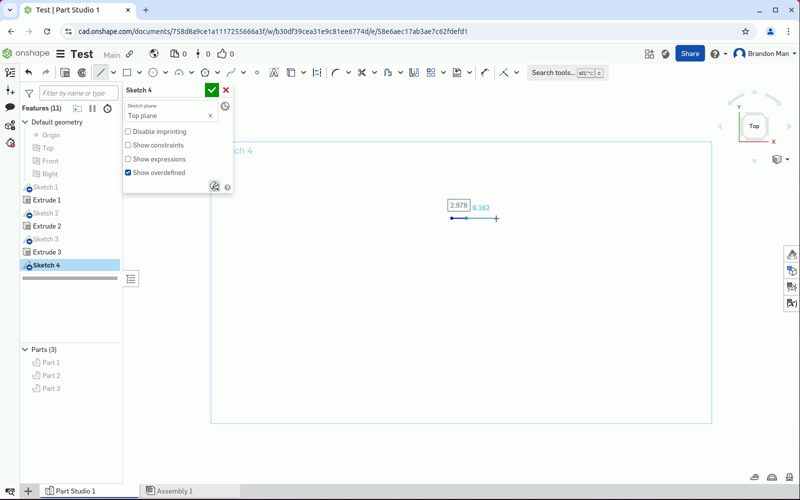
mouse_move(466, 195)
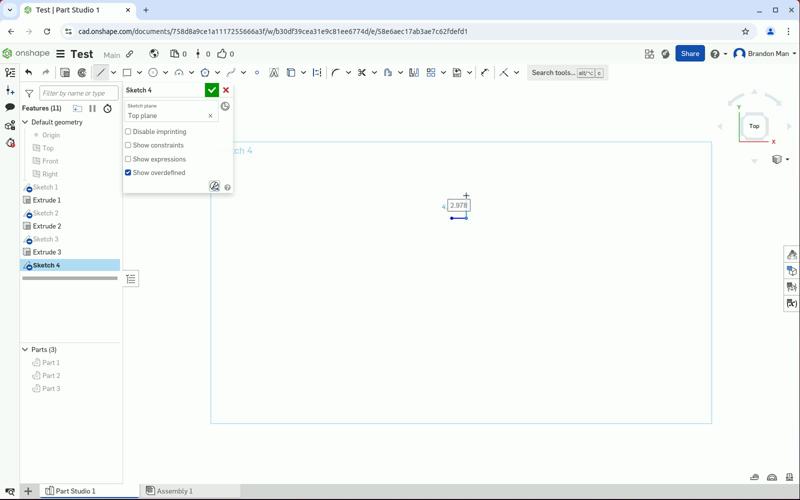
click(466, 195)
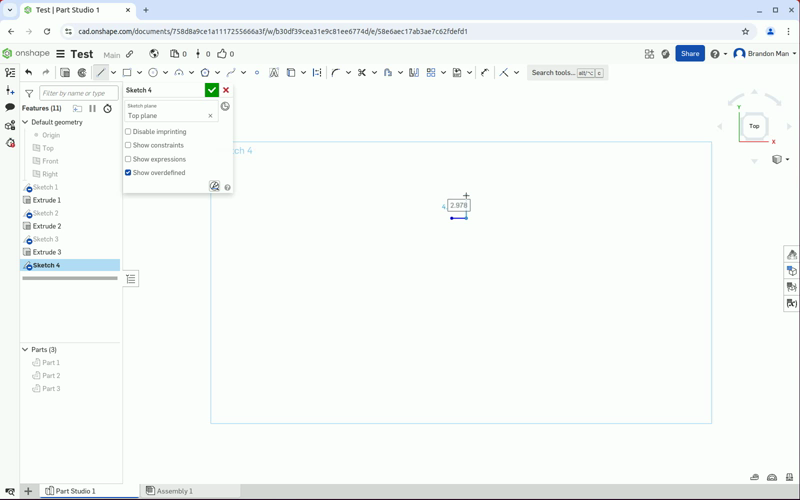
key_up(shift)
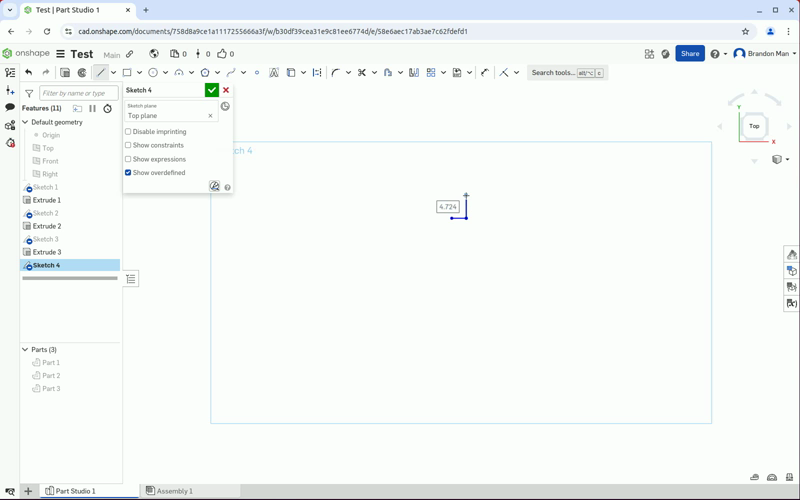
key_down(shift)
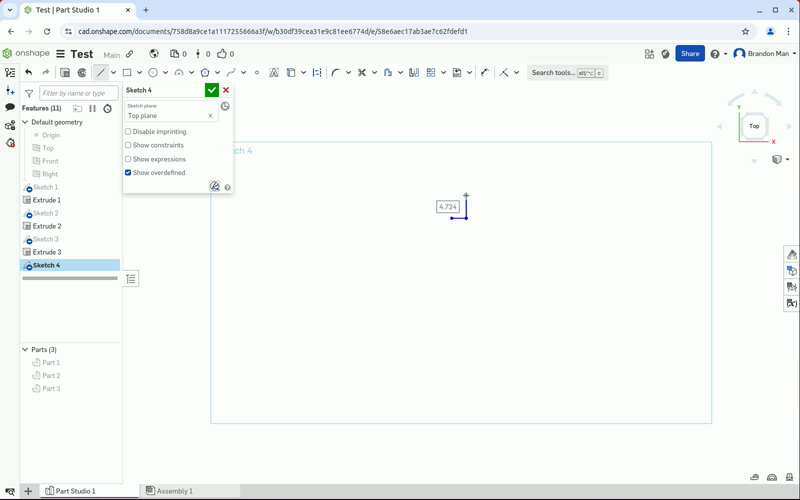
mouse_move(496, 195)
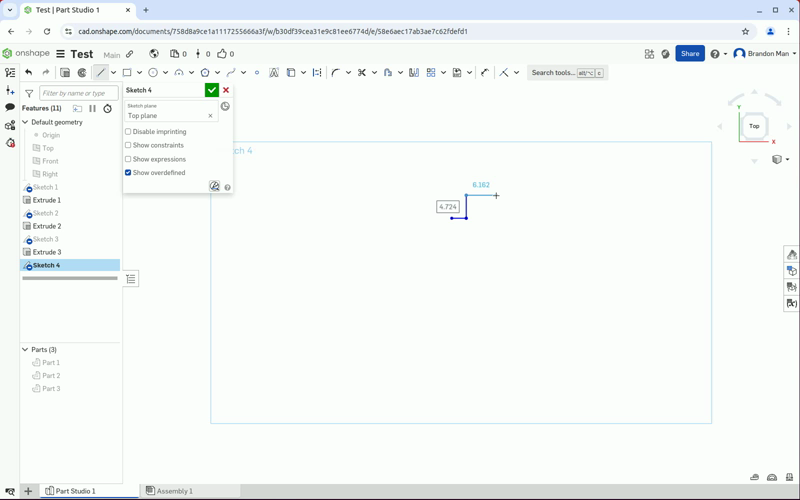
mouse_move(451, 195)
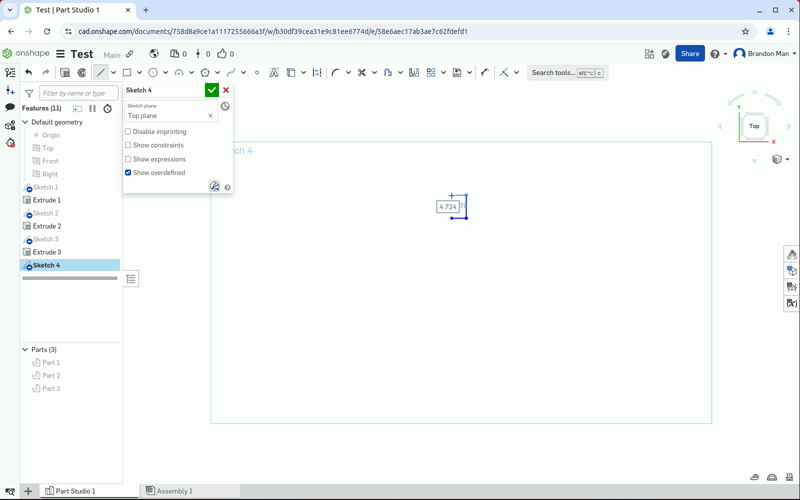
click(451, 195)
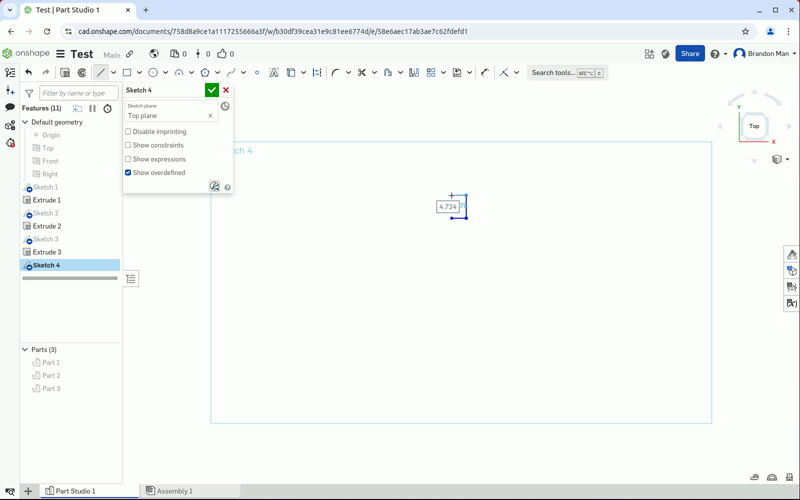
key_up(shift)
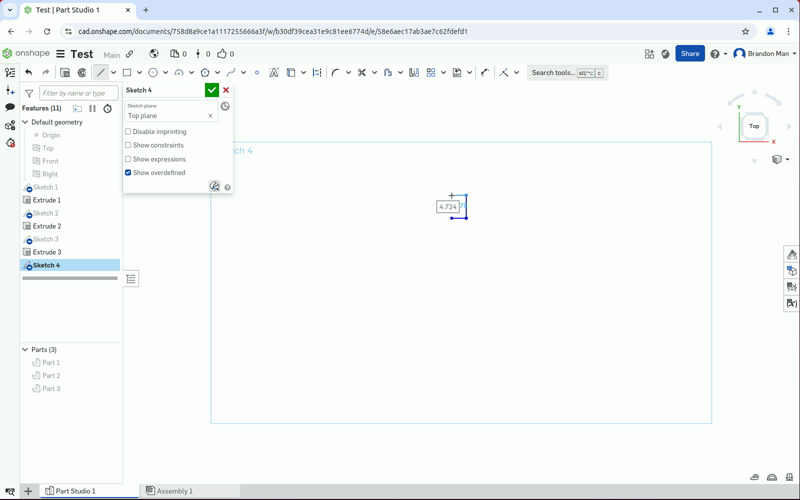
mouse_move(481, 195)
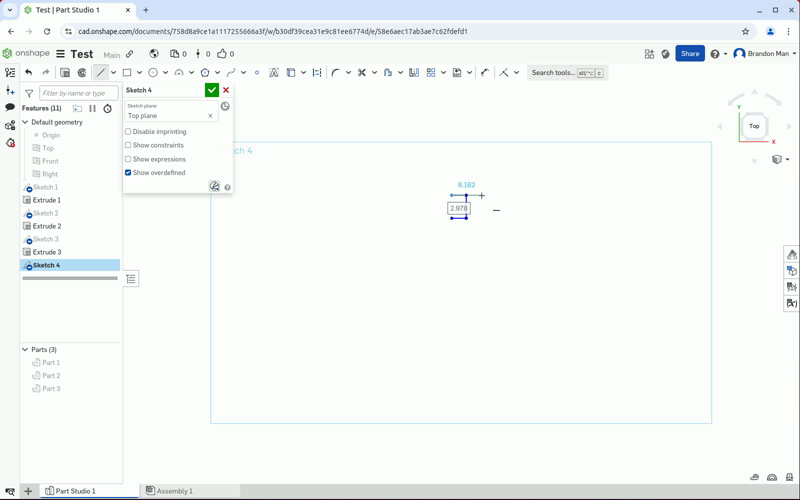
key_down(shift)
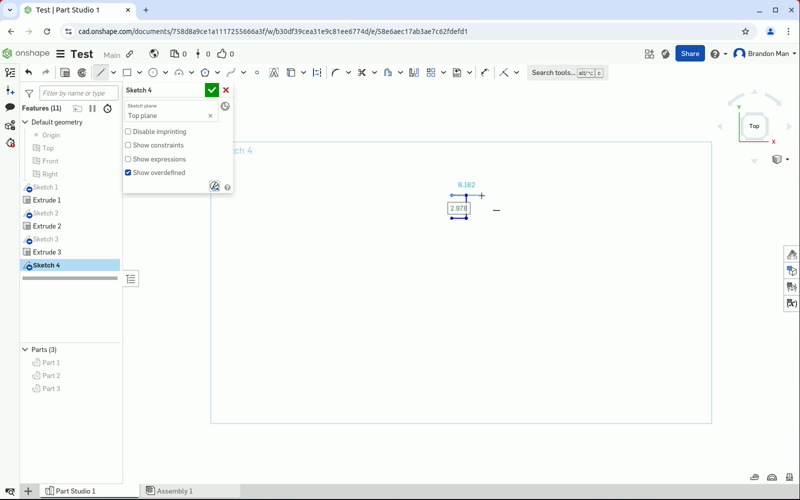
mouse_move(451, 218)
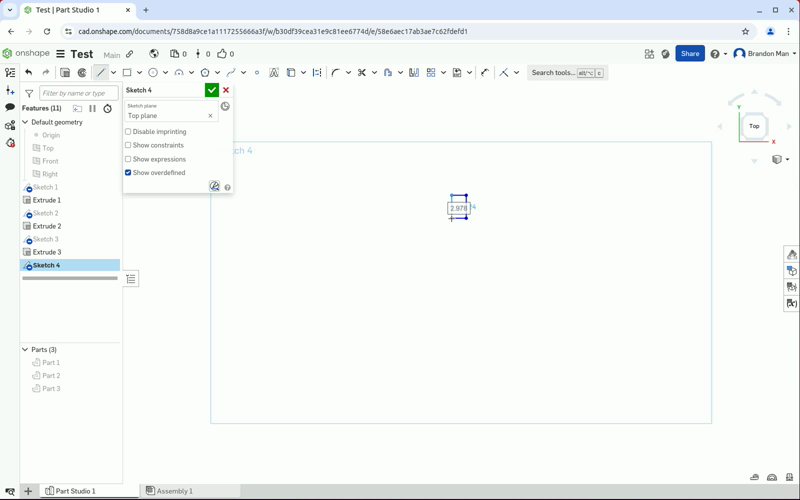
key_up(shift)
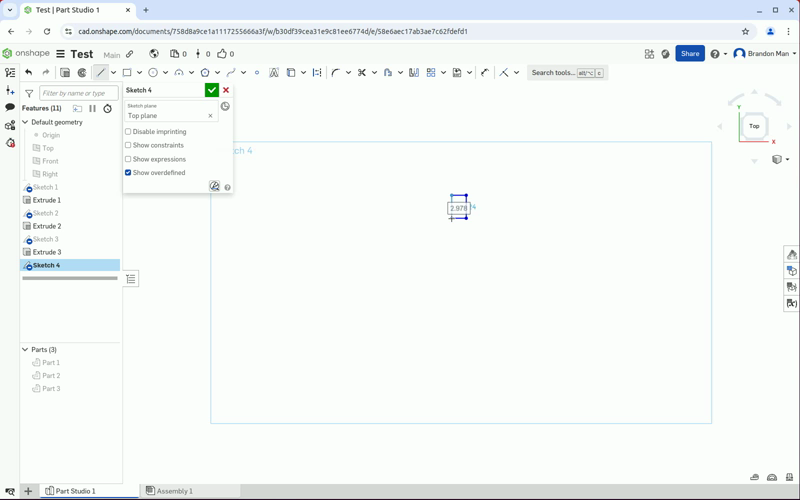
click(451, 218)
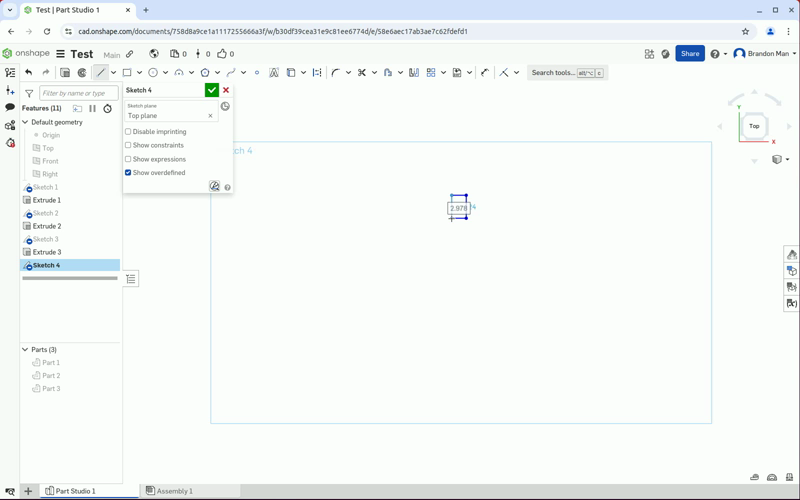
key(esc)
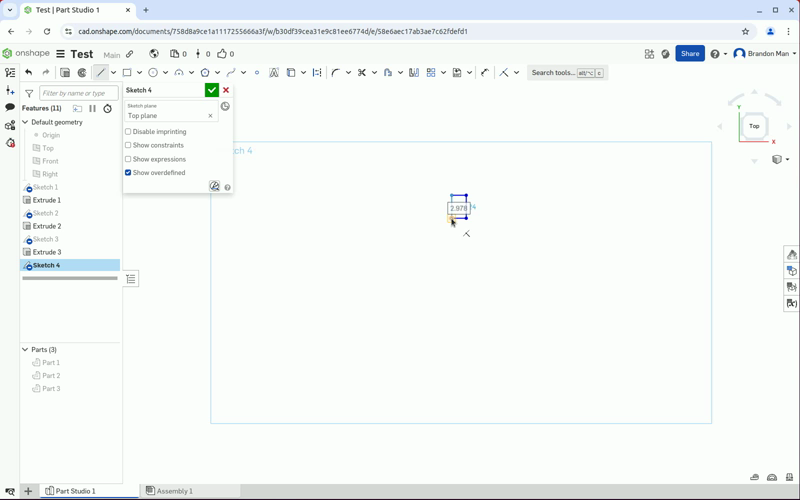
mouse_move(462, 204)
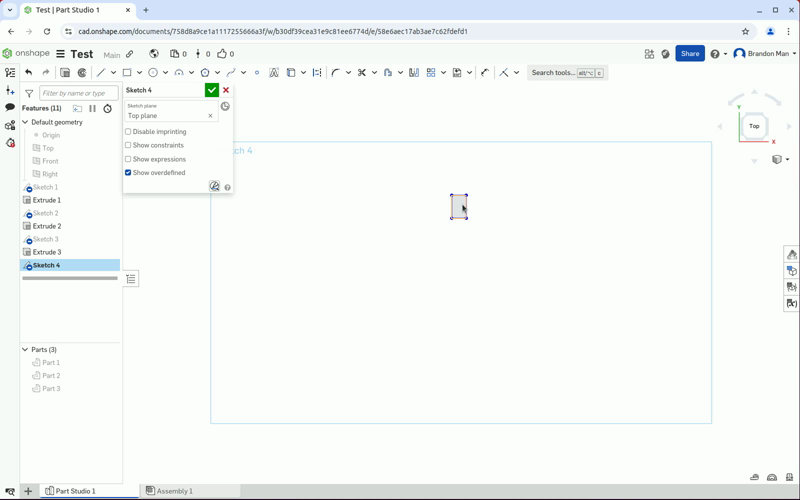
scroll(6)
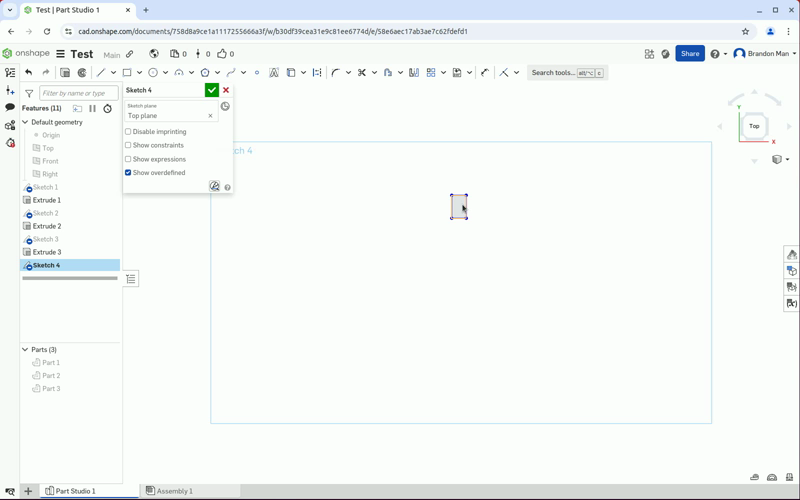
scroll(6)
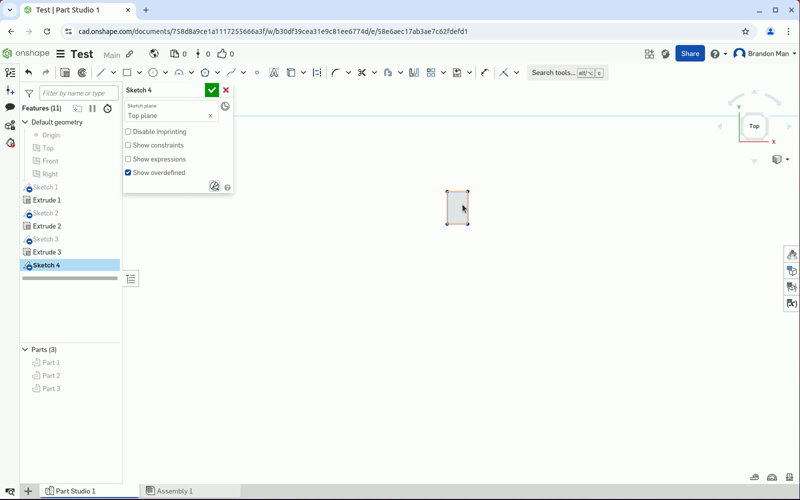
scroll(6)
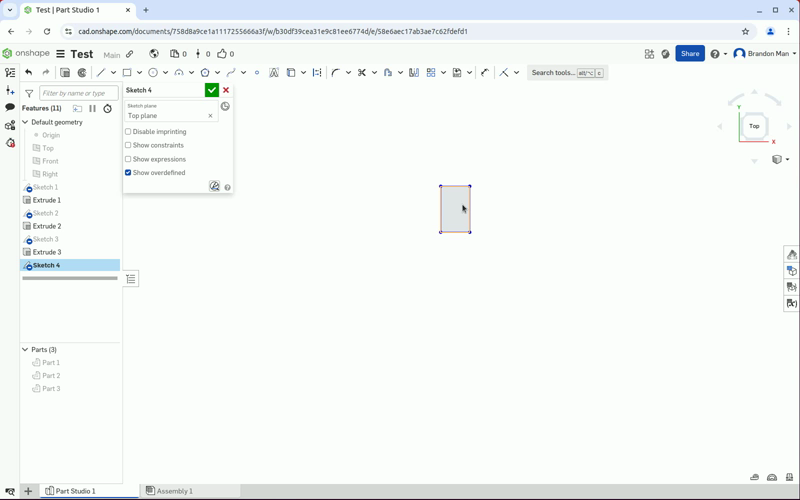
scroll(6)
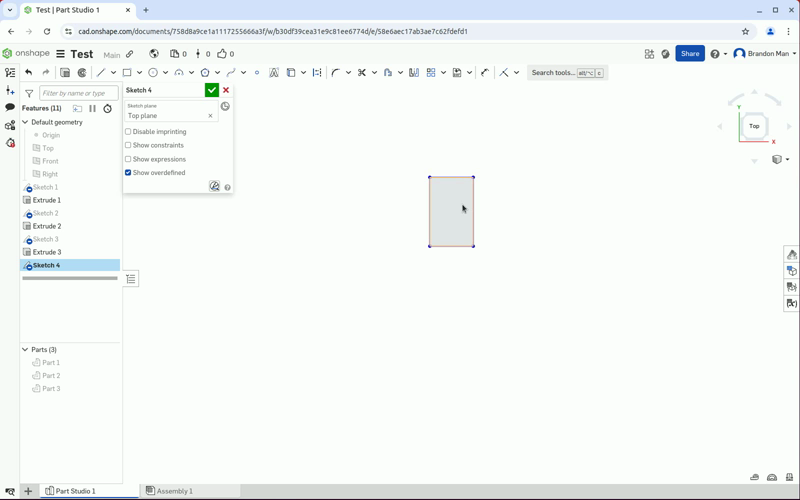
scroll(6)
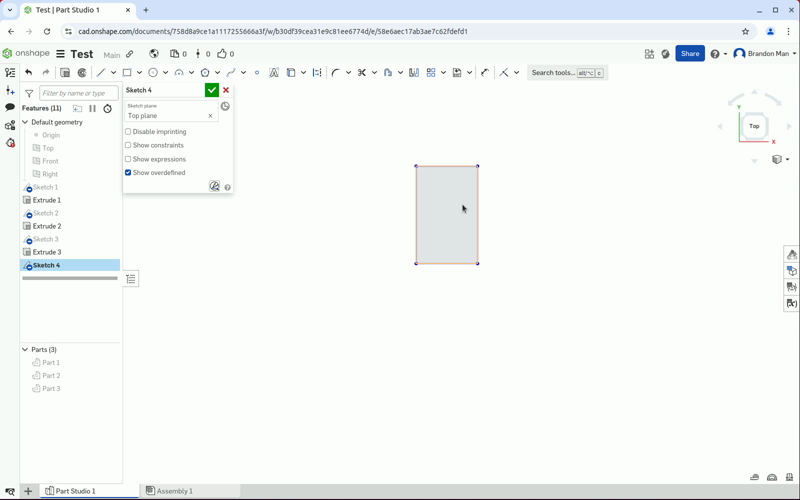
scroll(6)
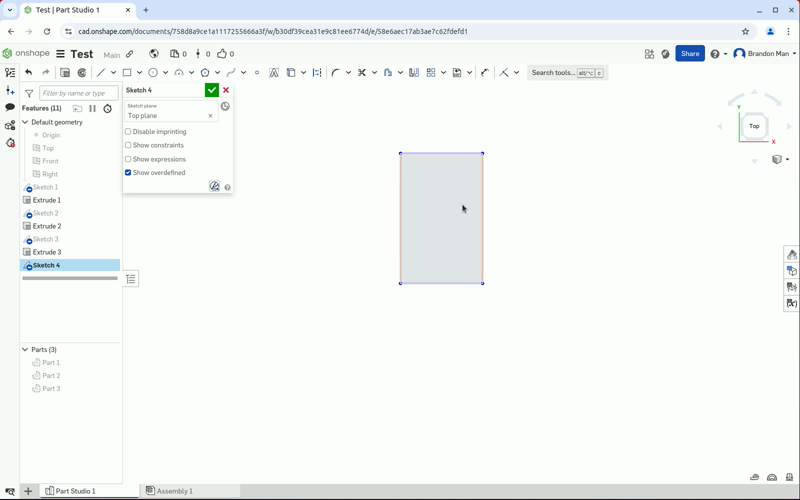
scroll(6)
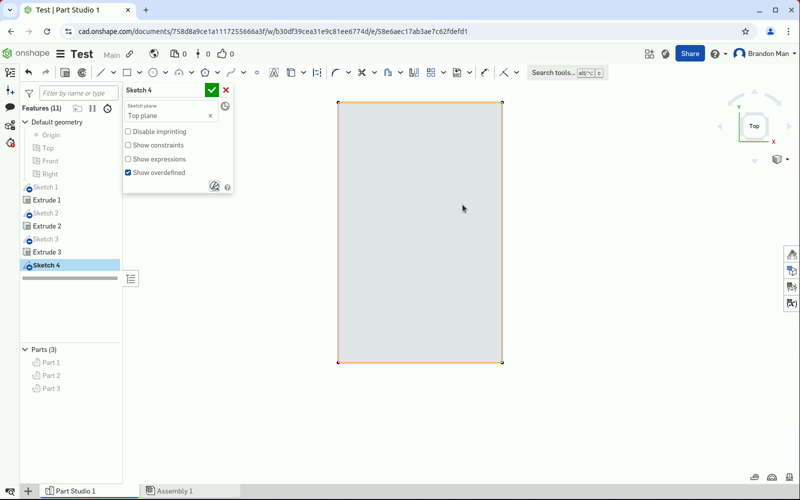
click(462, 204)
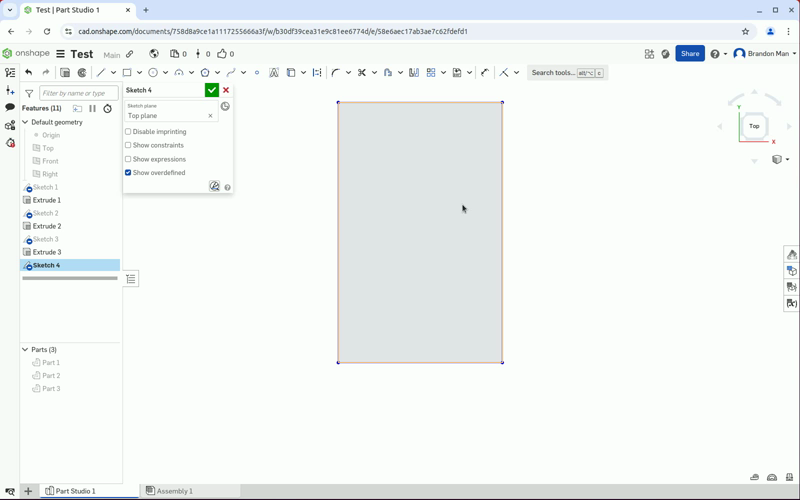
scroll(-6)
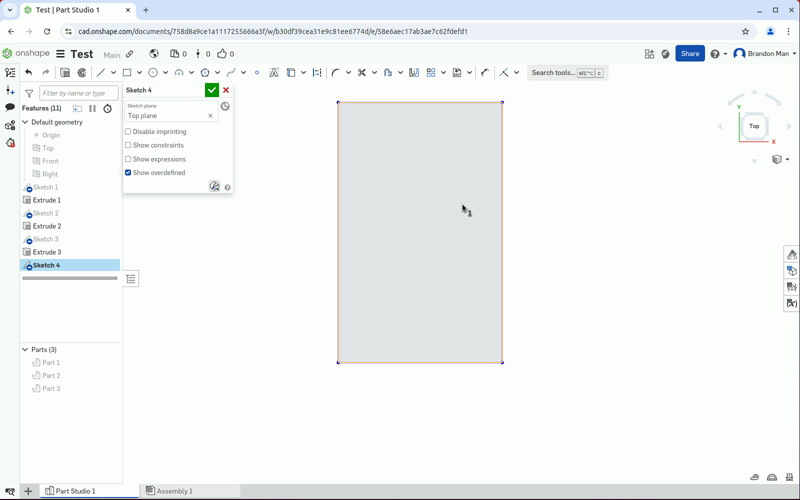
scroll(-6)
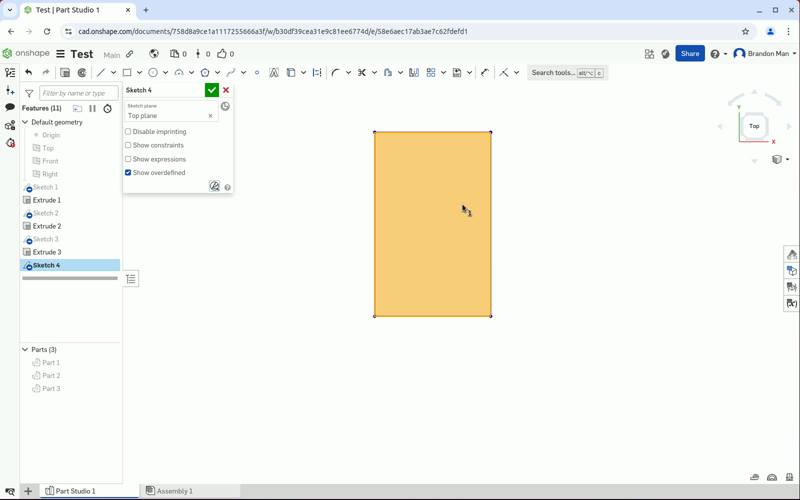
scroll(-6)
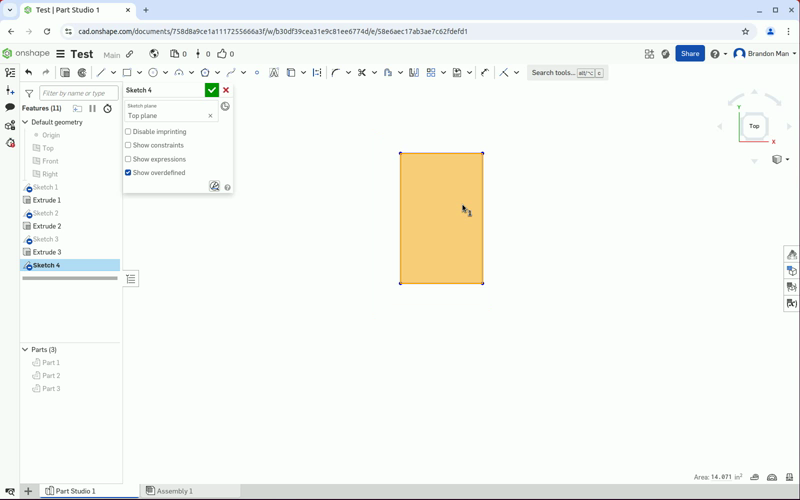
scroll(-6)
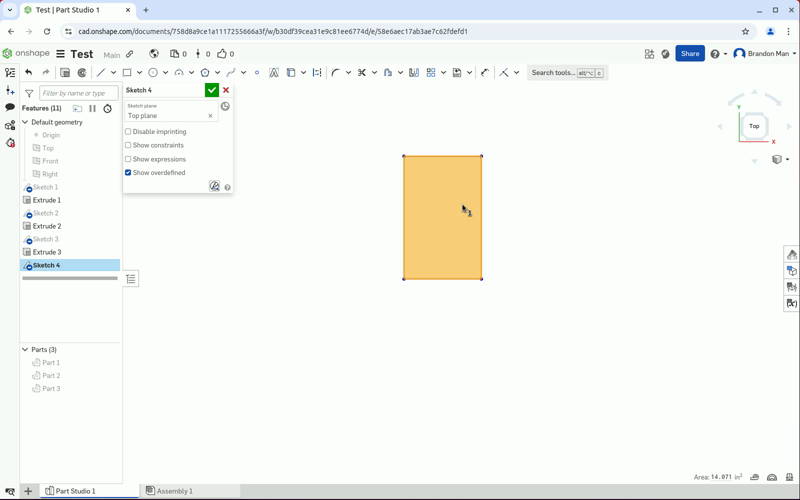
scroll(-6)
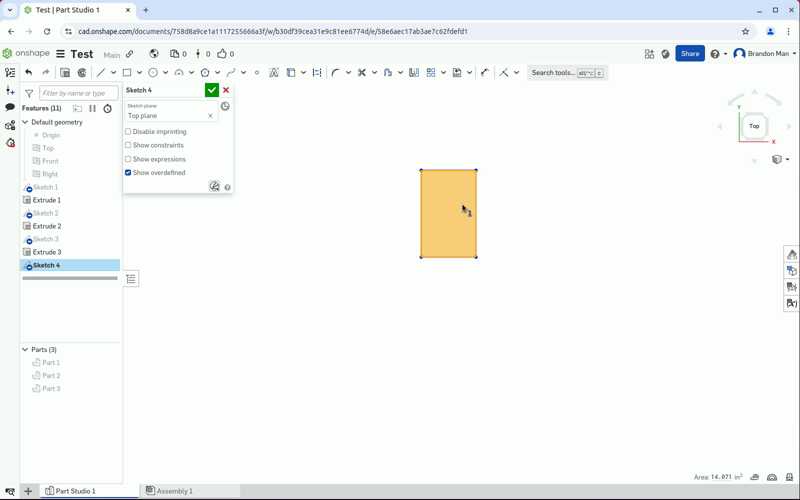
scroll(-6)
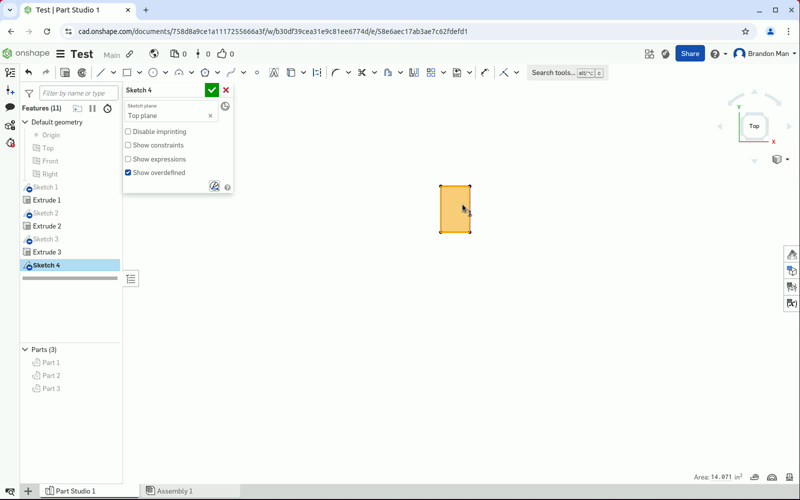
scroll(-6)
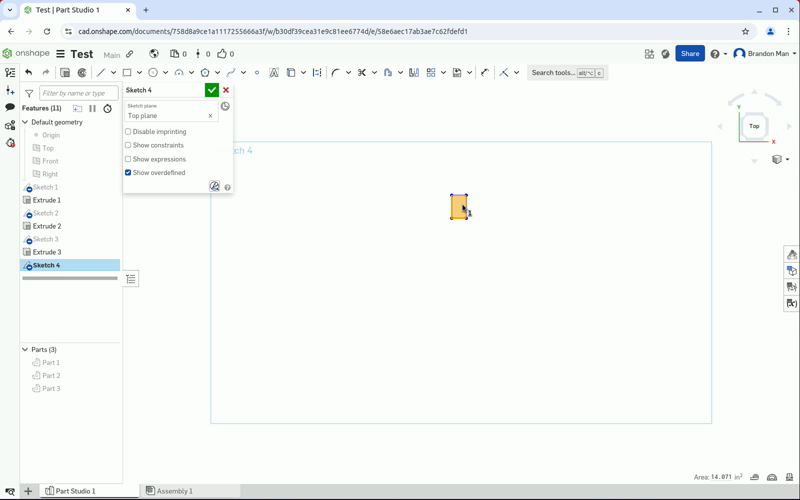
mouse_move(73, 352)
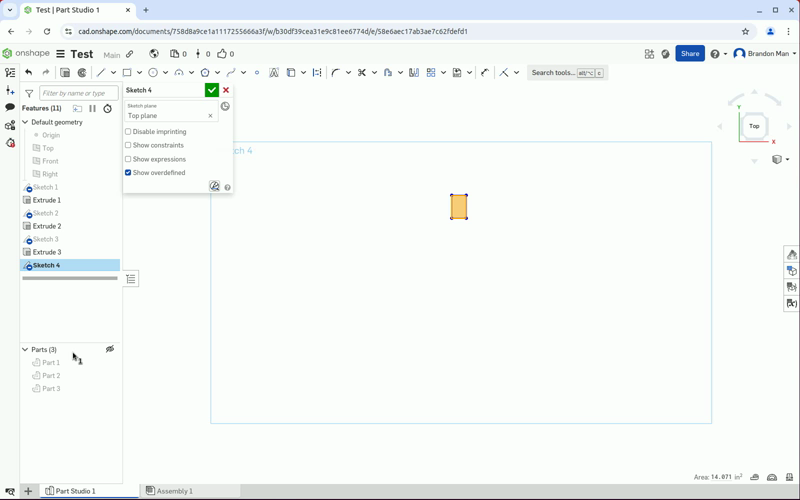
key(shift+y)
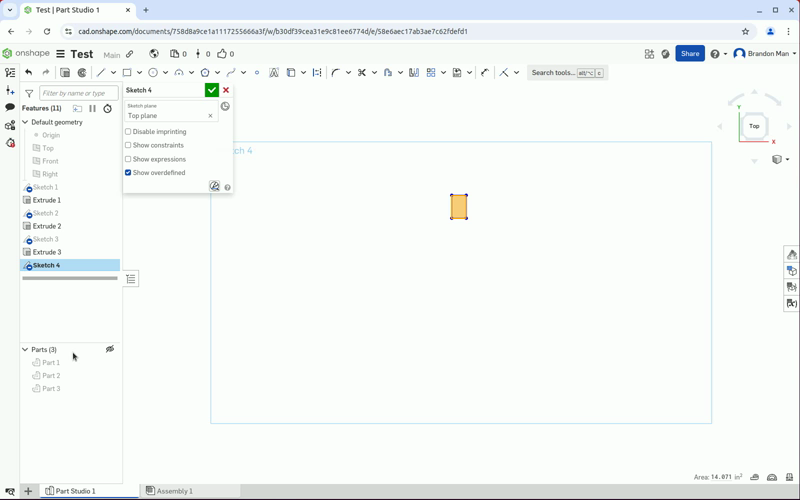
key(shift+e)
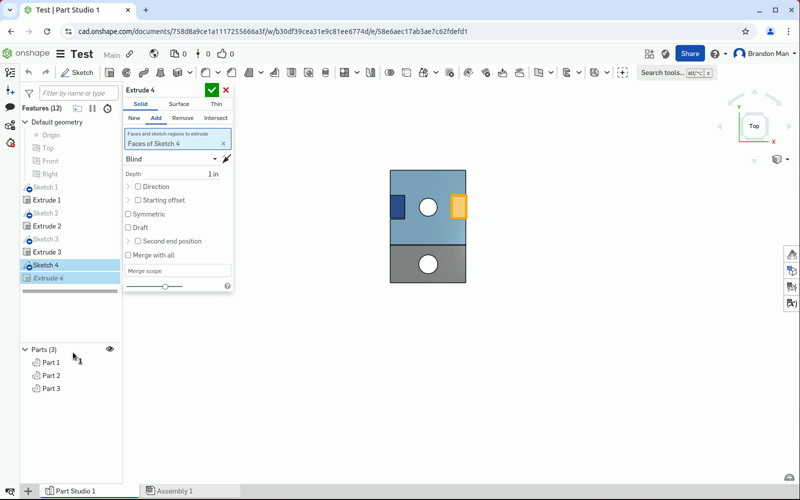
mouse_move(143, 106)
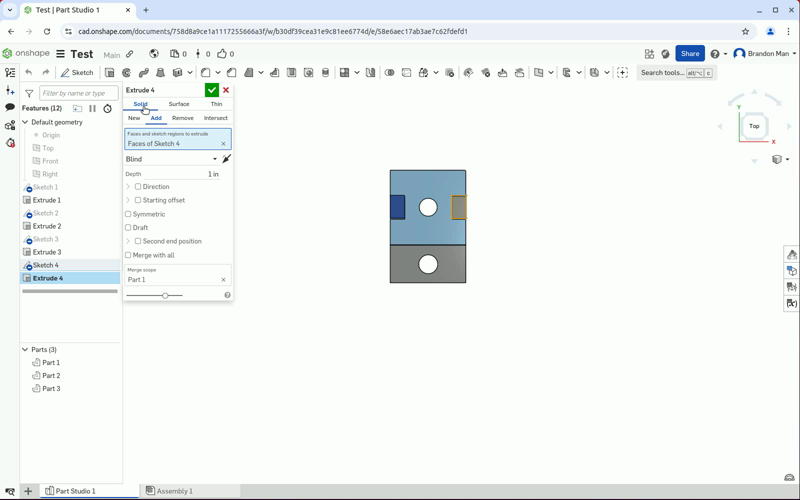
click(143, 106)
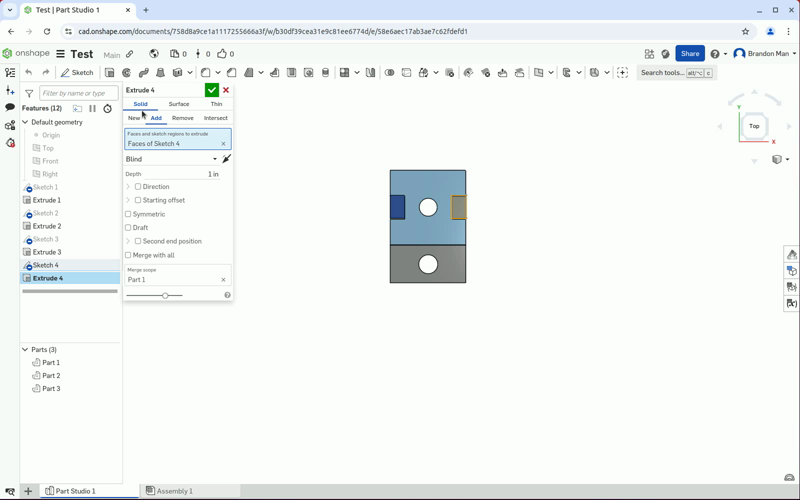
mouse_move(137, 120)
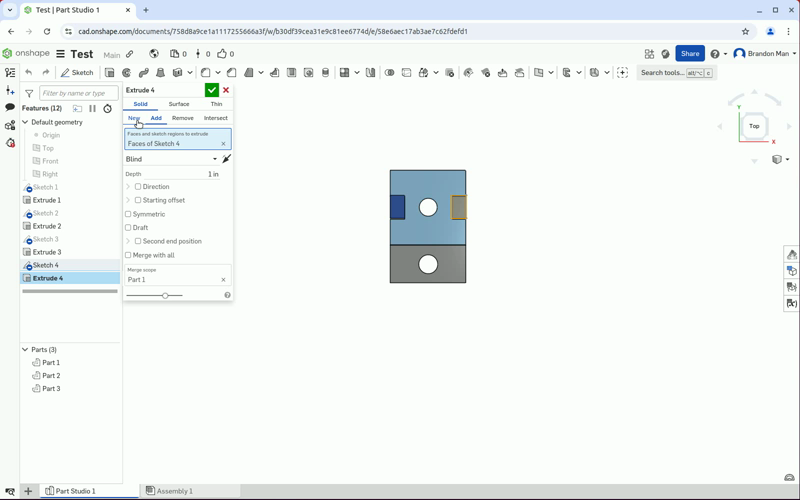
click(137, 120)
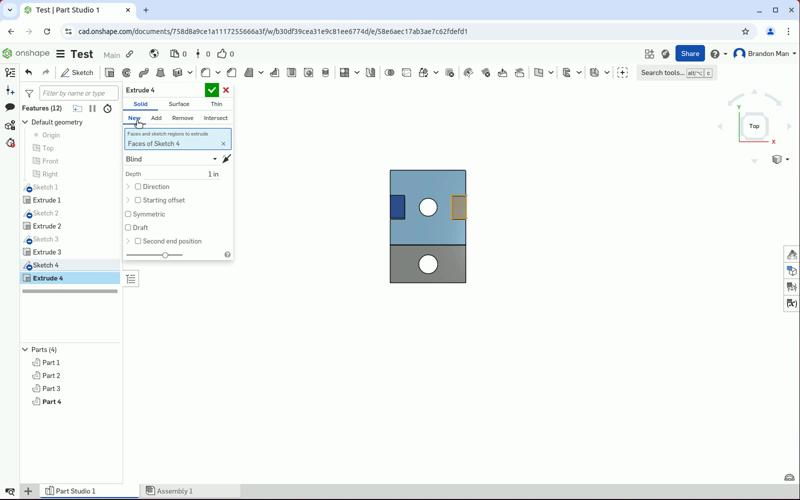
key(tab, 4)
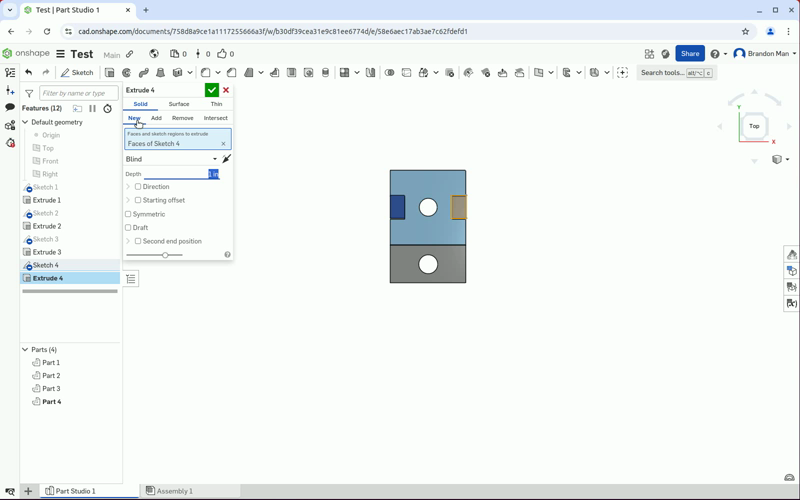
text(7.703)
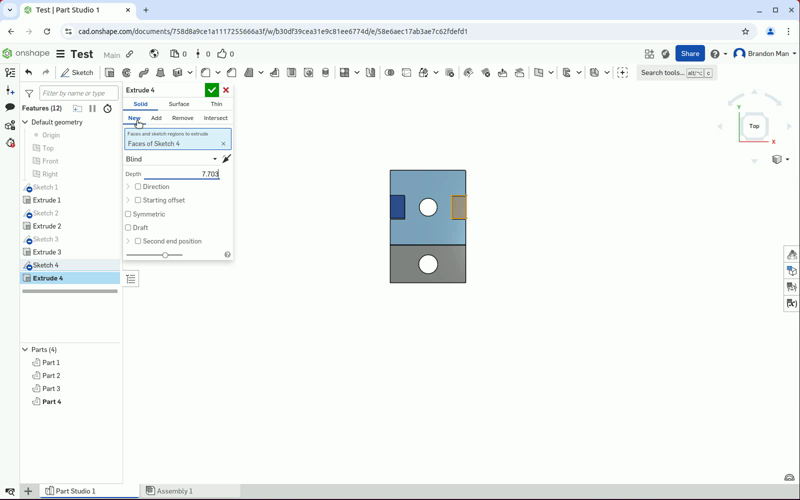
key(enter)
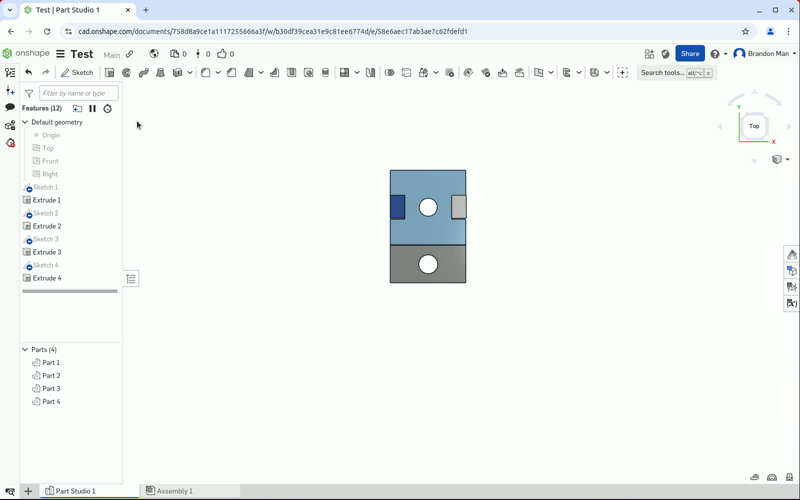
key(shift+h)
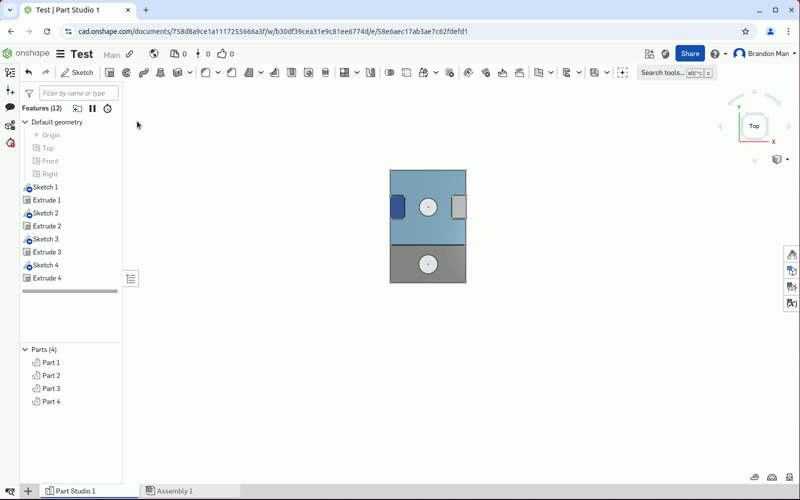
key(shift+h)
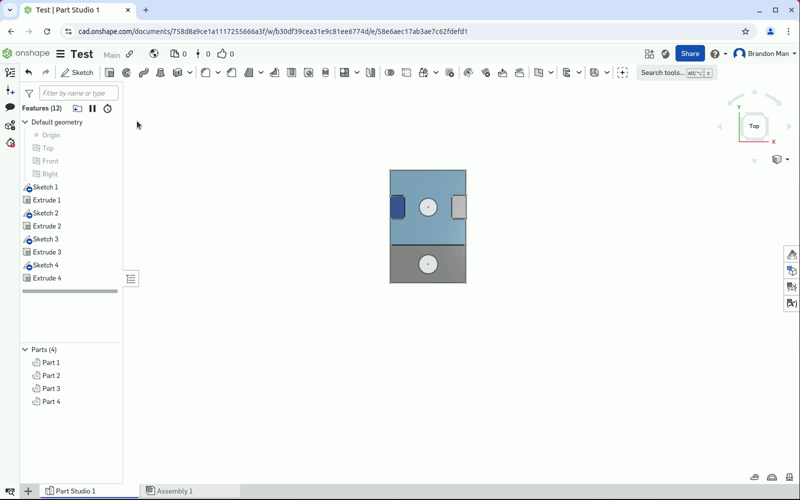
key(shift+7)
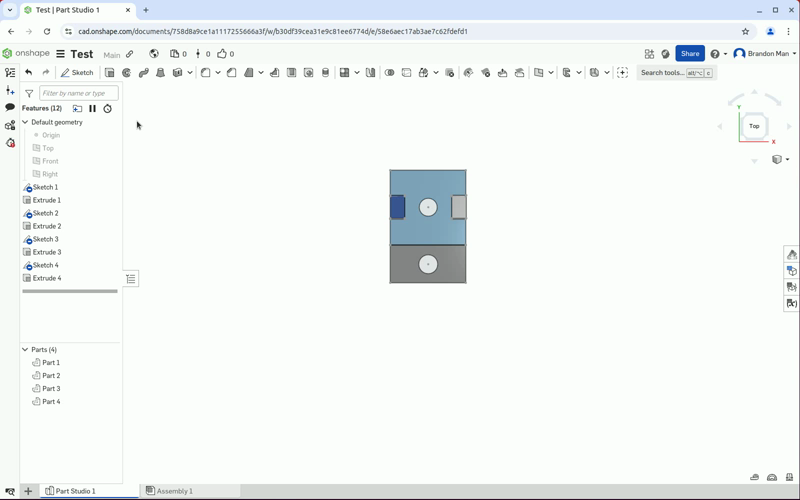
key(up, 3)
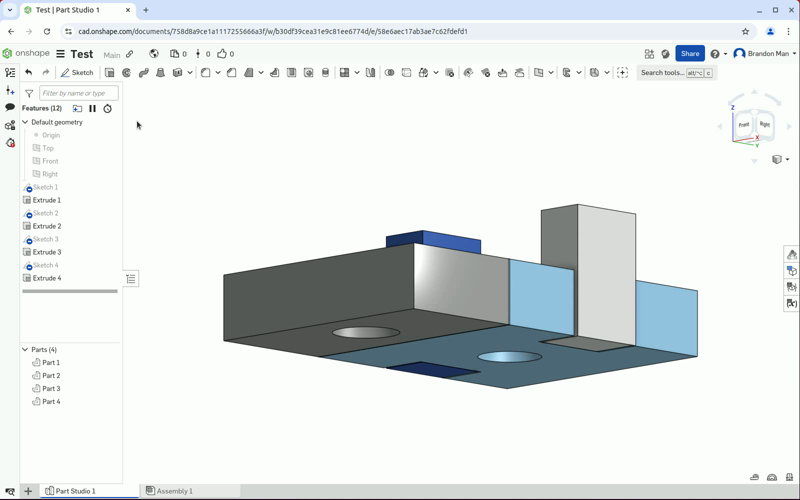
key(left, 3)
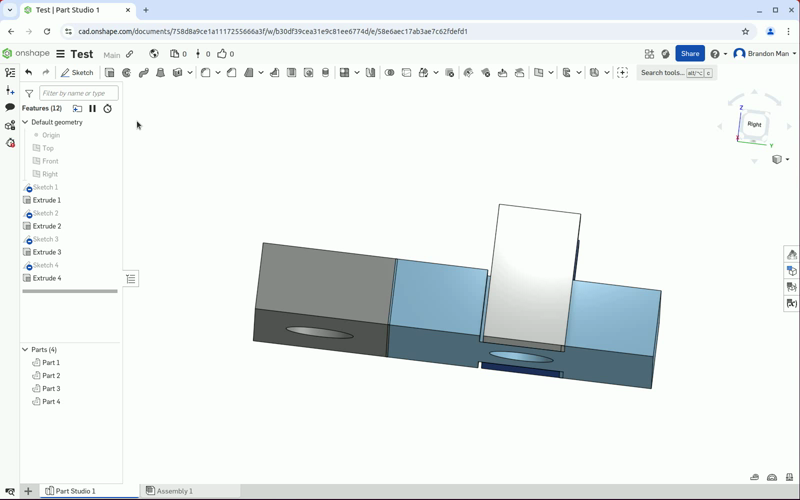
key(right, 3)
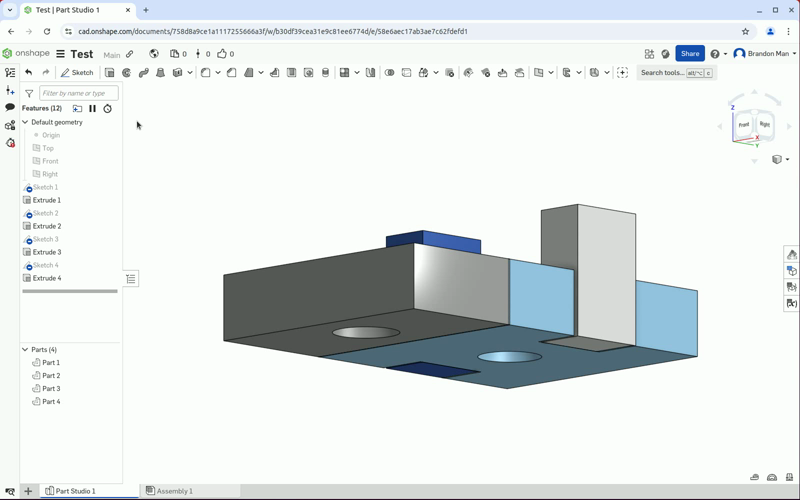
key(down, 3)
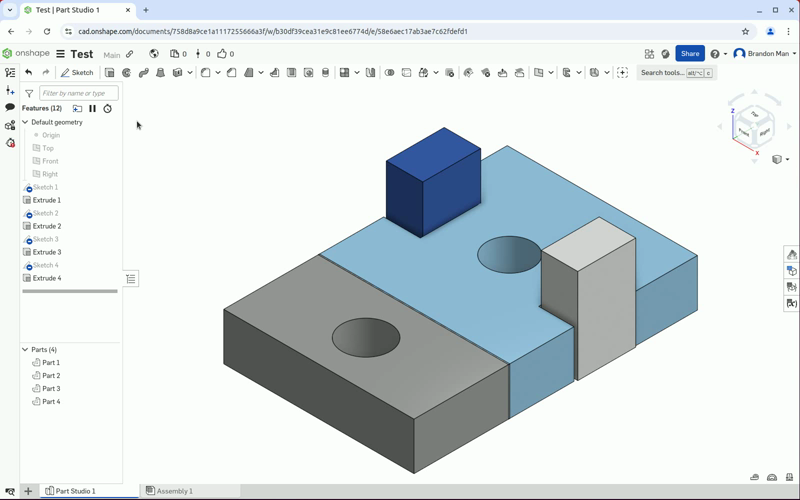
mouse_move(73, 189)
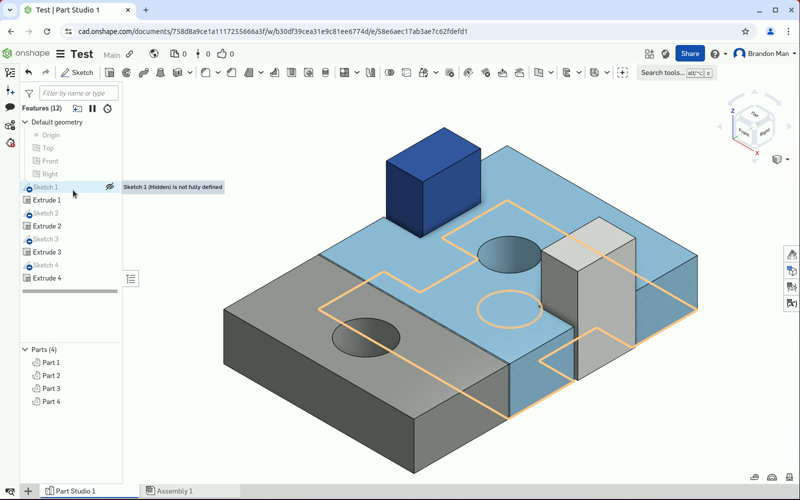
click(73, 189)